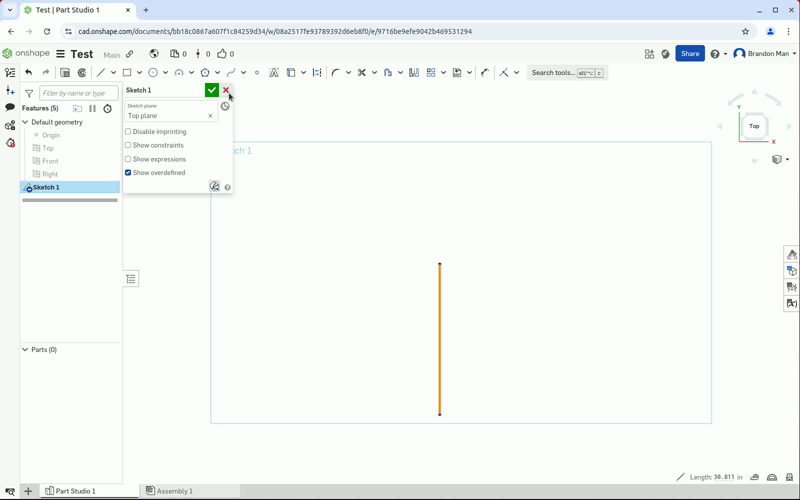
key(shift+h)
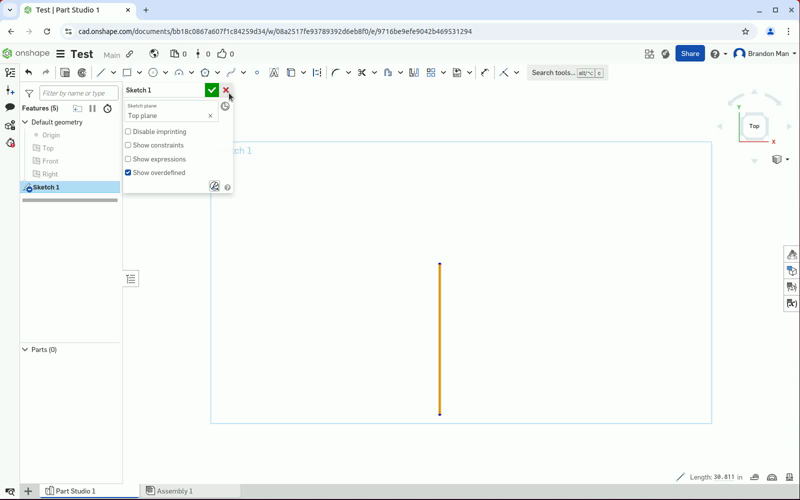
key(shift+s)
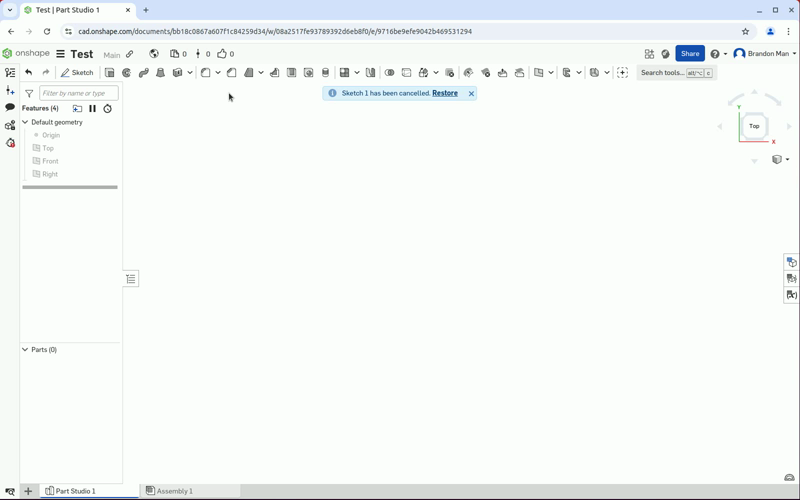
mouse_move(73, 150)
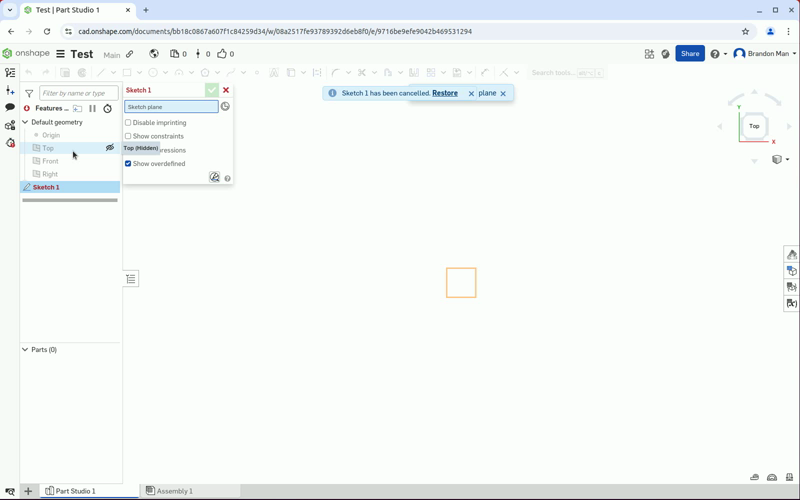
click(73, 150)
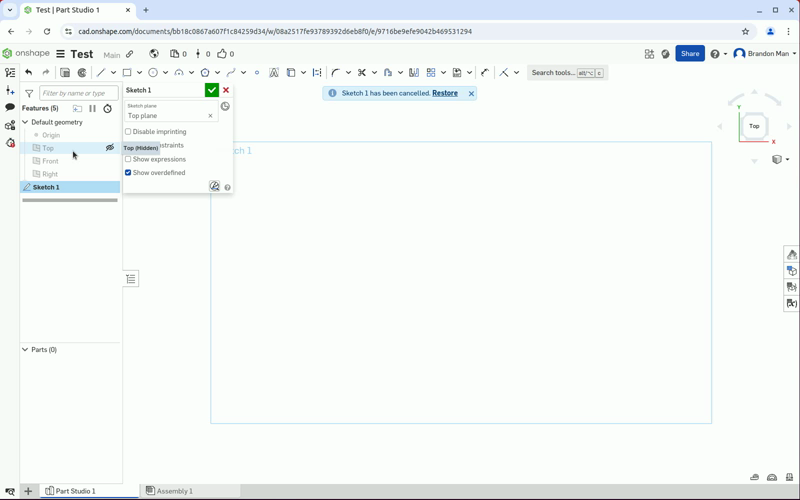
mouse_move(73, 352)
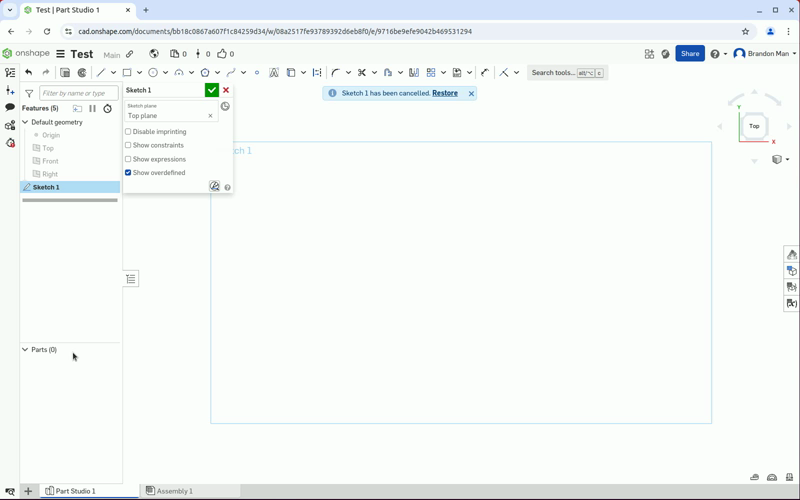
key(y)
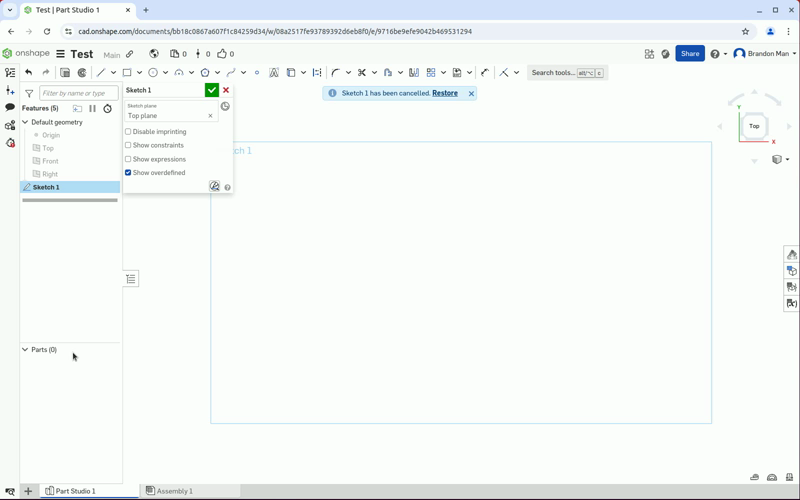
key(l)
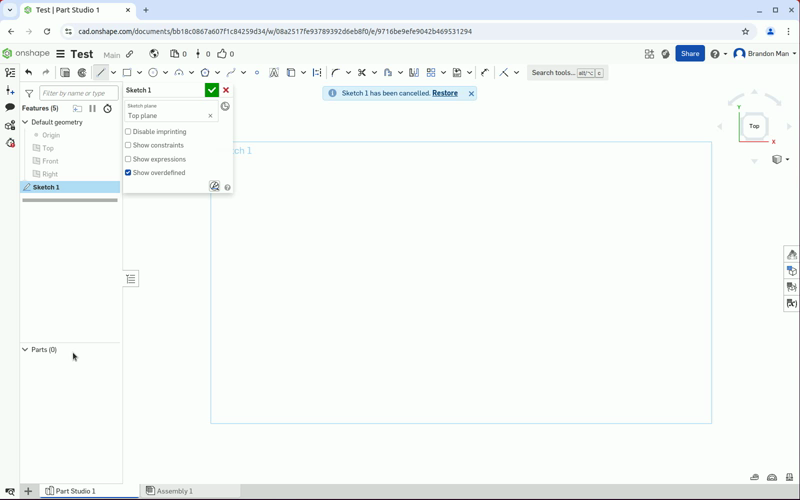
key_down(shift)
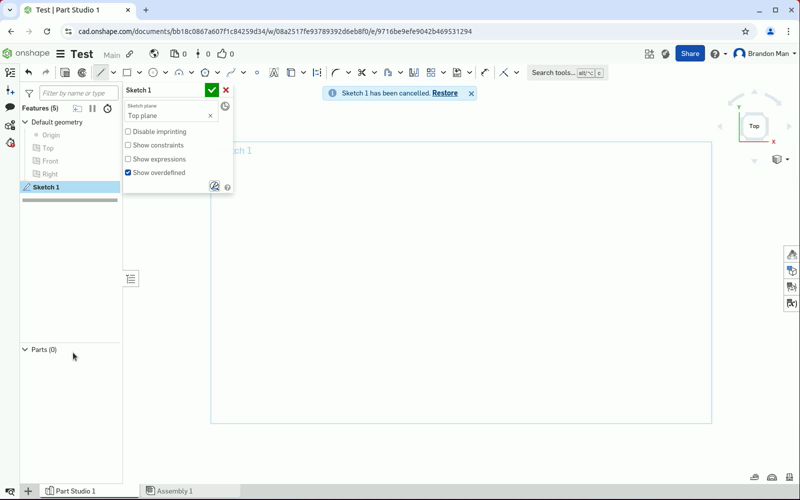
mouse_move(376, 339)
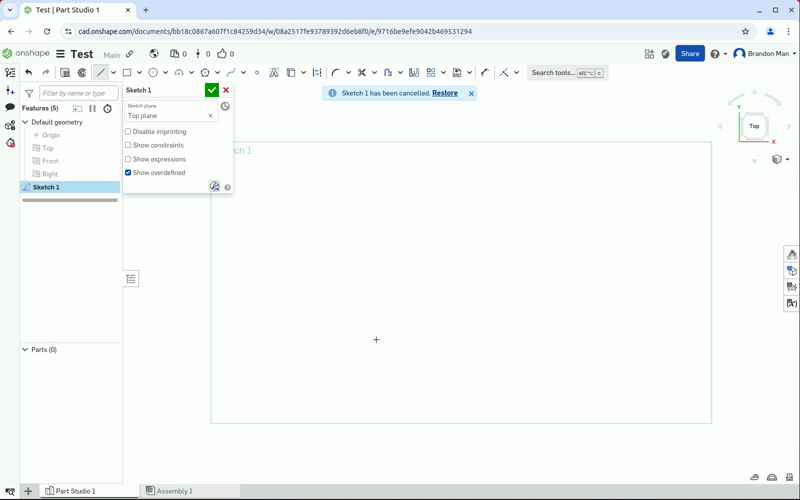
click(376, 339)
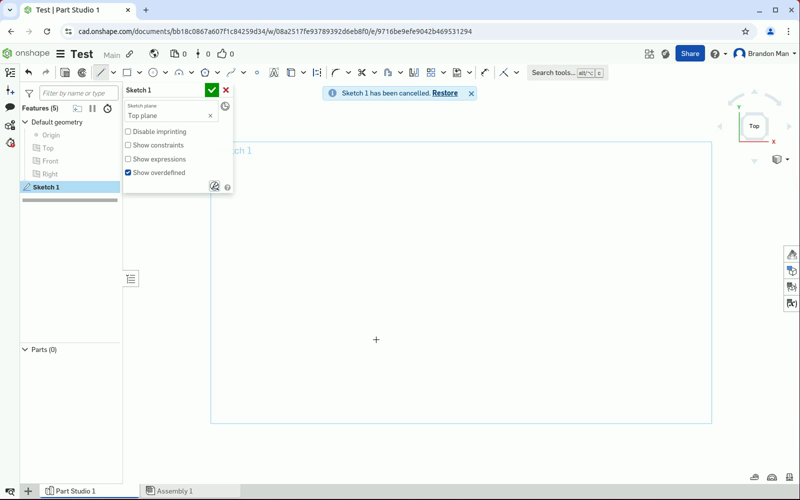
key_up(shift)
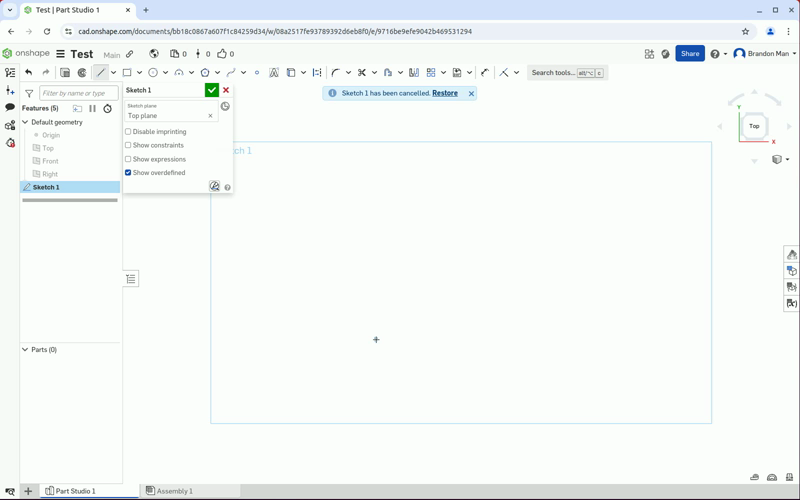
key_down(shift)
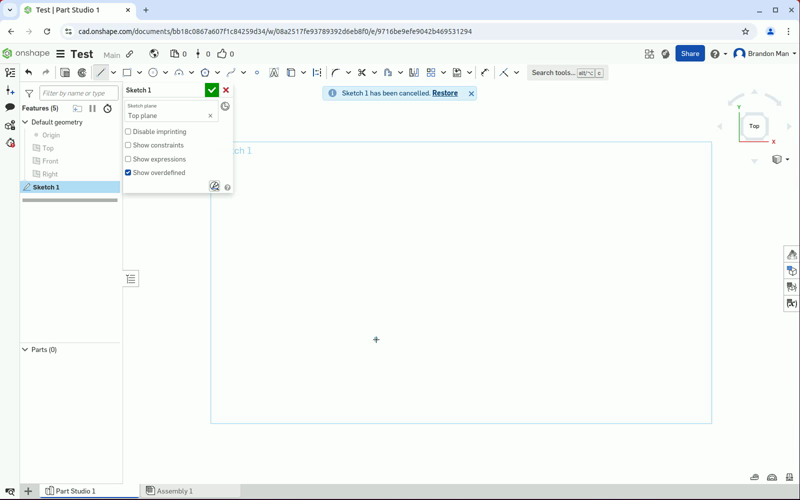
mouse_move(544, 339)
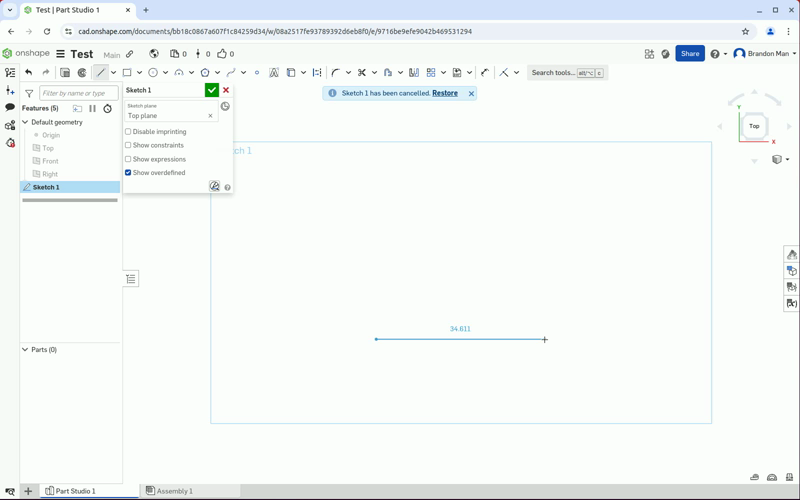
click(544, 339)
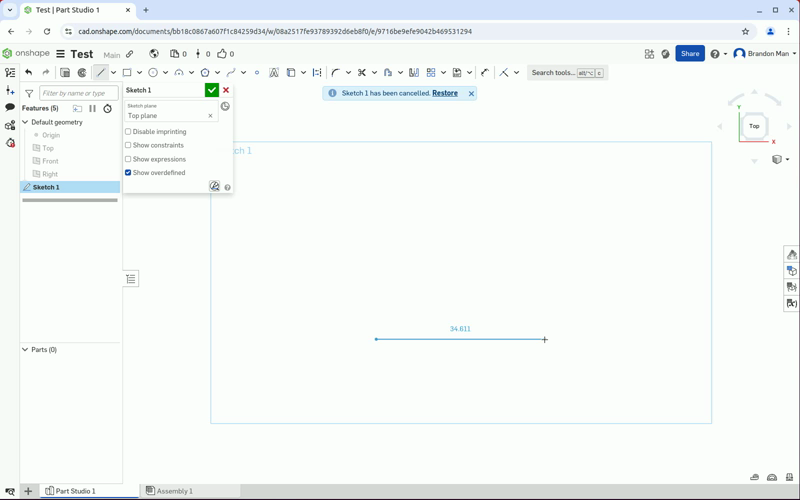
key_up(shift)
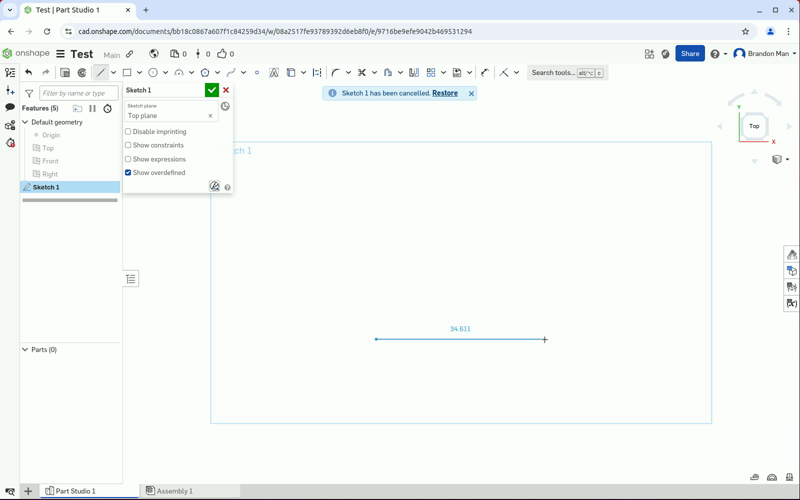
key_down(shift)
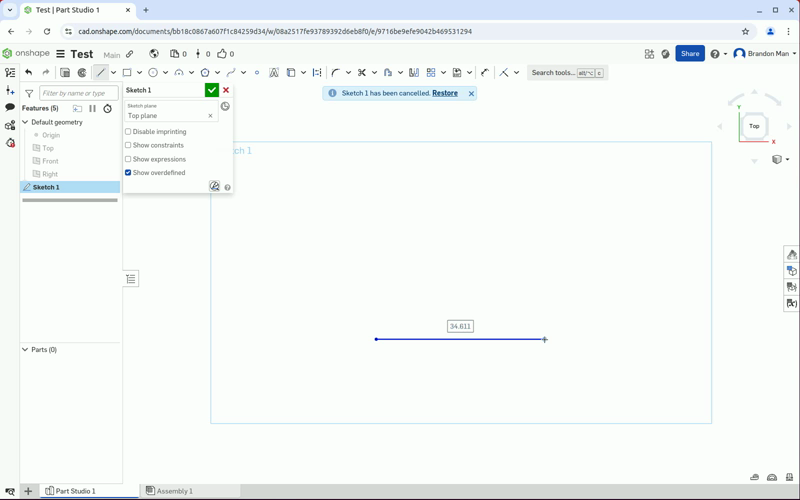
mouse_move(544, 227)
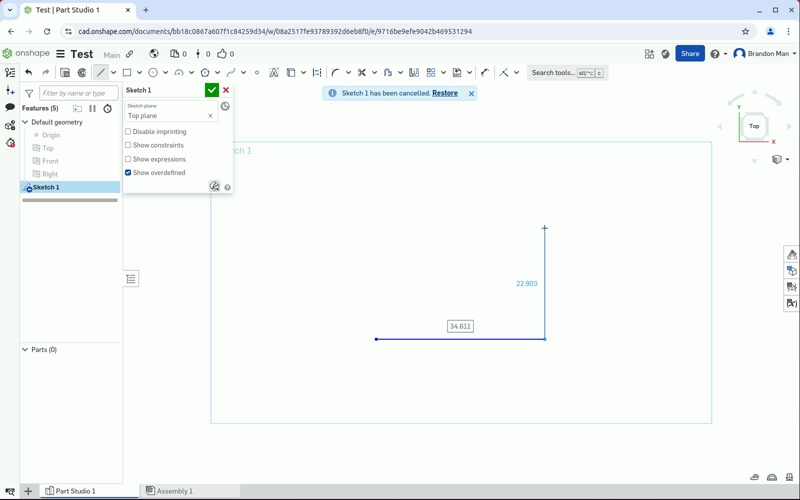
click(544, 227)
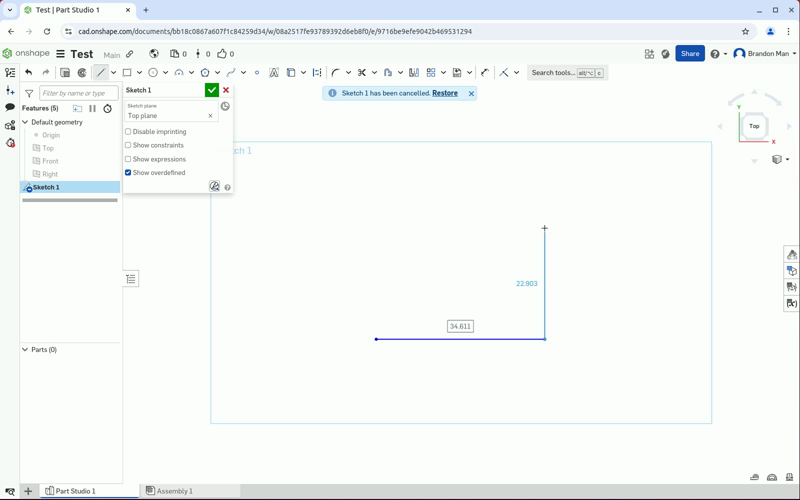
key_up(shift)
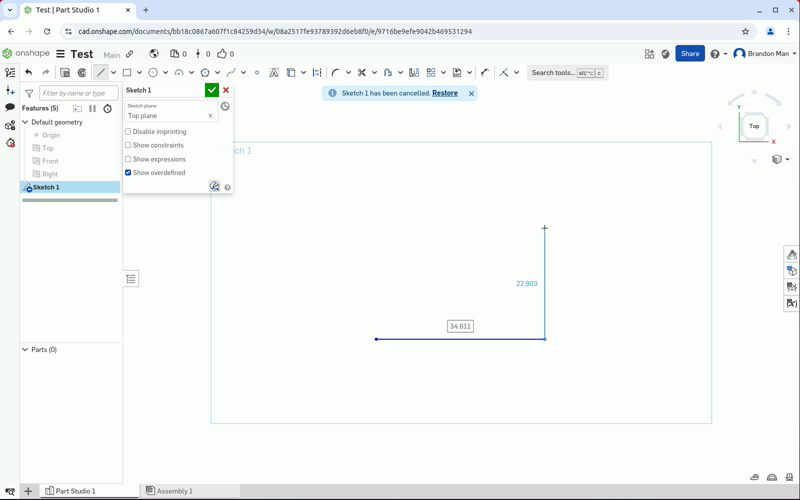
key_down(shift)
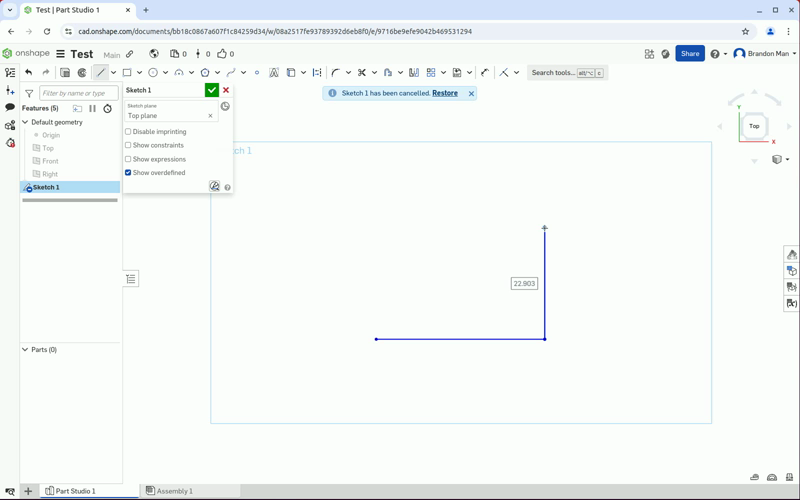
mouse_move(376, 227)
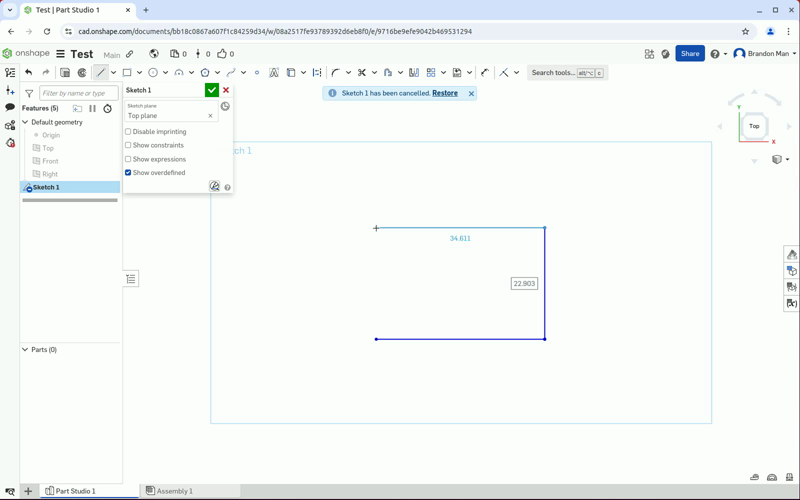
click(376, 227)
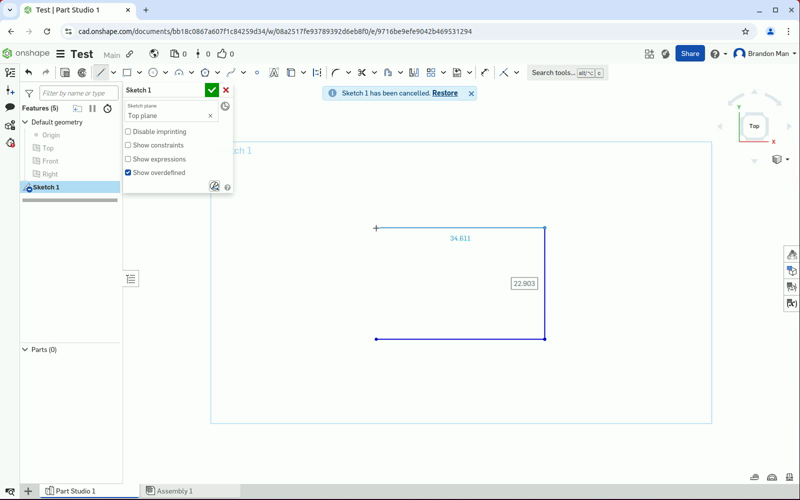
key_up(shift)
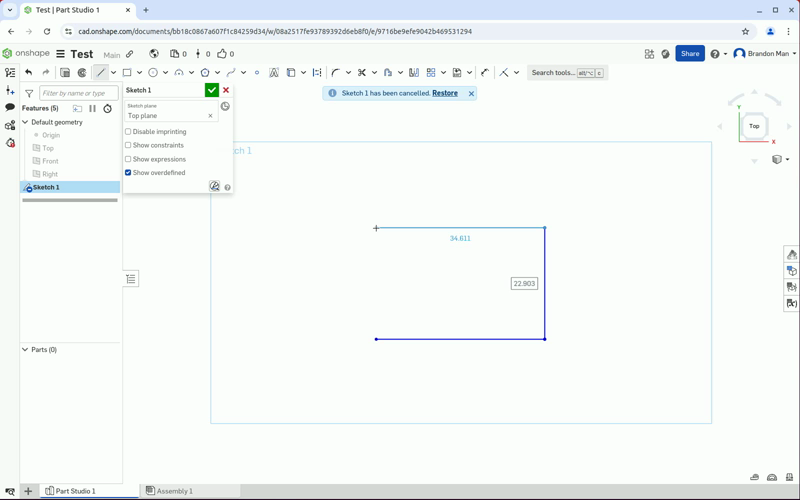
key_down(shift)
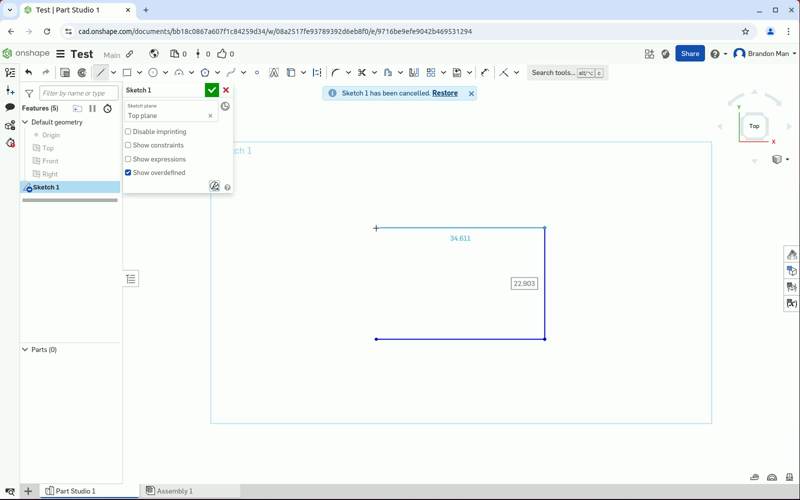
mouse_move(376, 339)
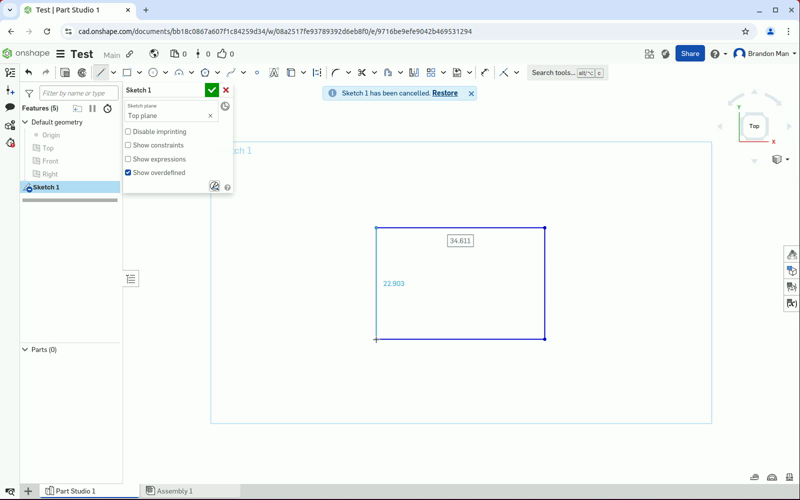
key_up(shift)
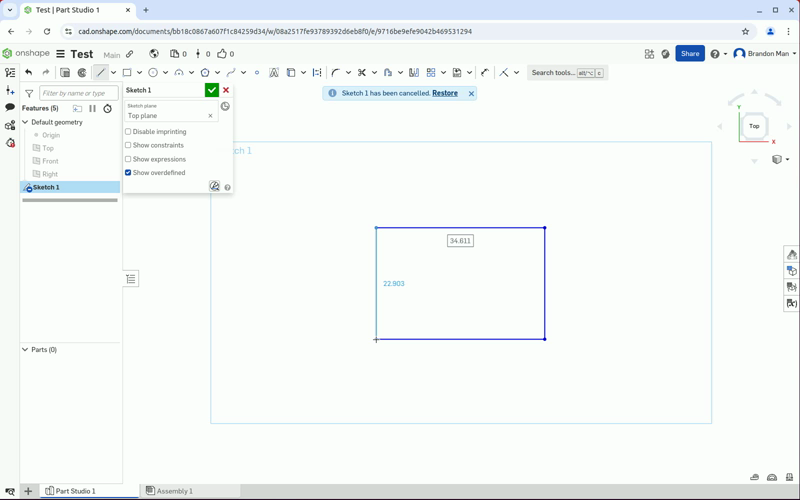
click(376, 339)
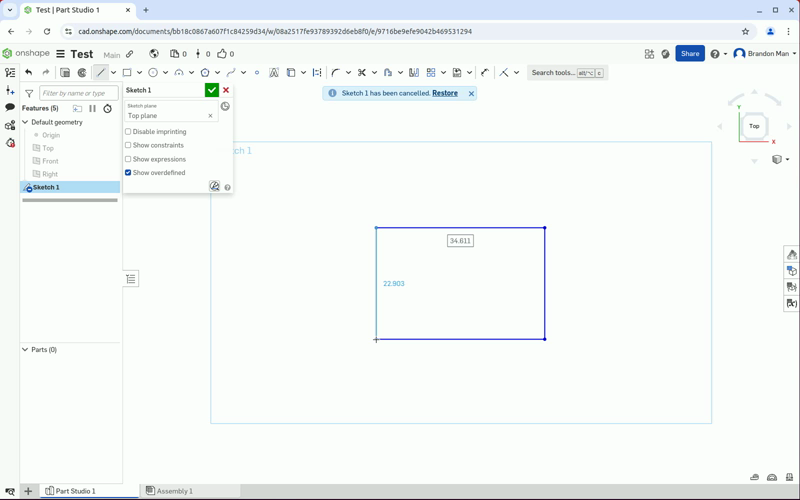
key(esc)
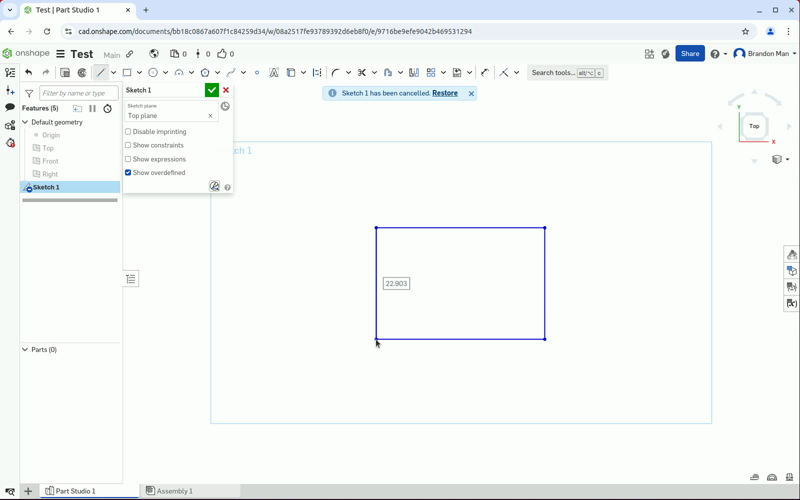
key(c)
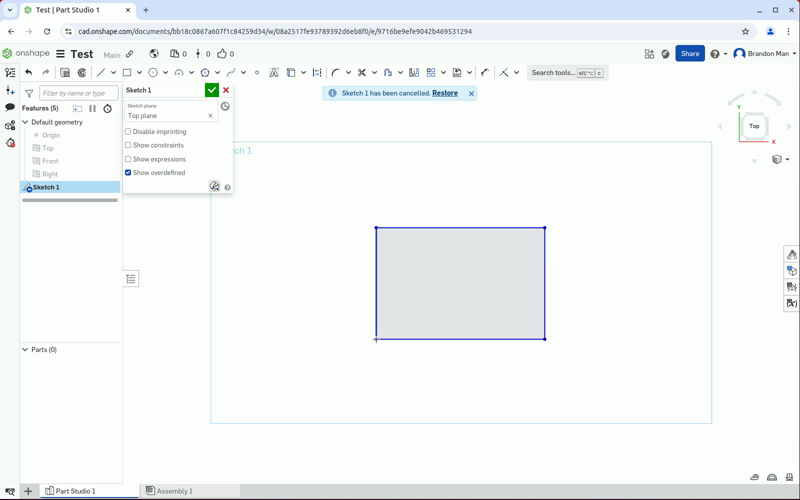
key_down(shift)
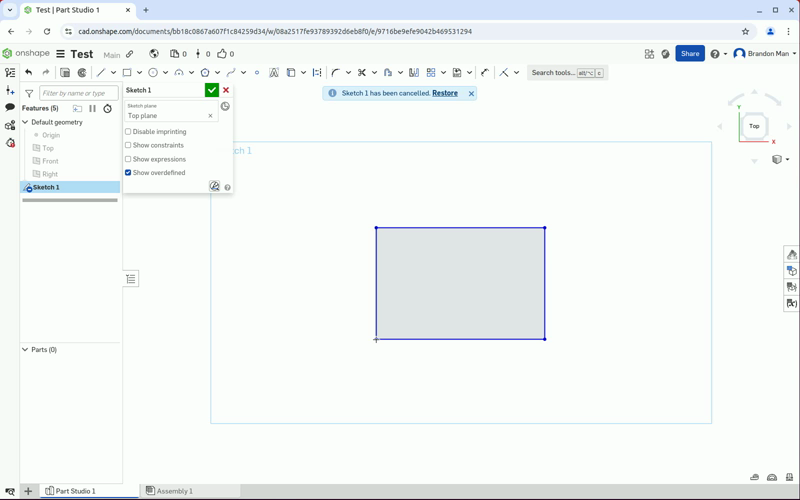
mouse_move(461, 282)
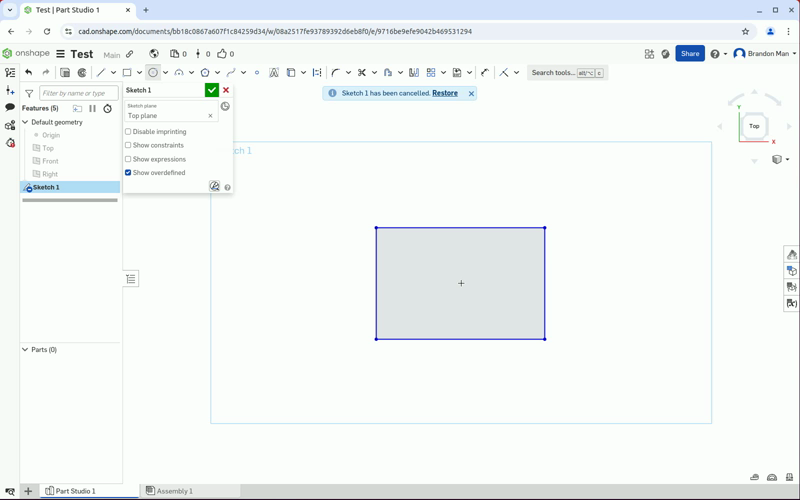
click(461, 282)
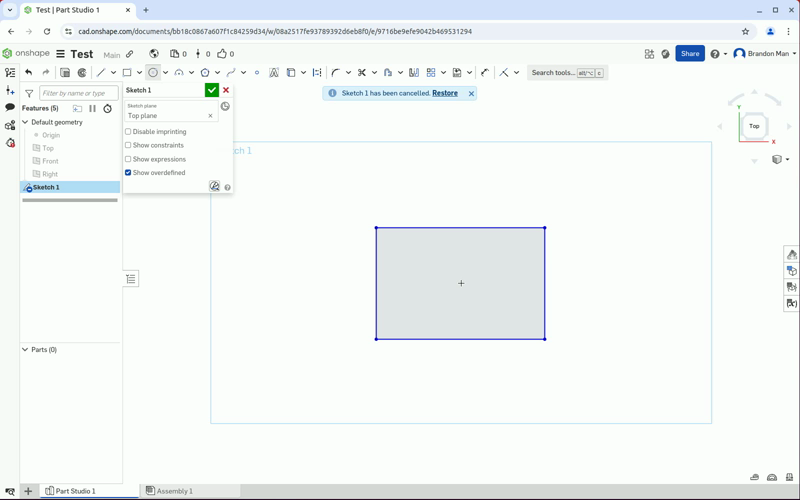
key_up(shift)
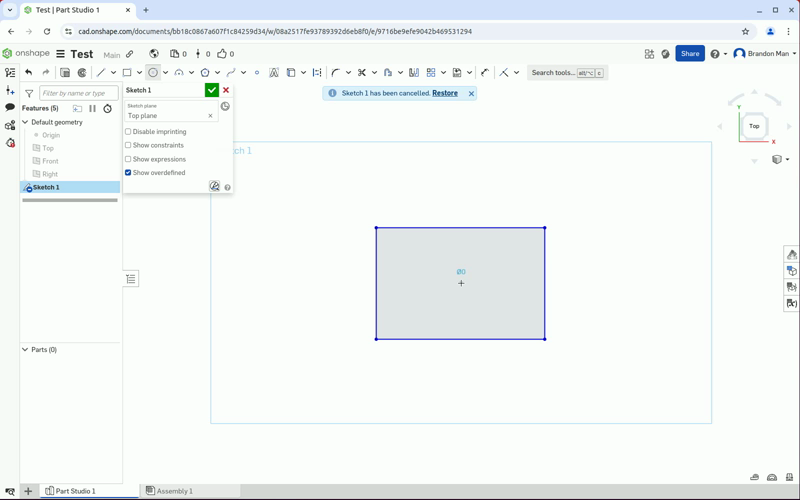
mouse_move(489, 282)
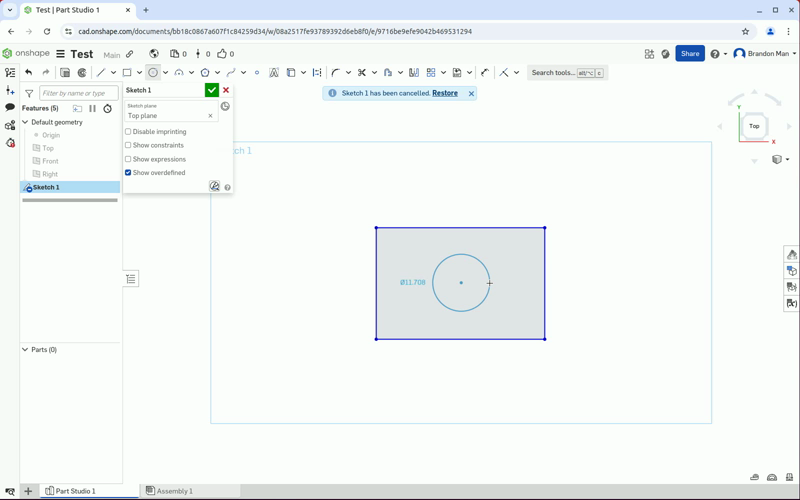
click(489, 282)
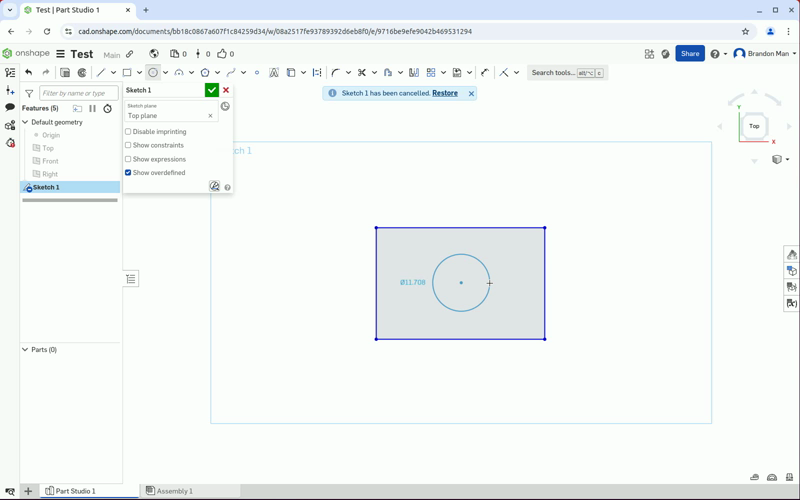
key(esc)
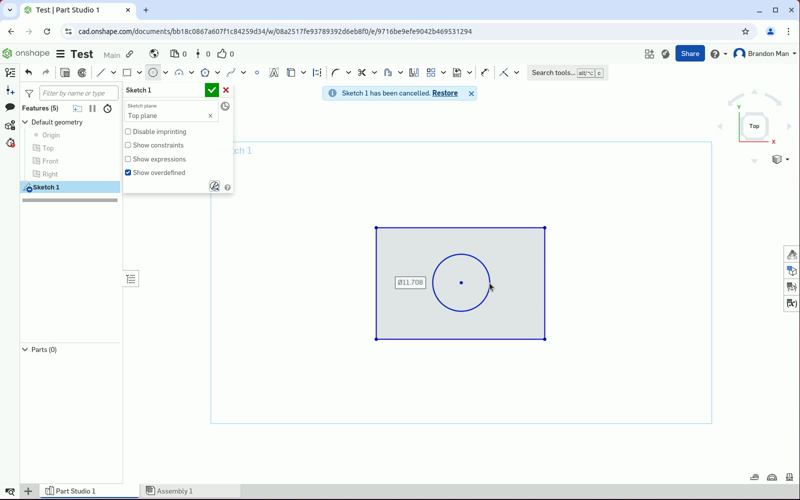
mouse_move(515, 299)
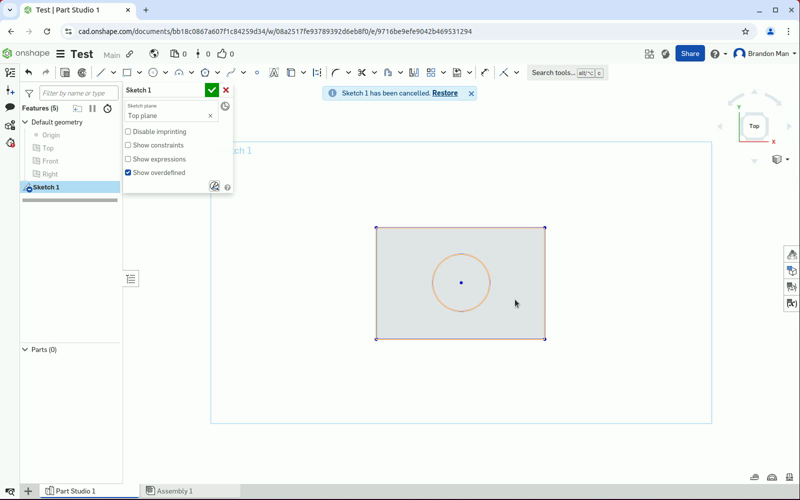
click(515, 299)
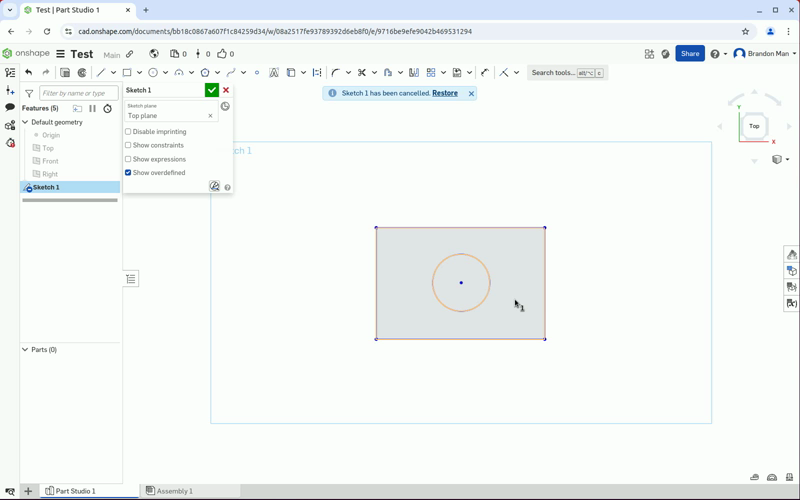
mouse_move(73, 352)
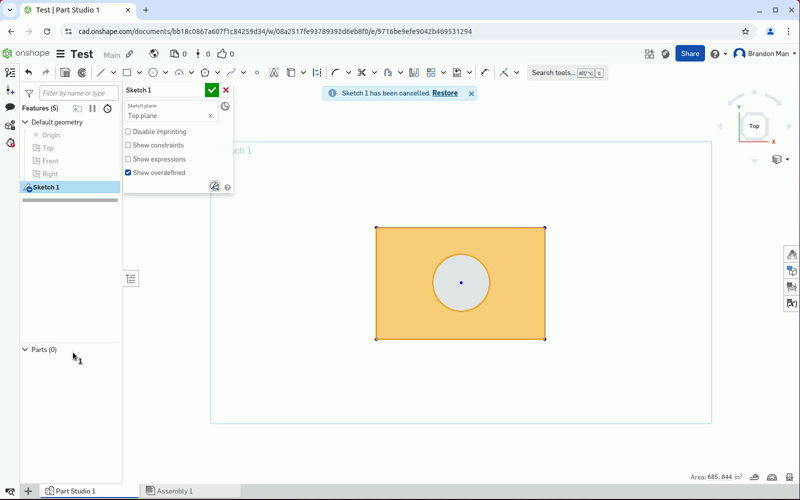
key(shift+y)
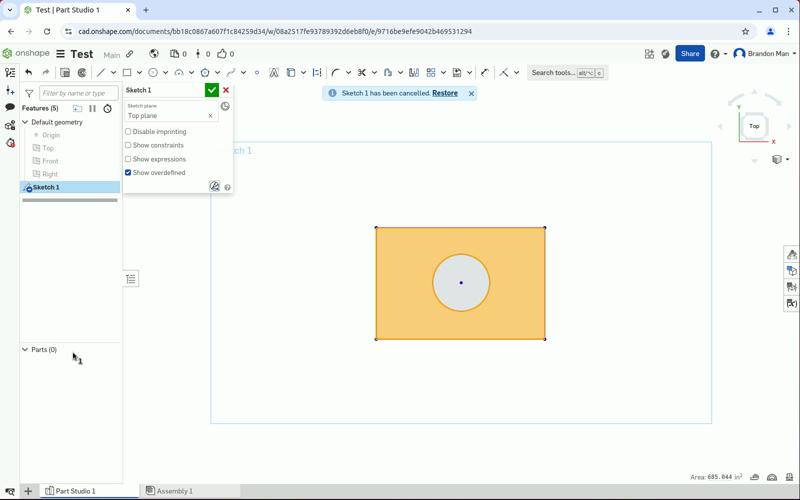
key(shift+e)
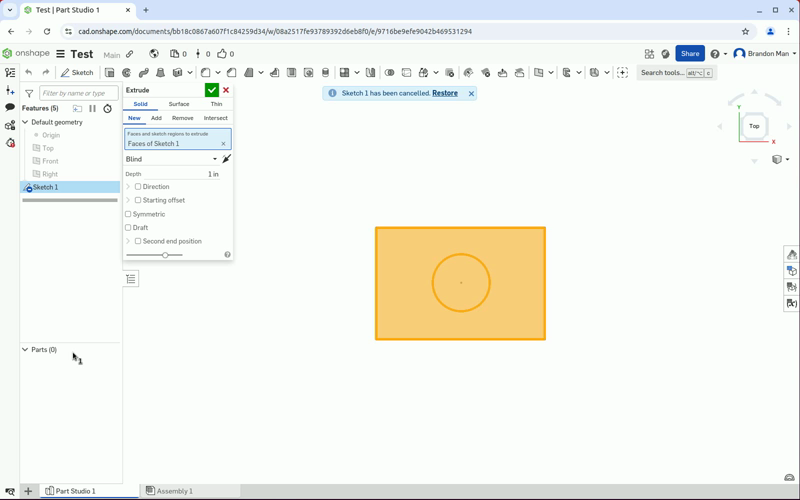
mouse_move(143, 106)
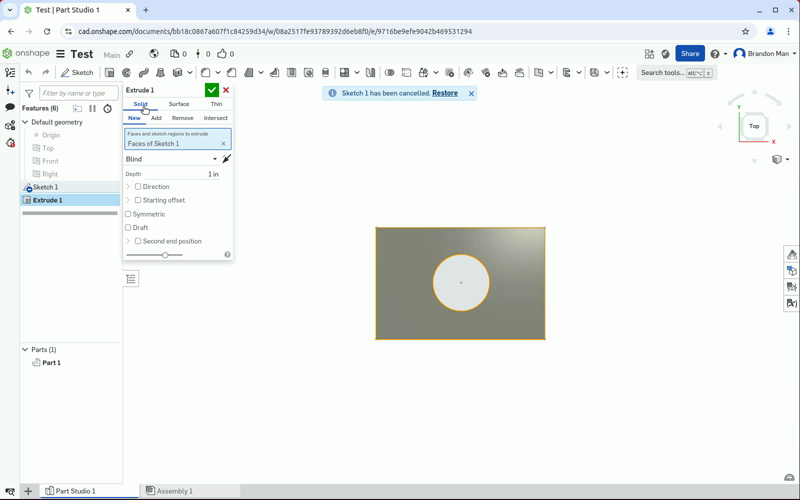
click(143, 106)
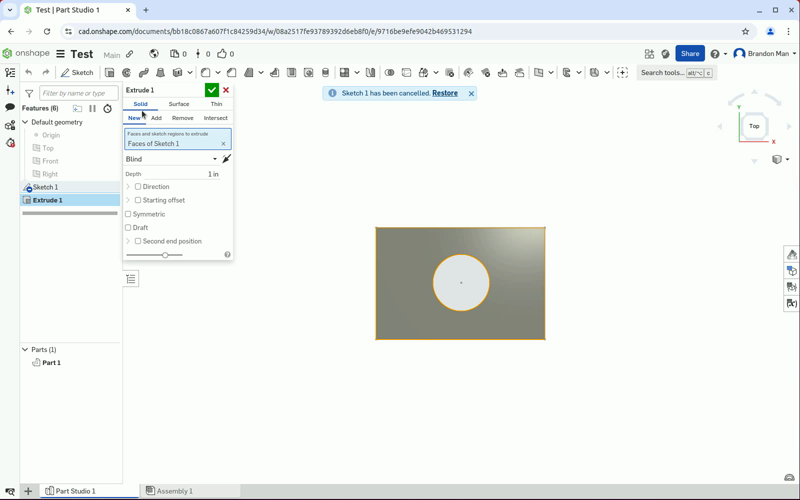
mouse_move(137, 120)
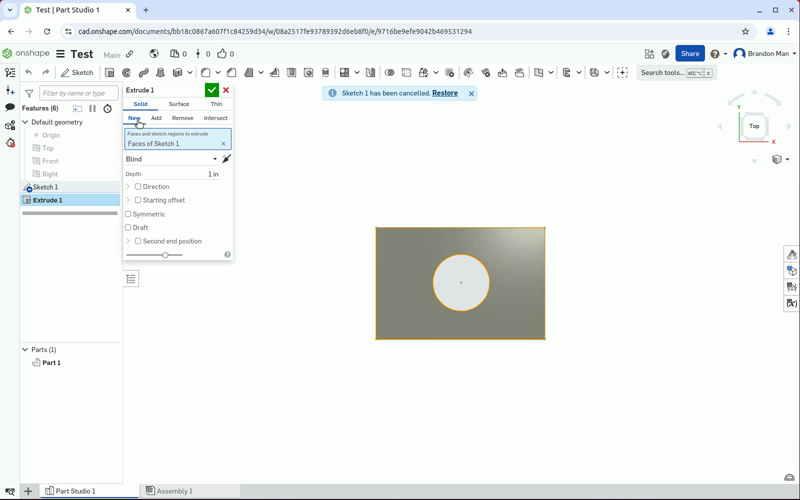
click(137, 120)
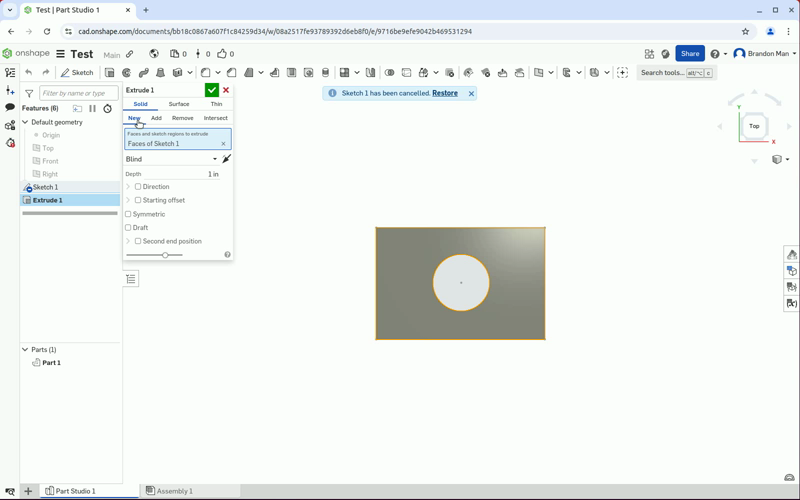
key(tab, 4)
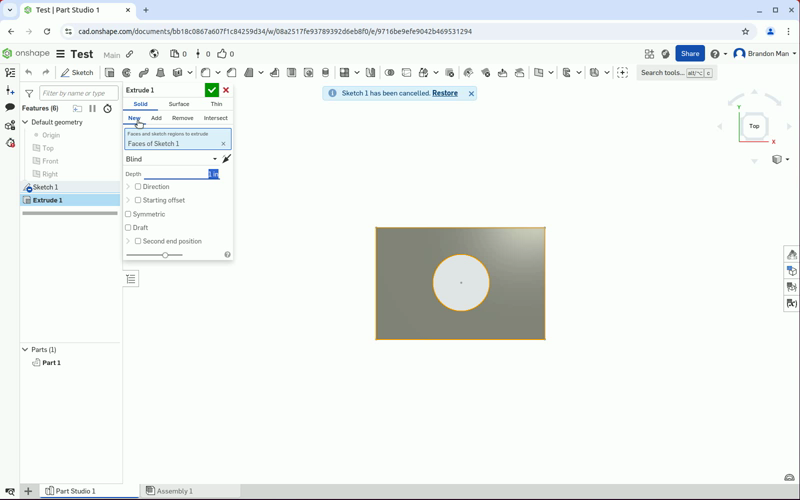
text(5.777)
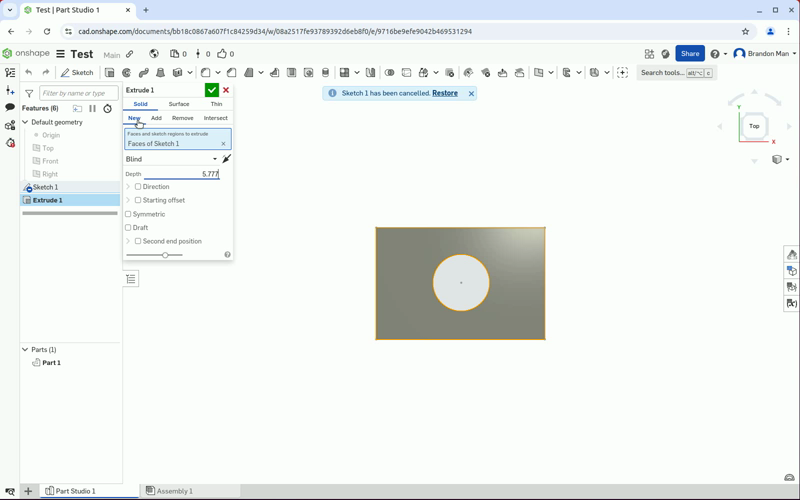
key(enter)
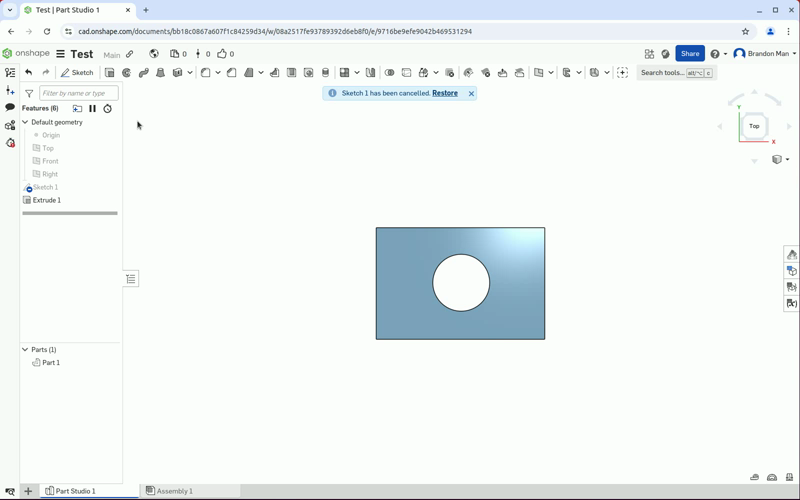
key(shift+h)
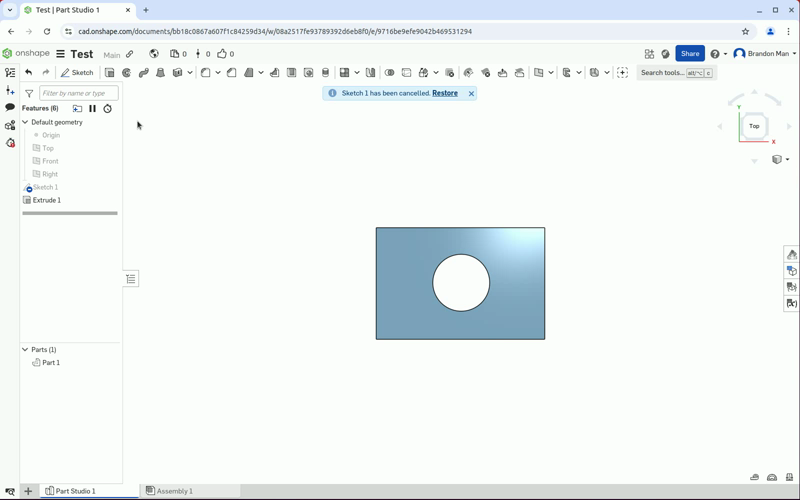
key(shift+h)
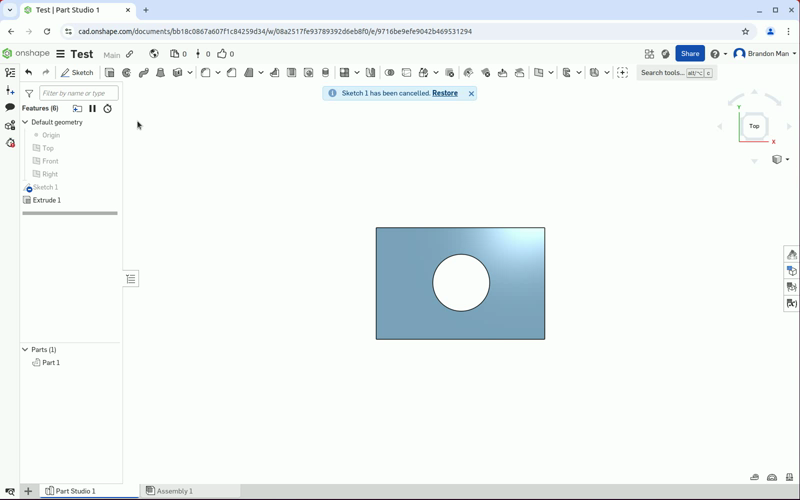
mouse_move(73, 189)
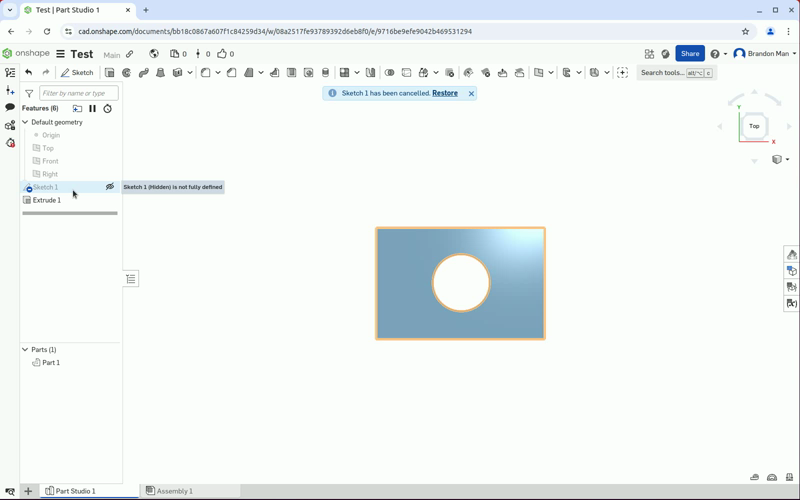
click(73, 189)
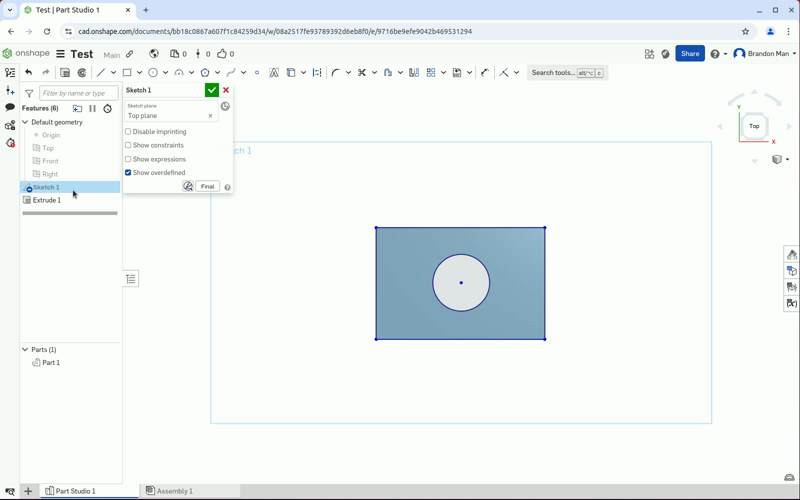
mouse_move(229, 92)
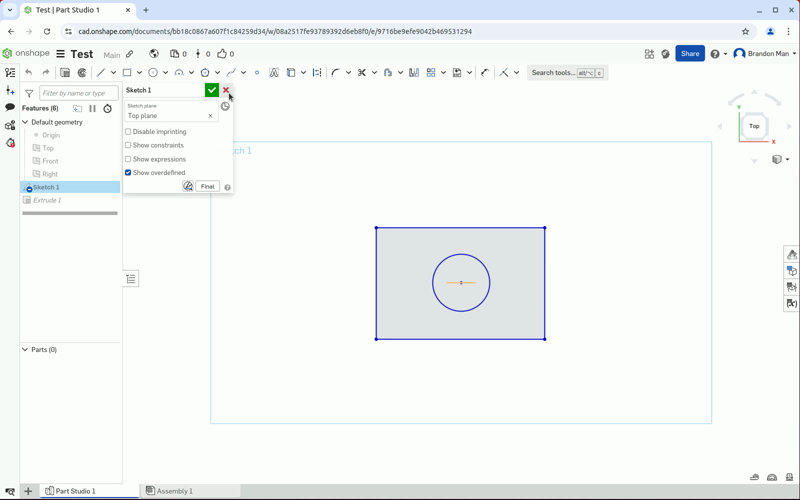
click(229, 92)
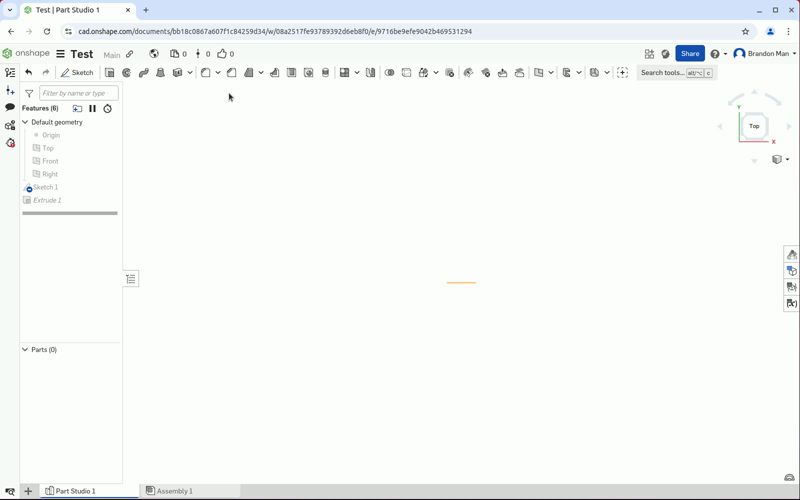
mouse_move(541, 75)
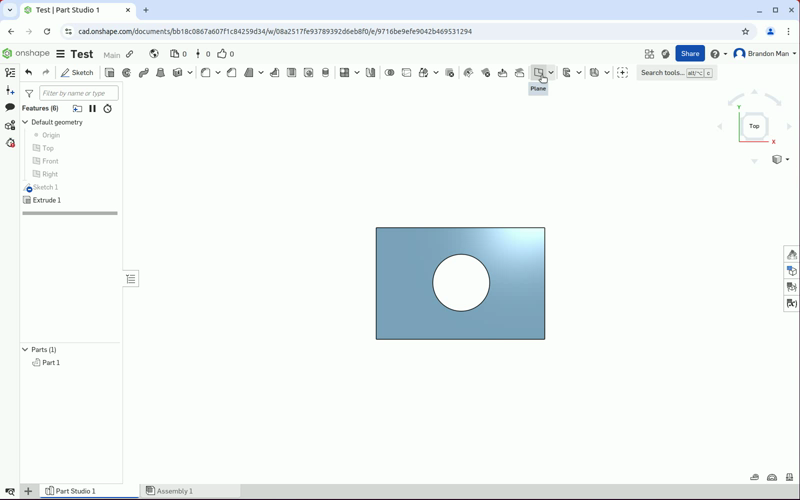
click(541, 75)
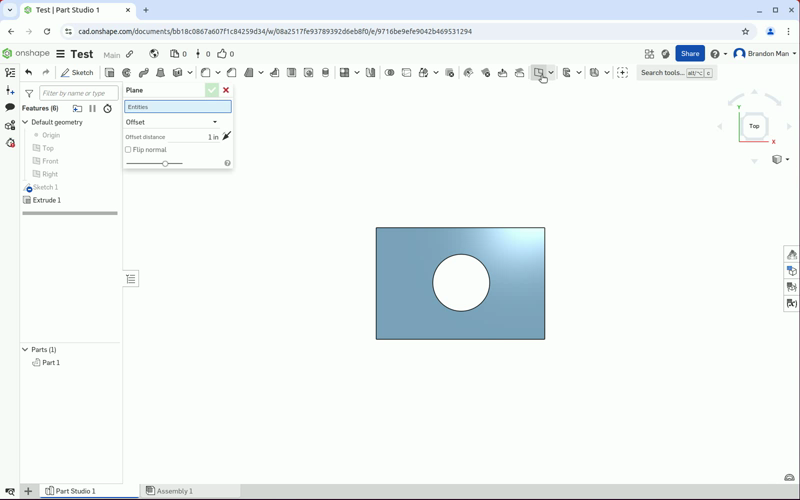
mouse_move(73, 150)
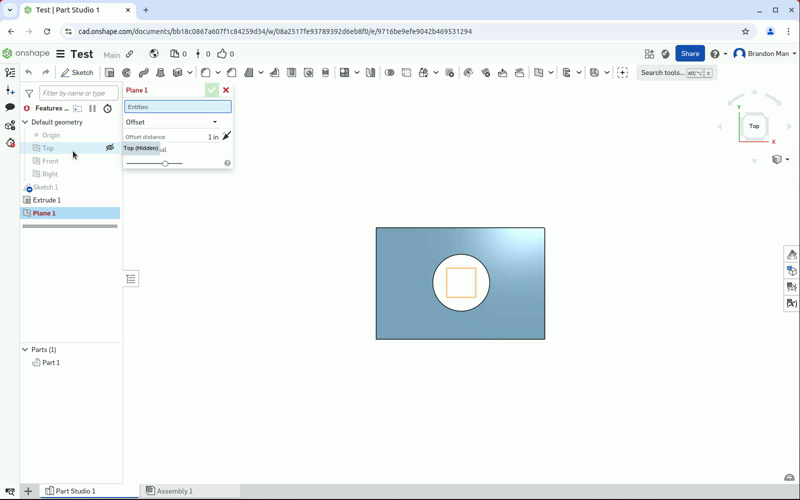
click(73, 150)
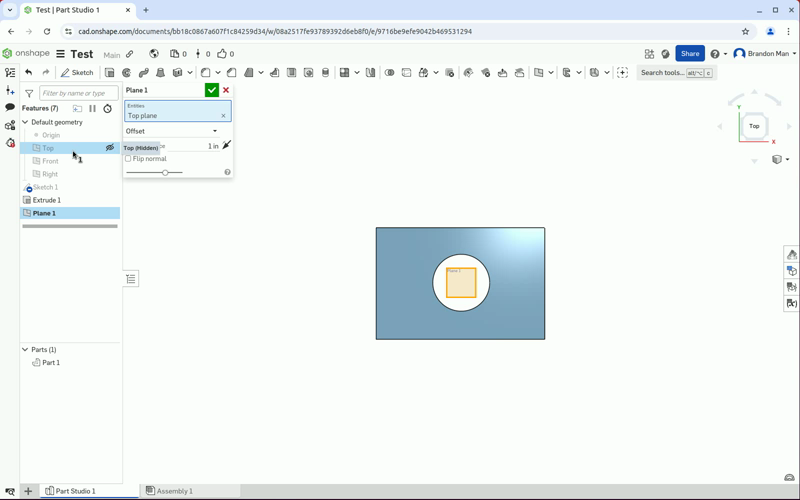
key(tab, 2)
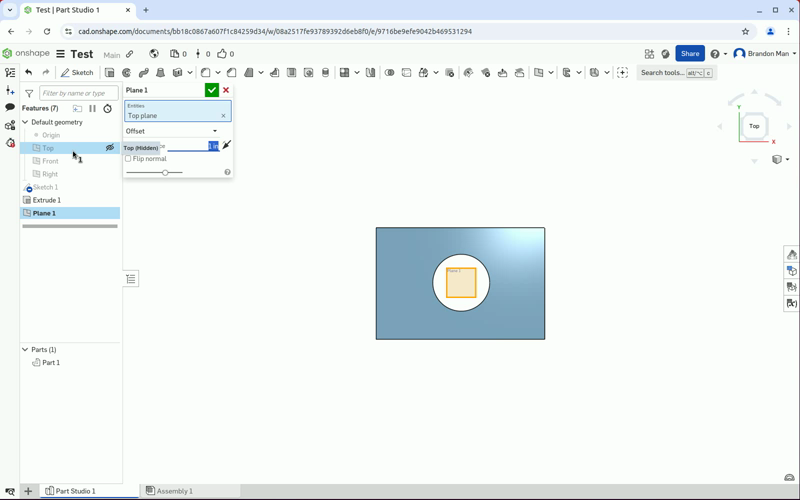
text(5.792)
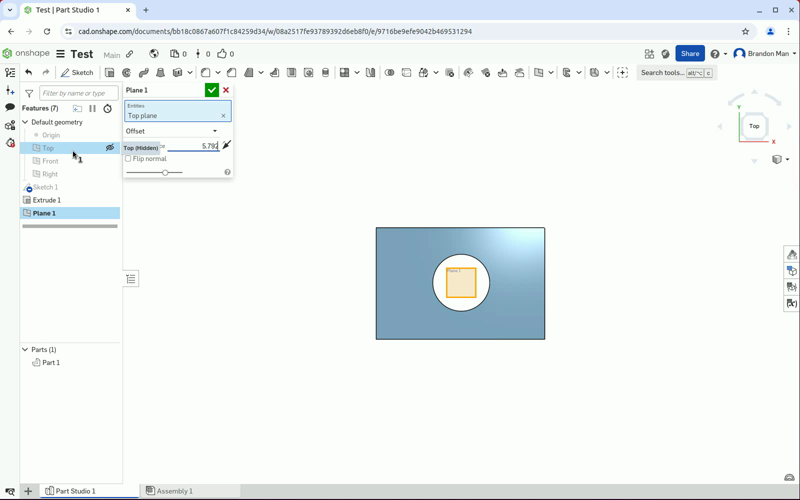
key(enter, 2)
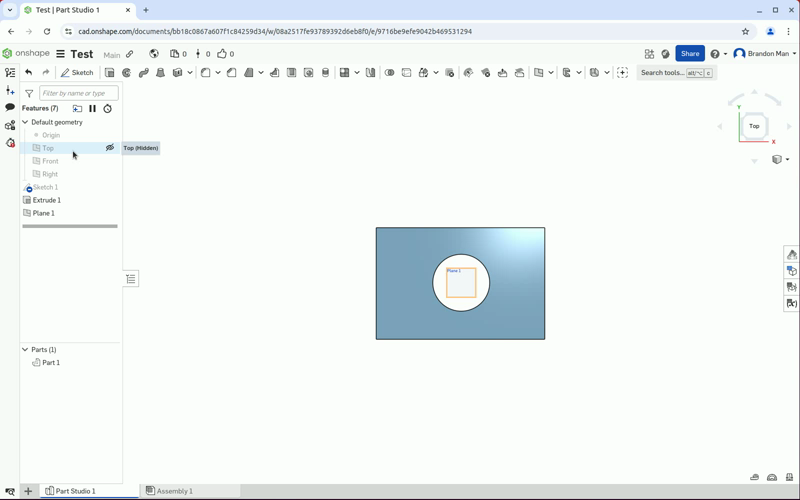
key(shift+s)
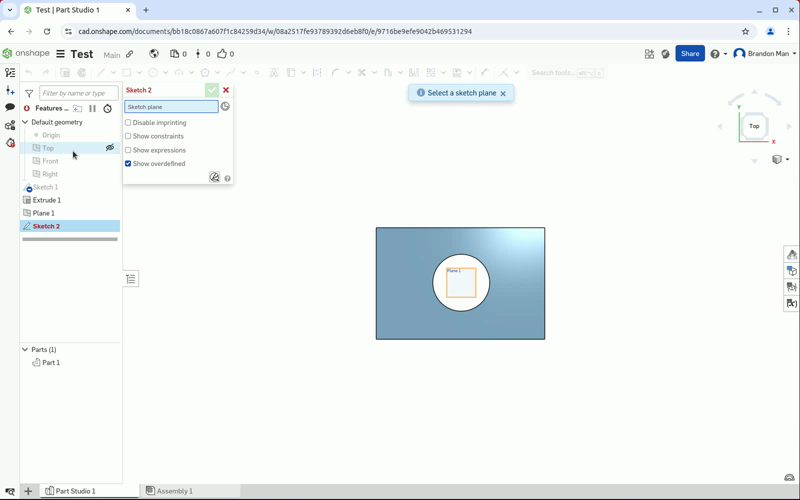
mouse_move(73, 215)
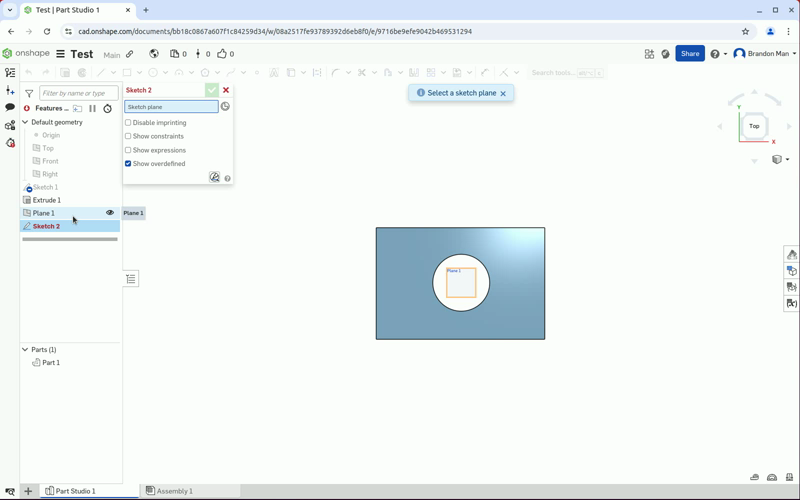
click(73, 215)
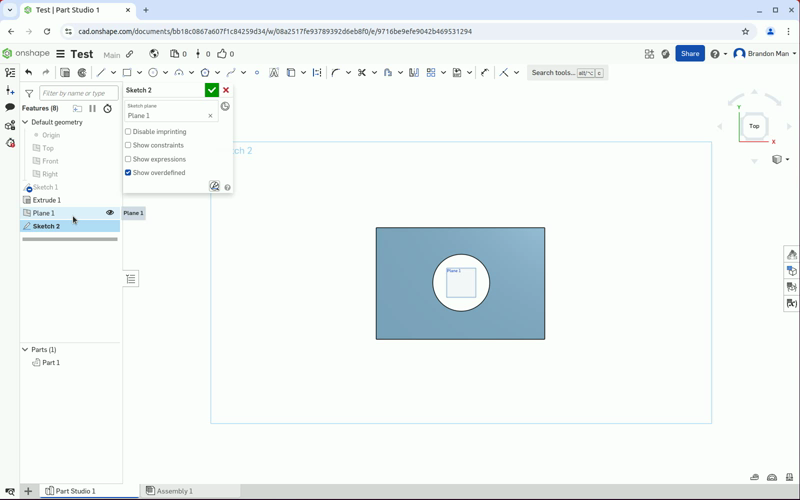
mouse_move(73, 352)
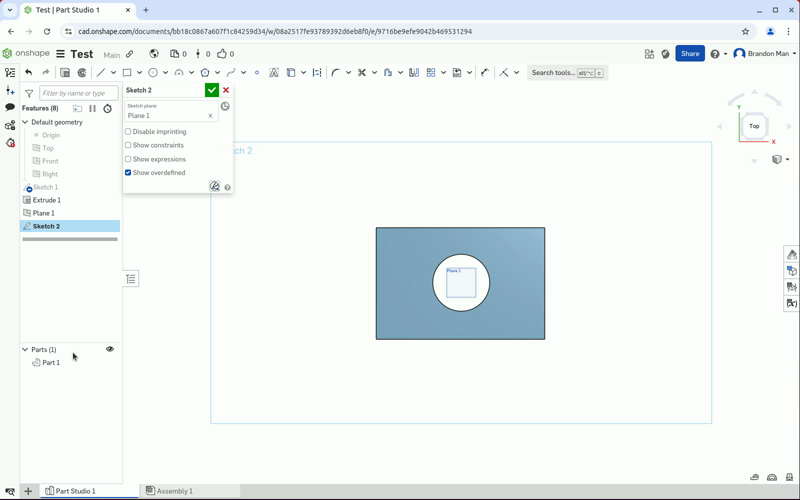
key(y)
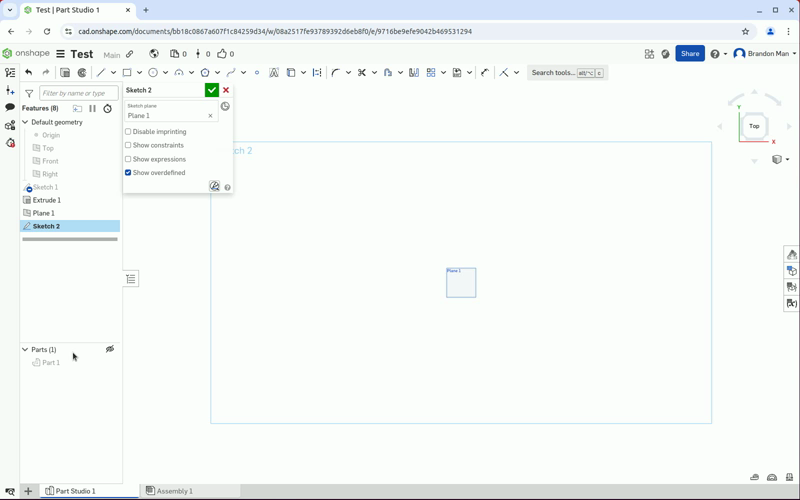
key(l)
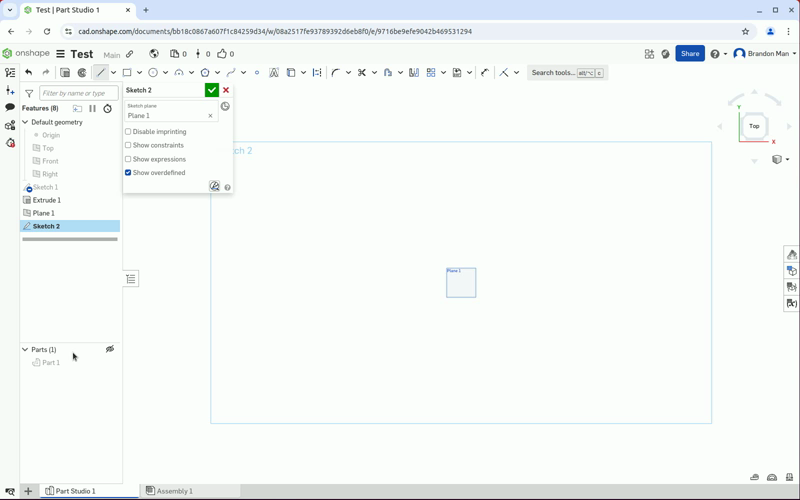
key_down(shift)
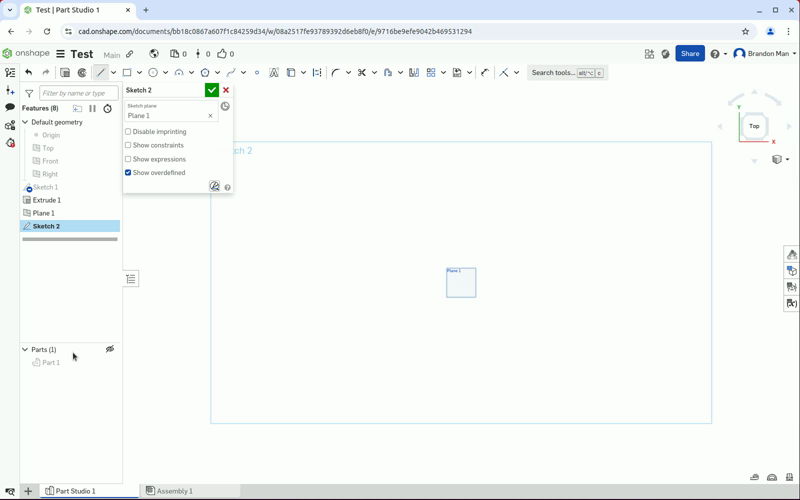
mouse_move(398, 339)
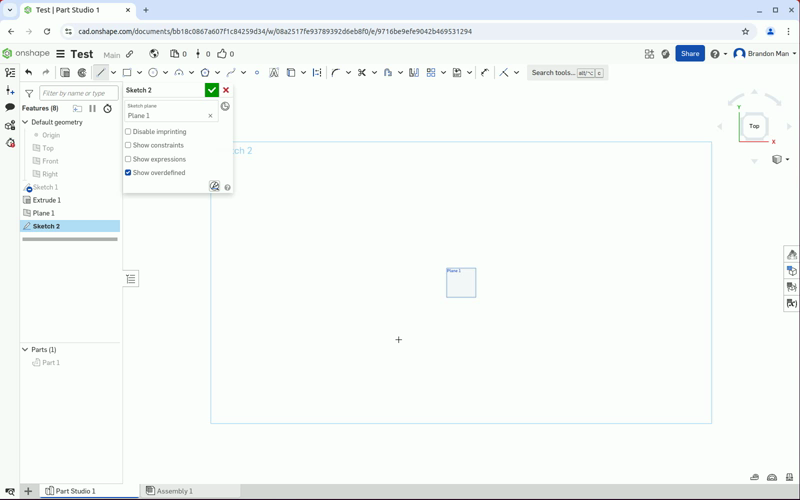
click(398, 339)
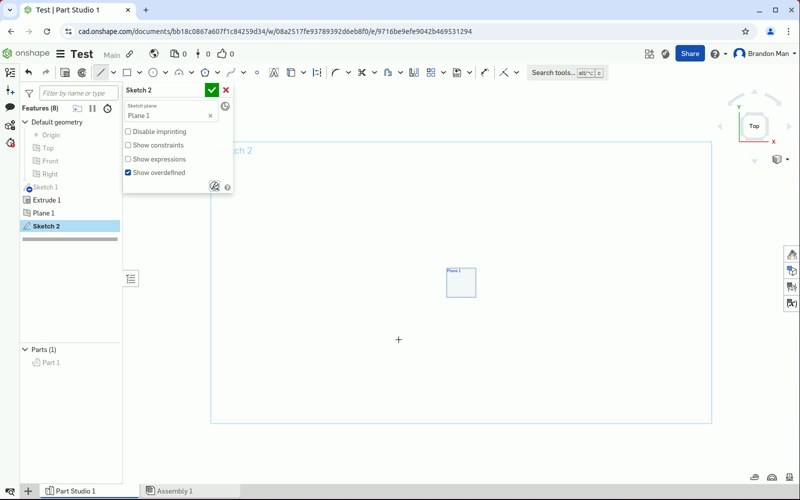
key_up(shift)
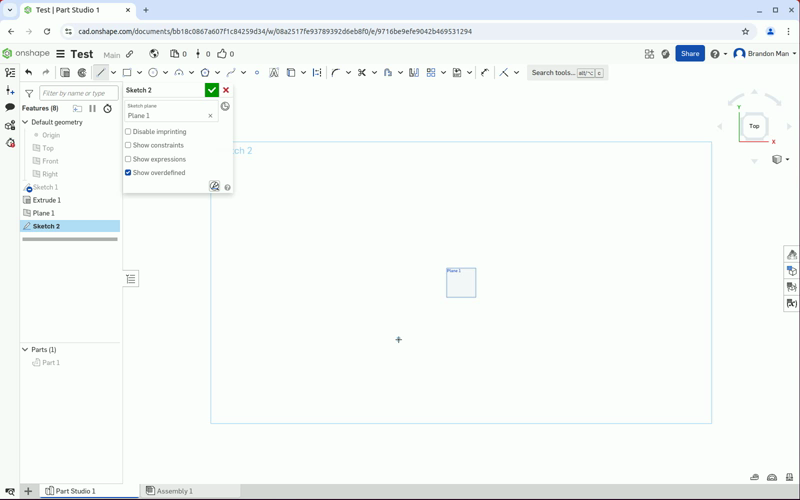
key_down(shift)
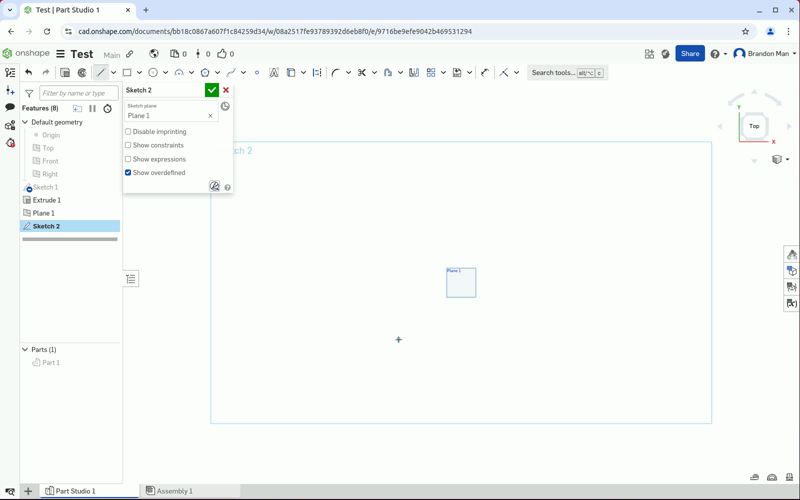
mouse_move(428, 339)
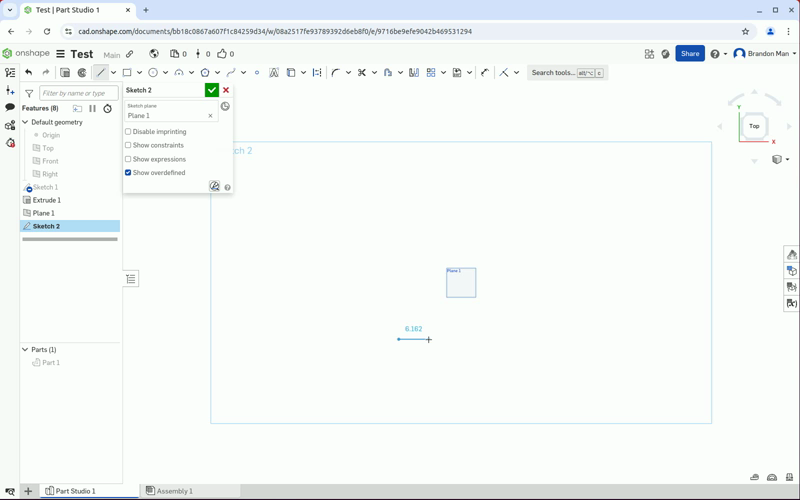
mouse_move(401, 339)
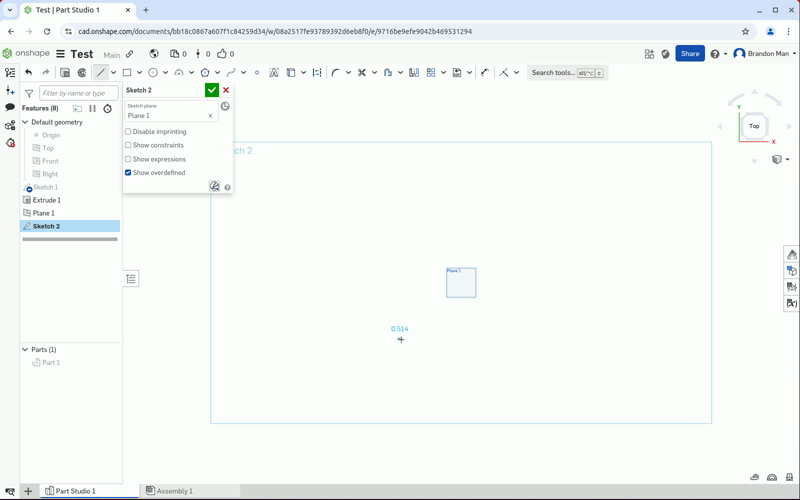
scroll(6)
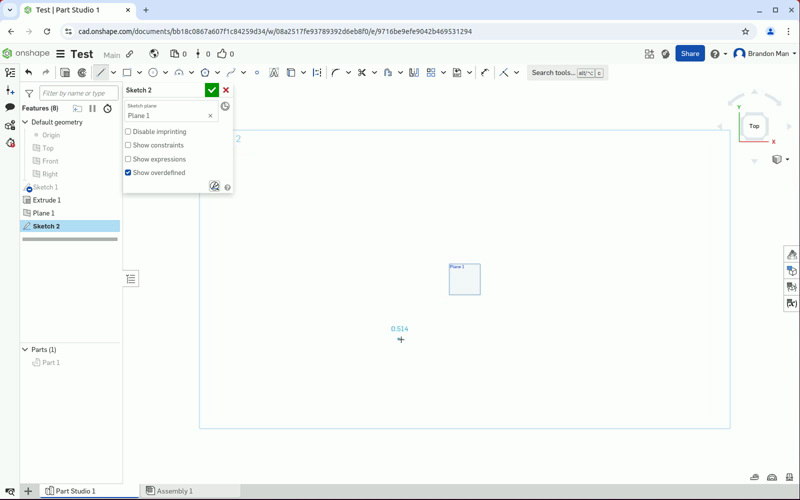
scroll(6)
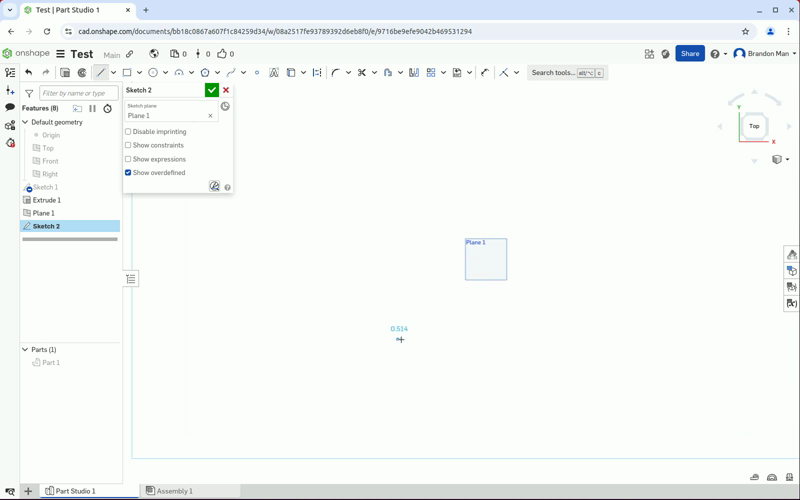
scroll(6)
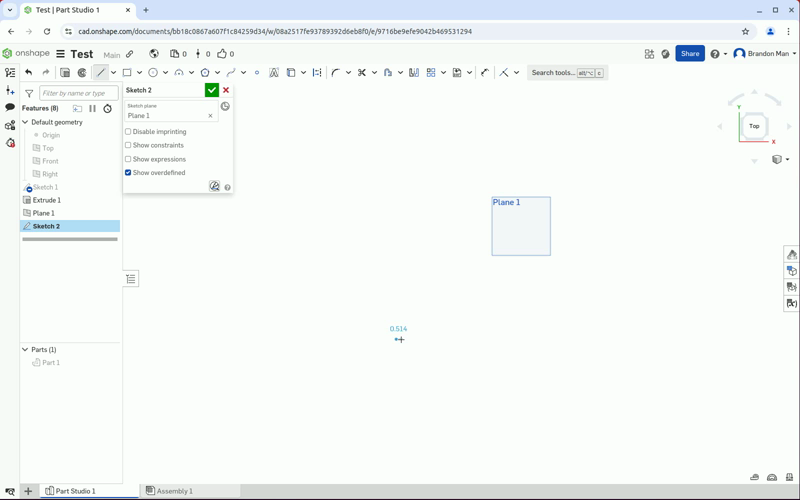
scroll(6)
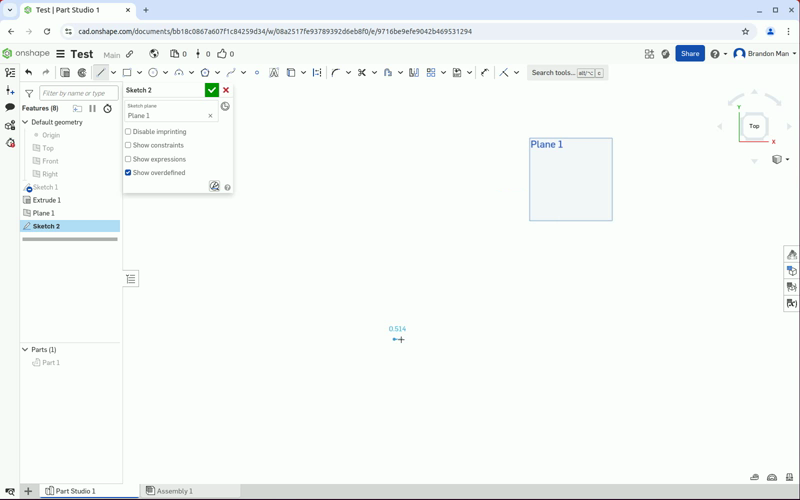
scroll(6)
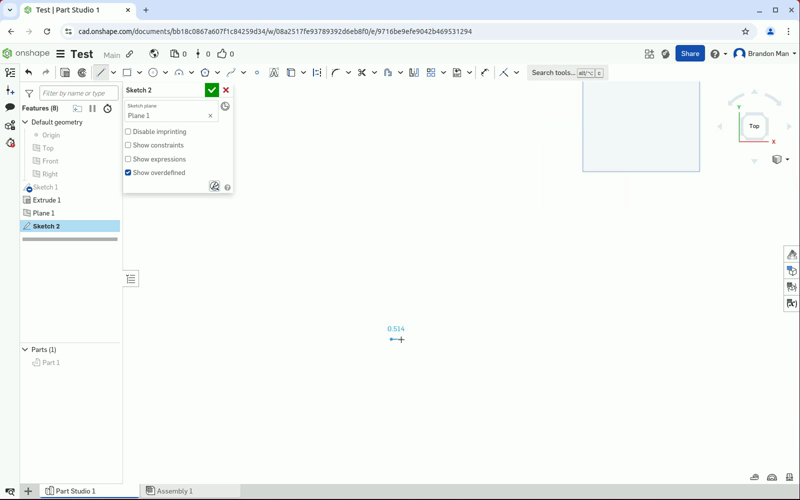
scroll(6)
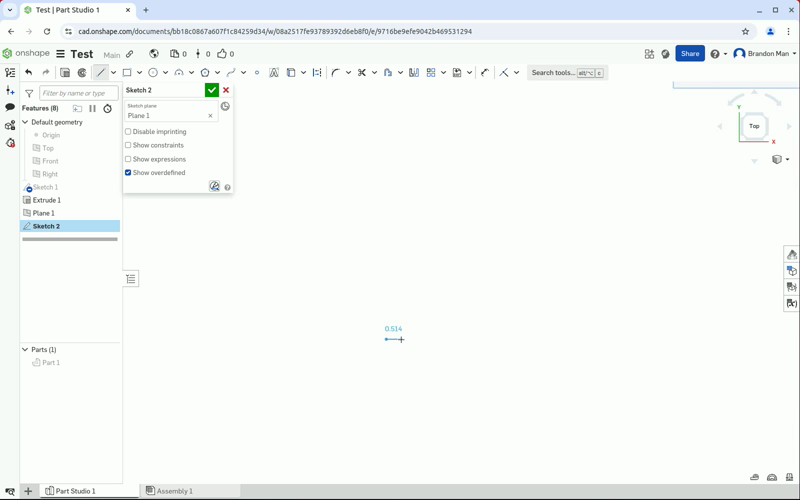
scroll(6)
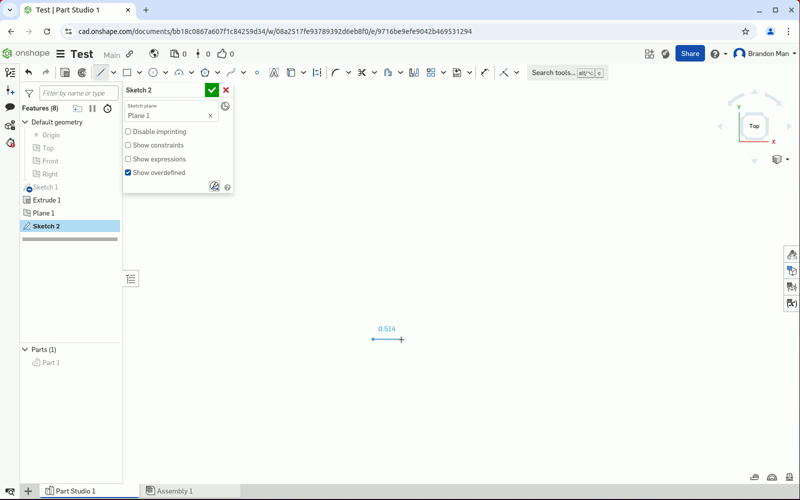
click(401, 339)
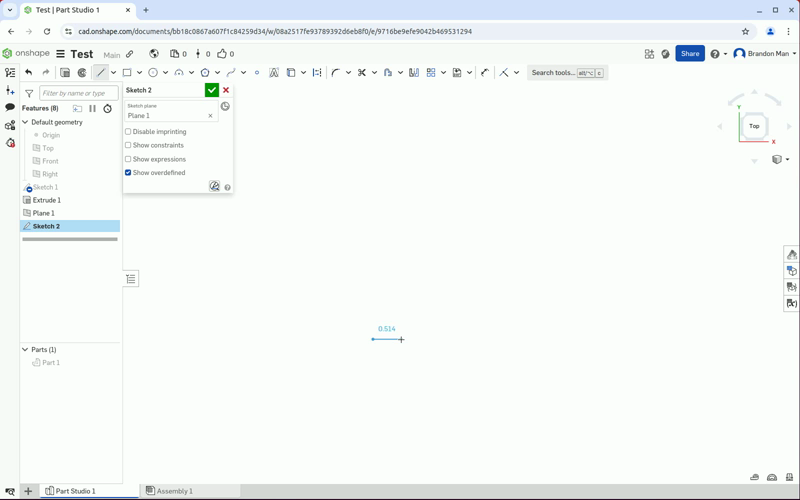
scroll(-6)
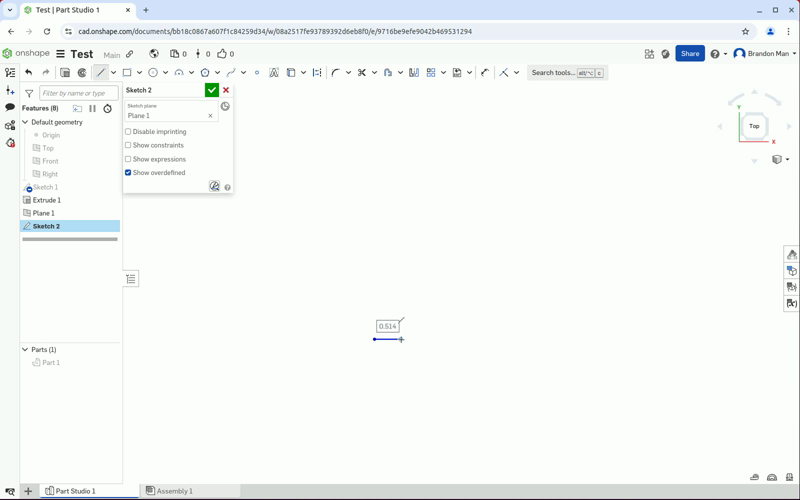
scroll(-6)
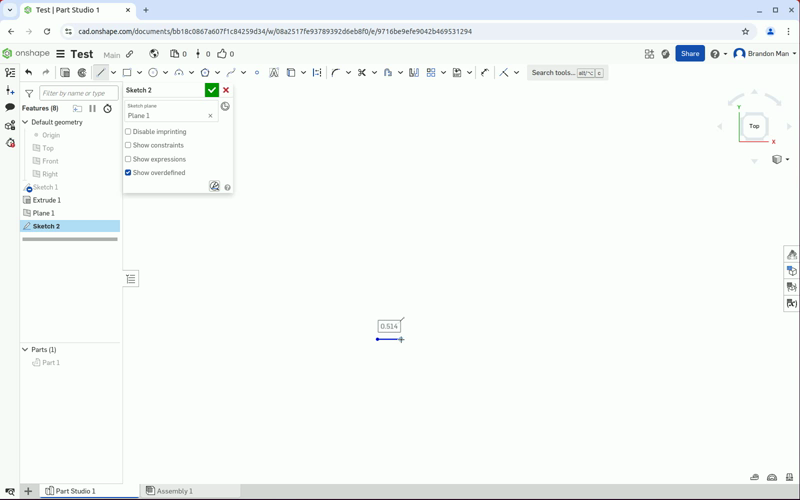
scroll(-6)
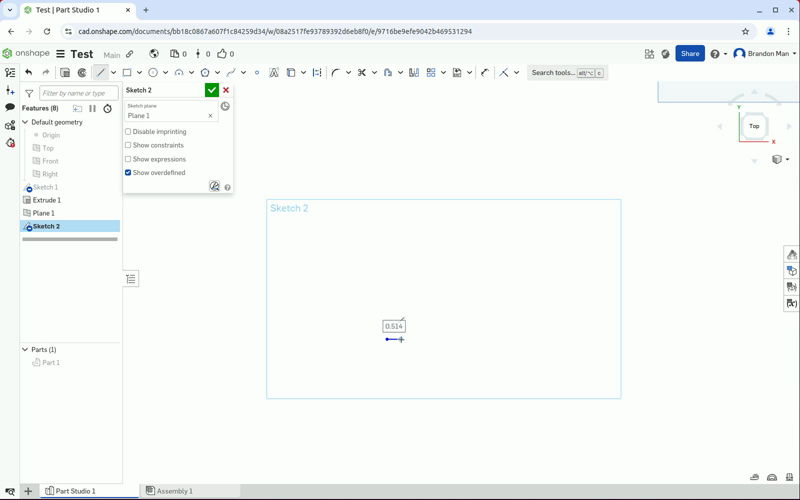
scroll(-6)
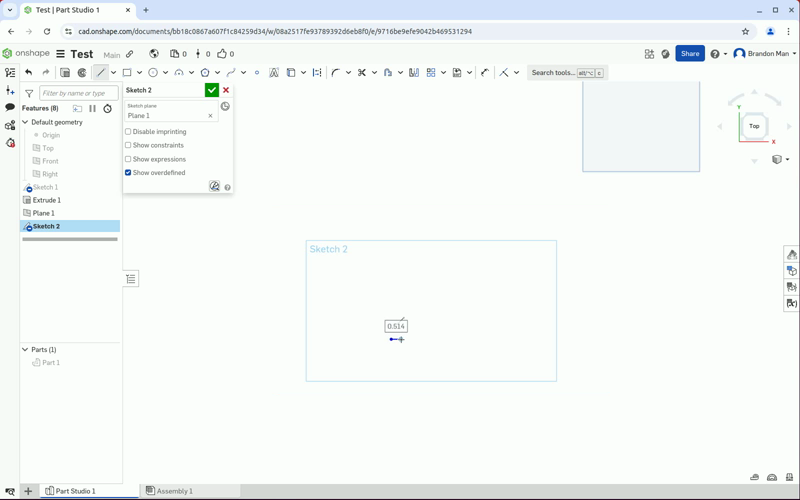
scroll(-6)
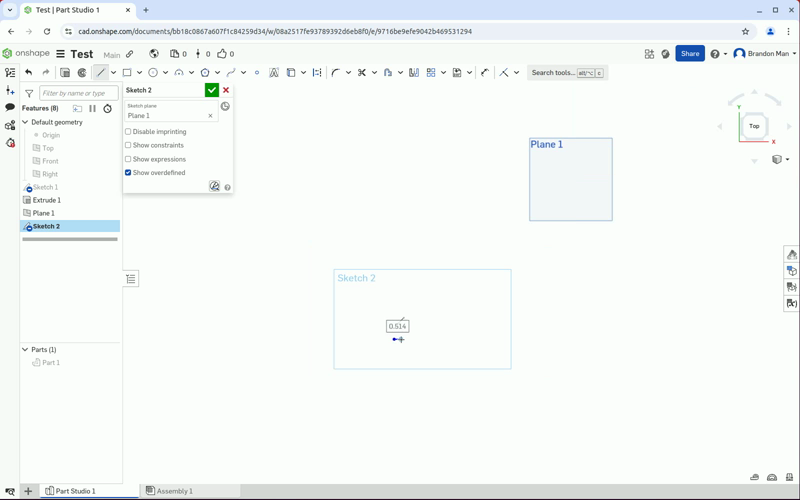
scroll(-6)
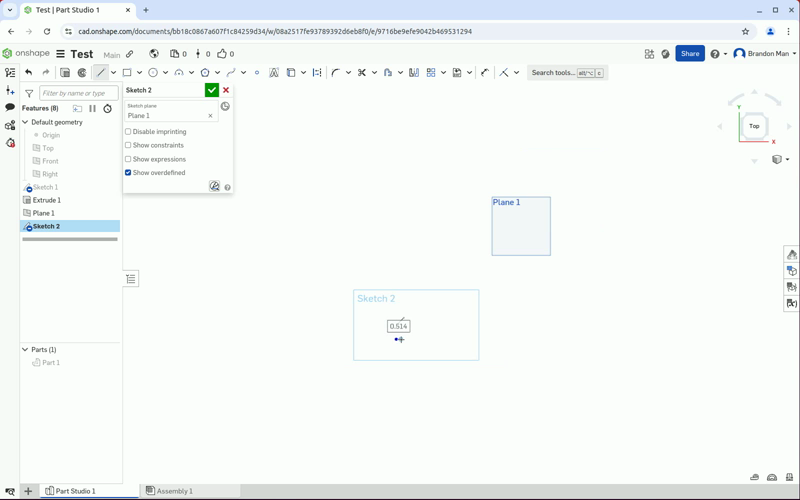
scroll(-6)
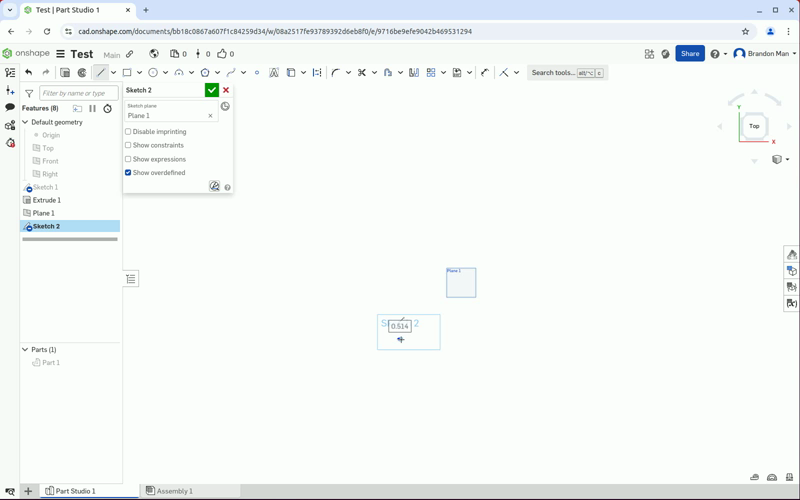
key_up(shift)
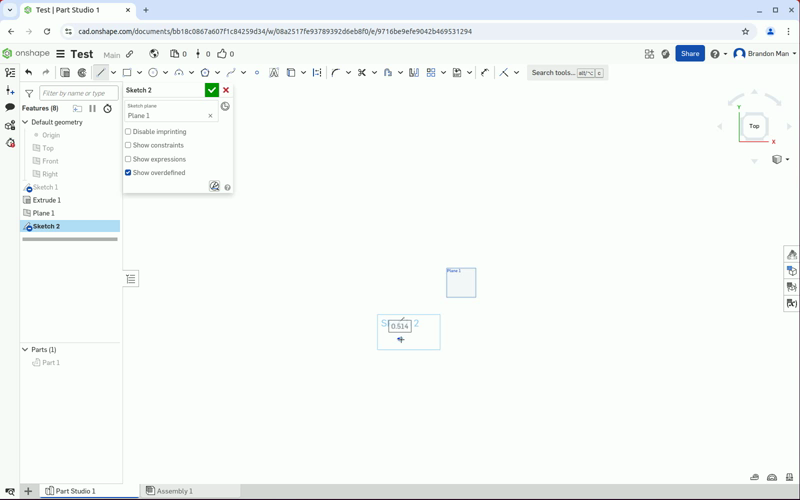
key_down(shift)
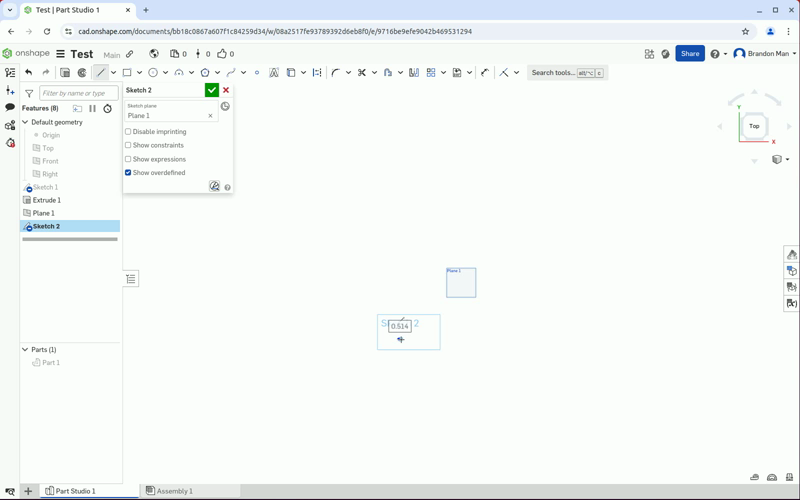
mouse_move(401, 226)
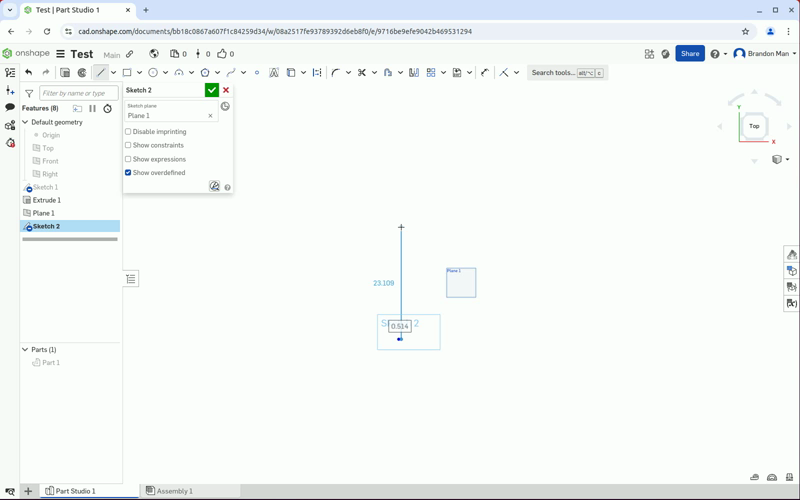
click(401, 226)
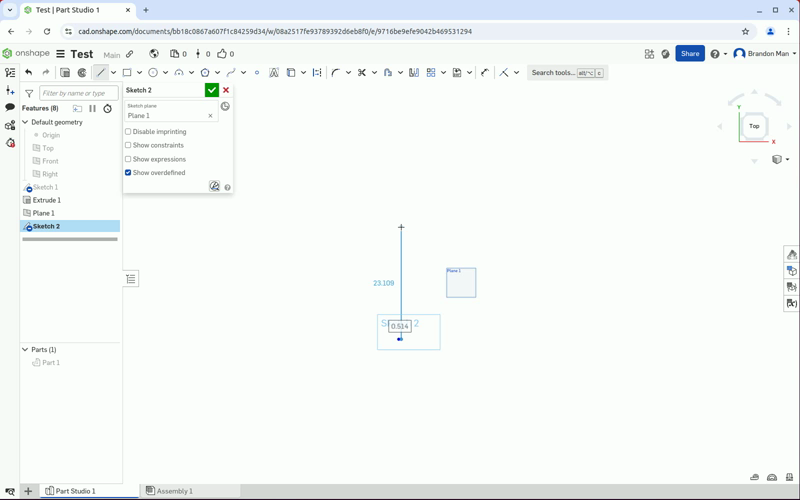
key_up(shift)
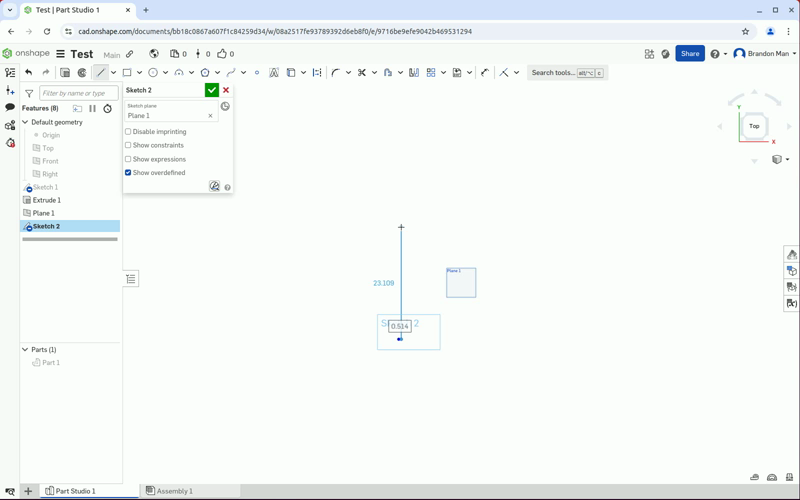
key_down(shift)
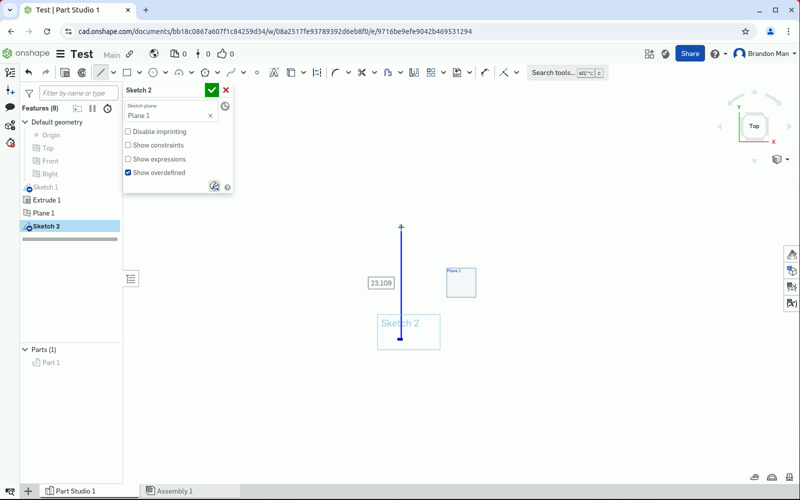
mouse_move(431, 226)
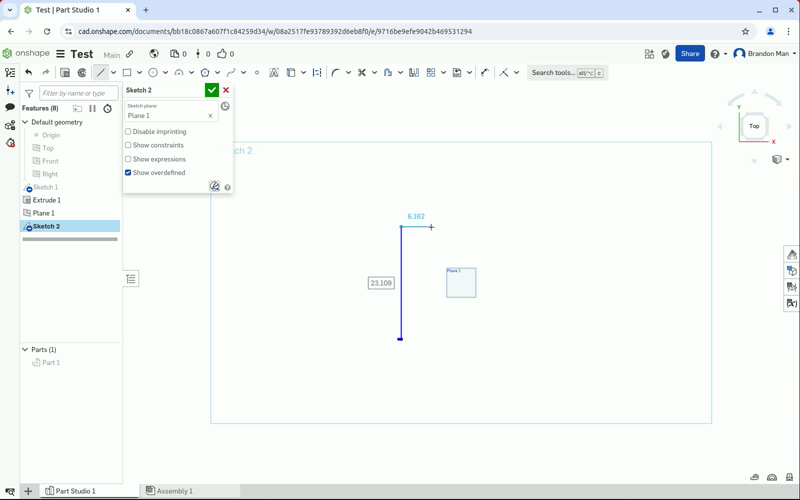
mouse_move(398, 226)
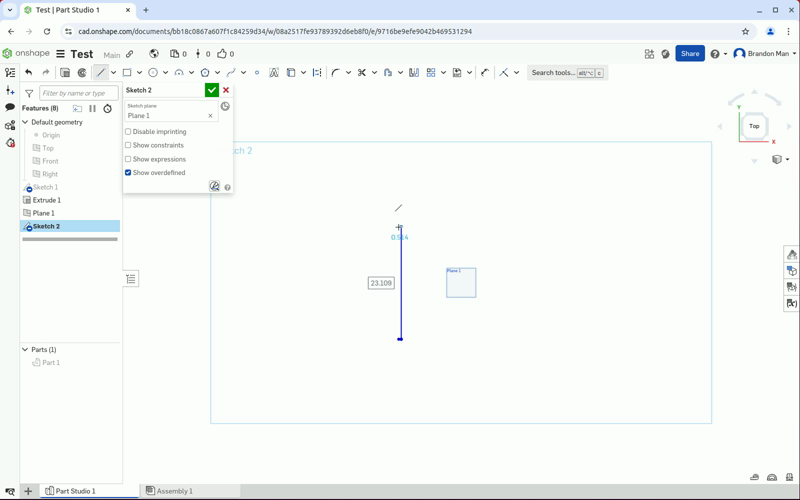
scroll(6)
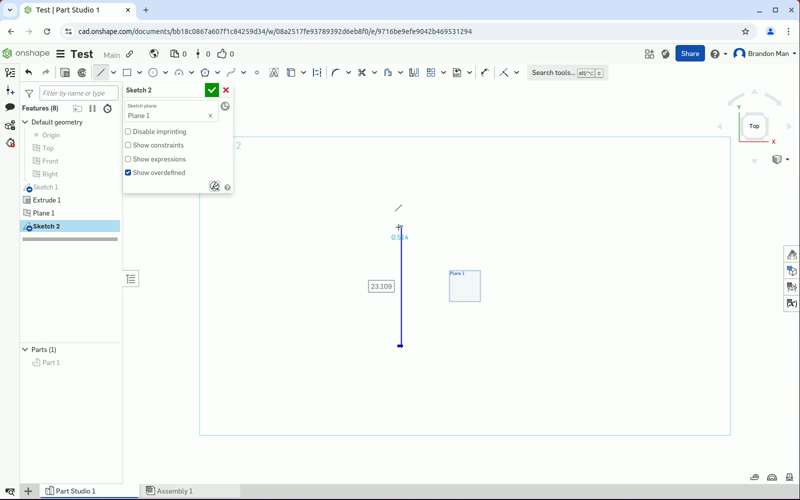
scroll(6)
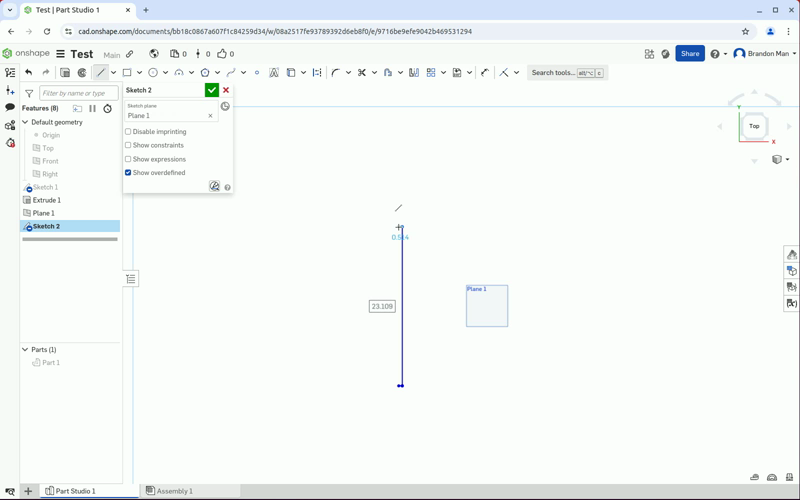
scroll(6)
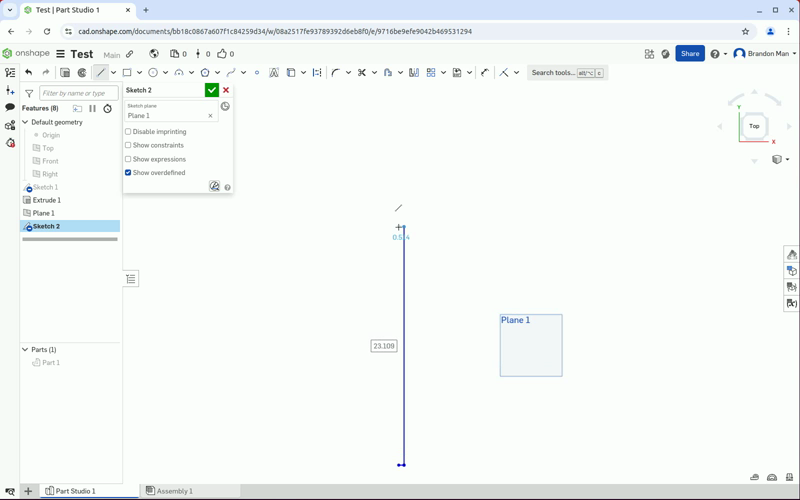
scroll(6)
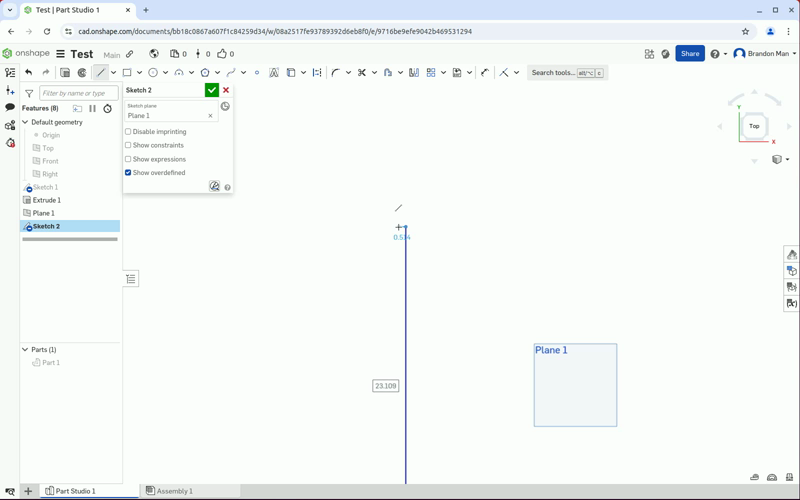
scroll(6)
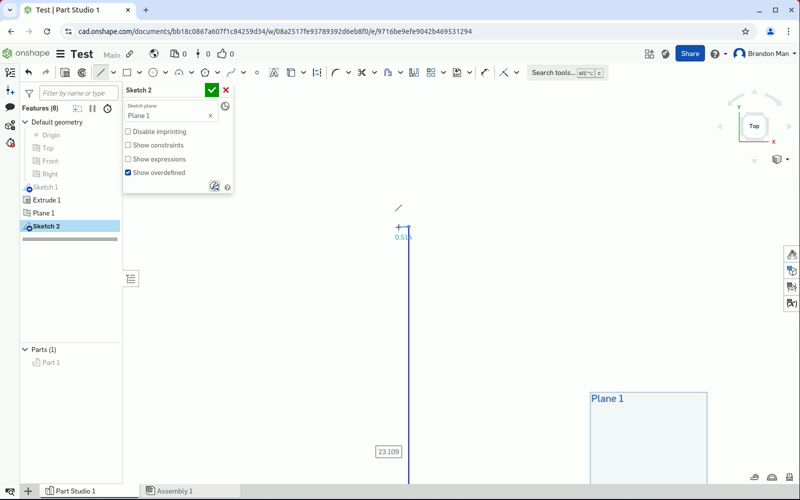
scroll(6)
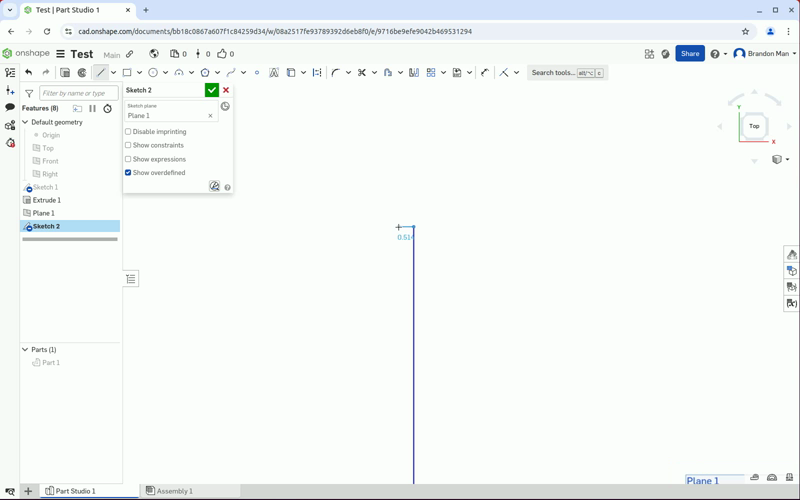
scroll(6)
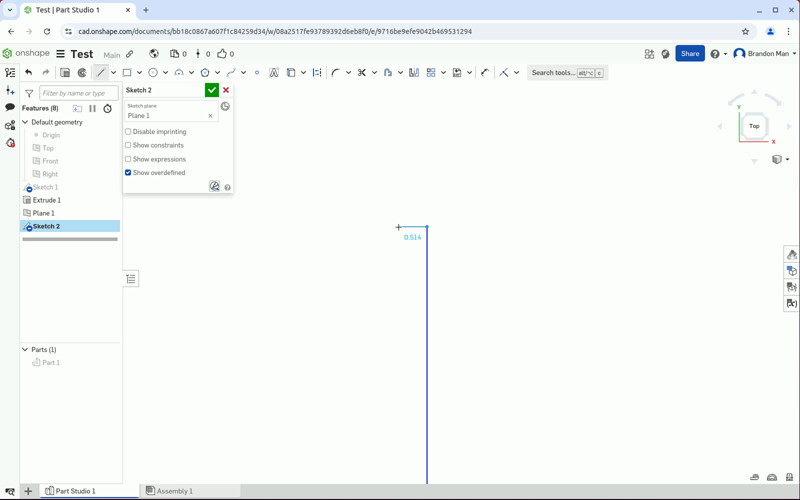
click(398, 226)
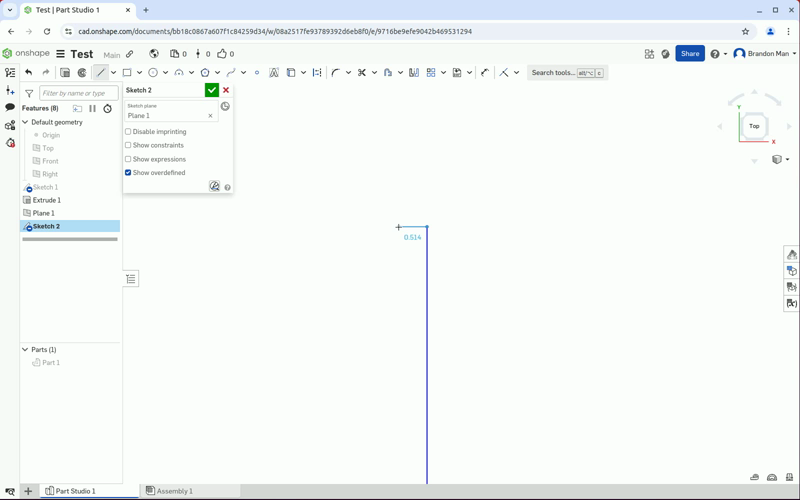
scroll(-6)
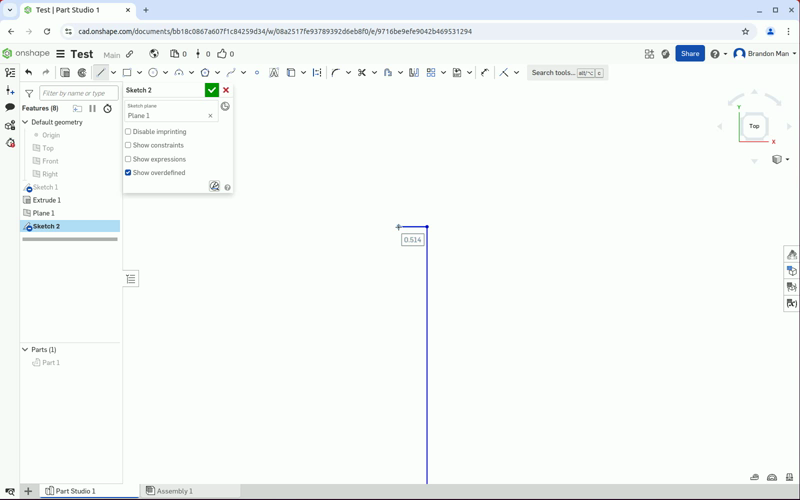
scroll(-6)
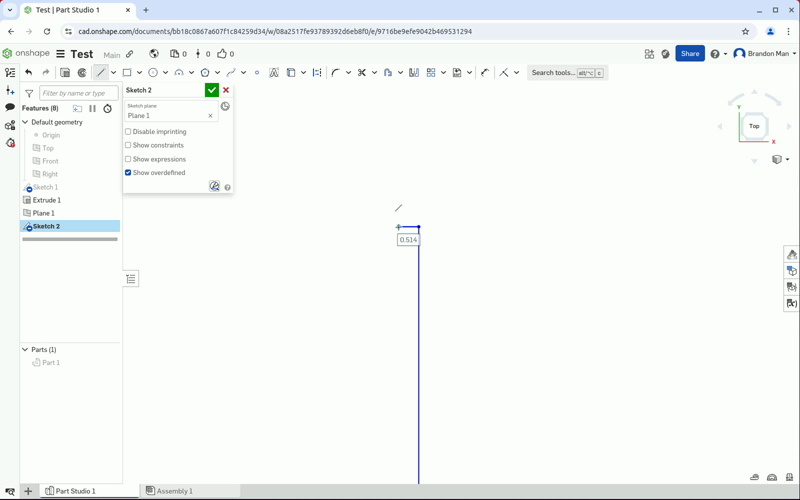
scroll(-6)
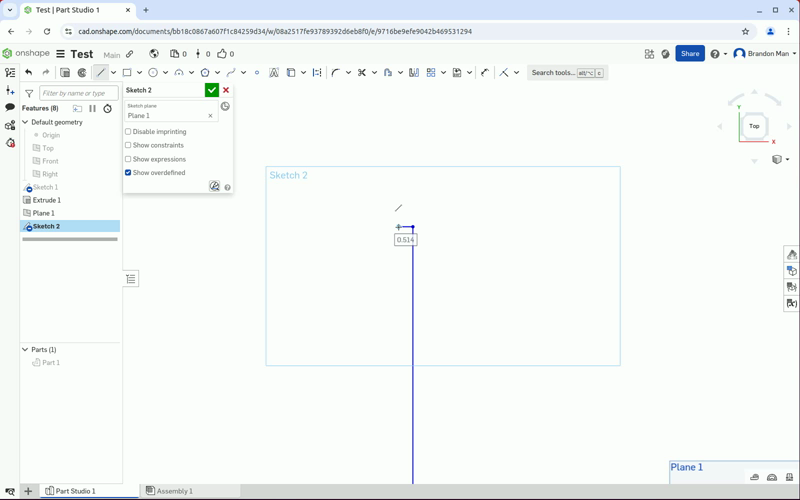
scroll(-6)
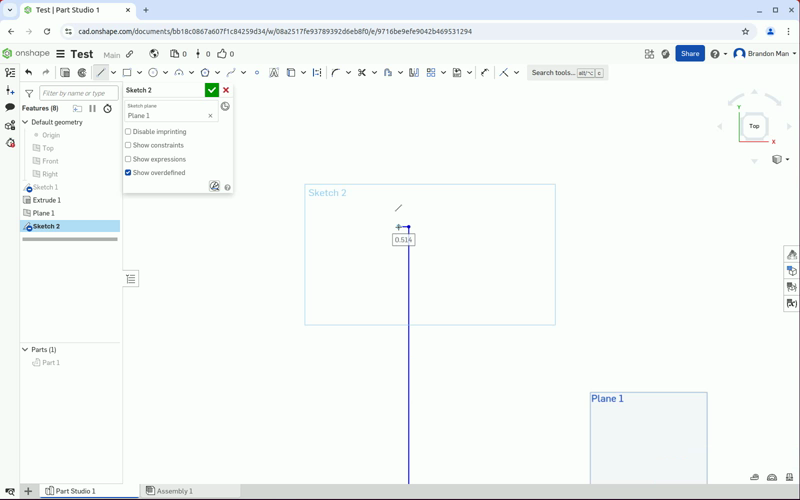
scroll(-6)
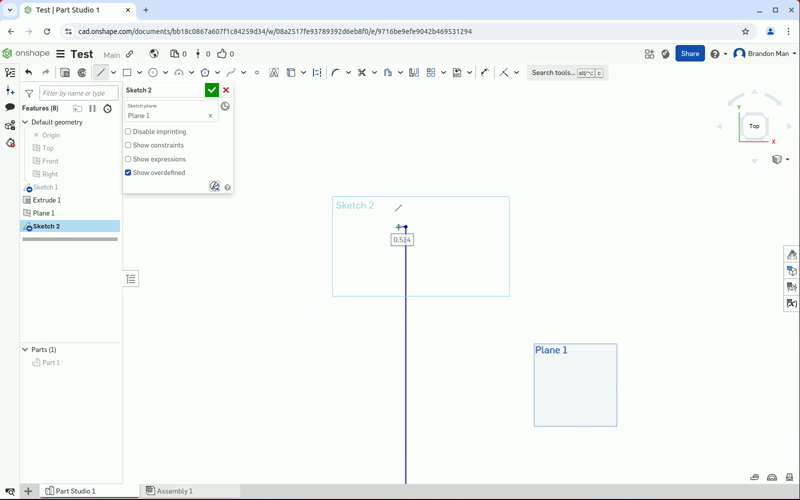
scroll(-6)
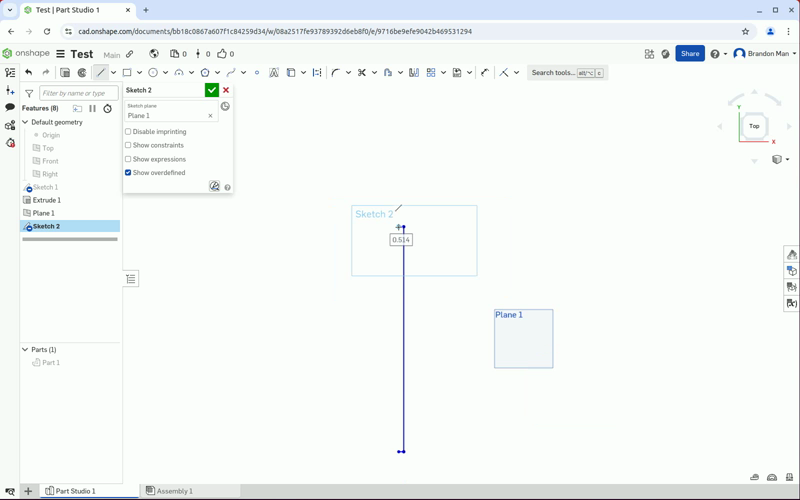
scroll(-6)
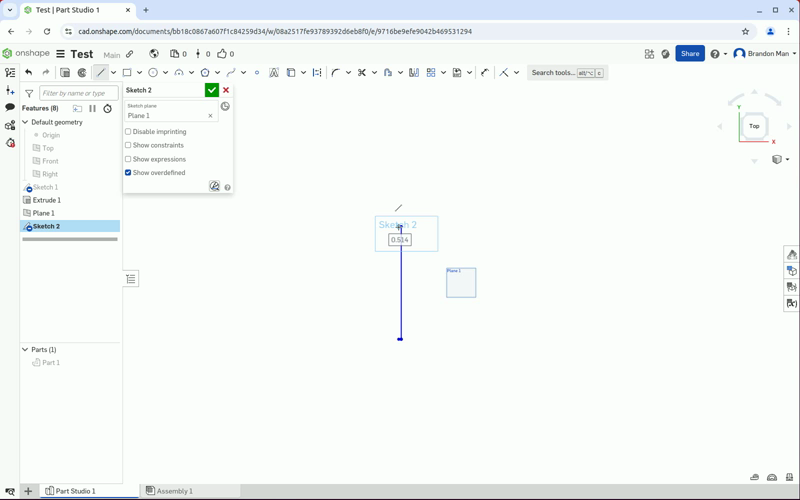
key_up(shift)
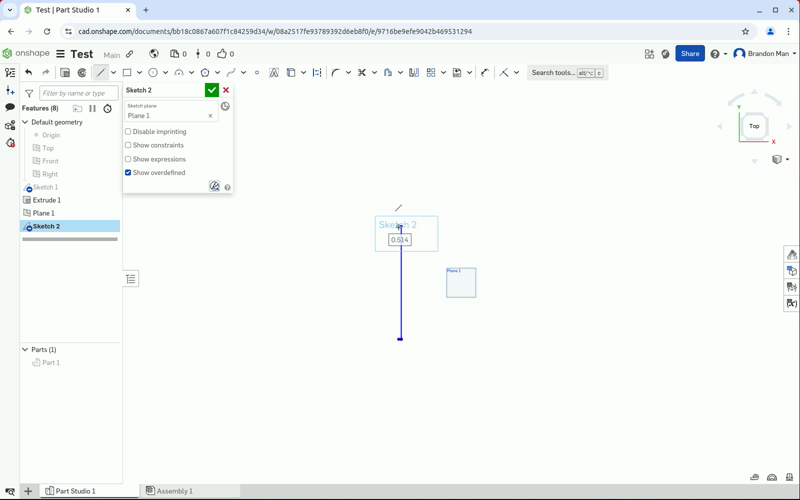
key_down(shift)
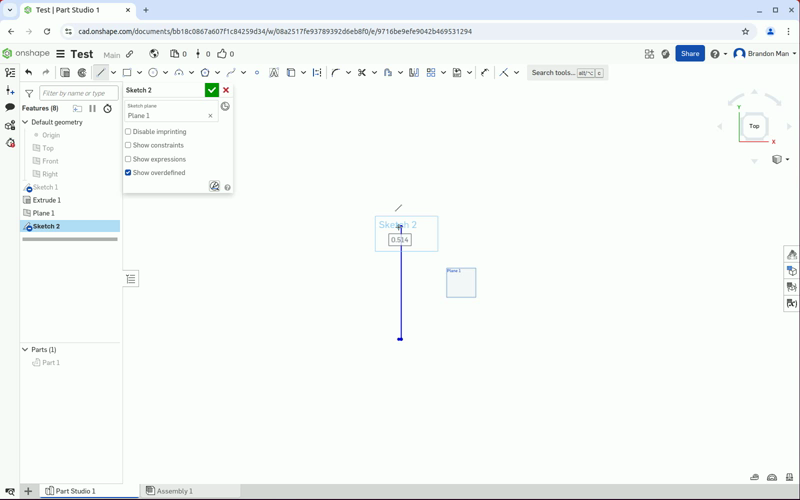
mouse_move(398, 339)
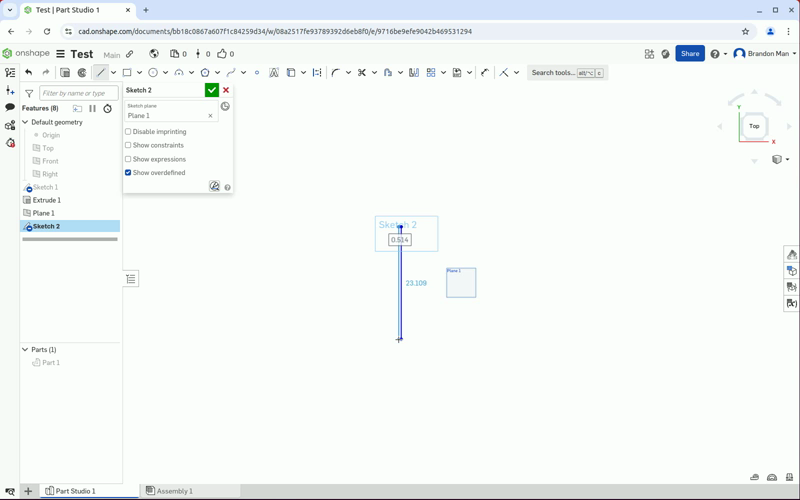
scroll(6)
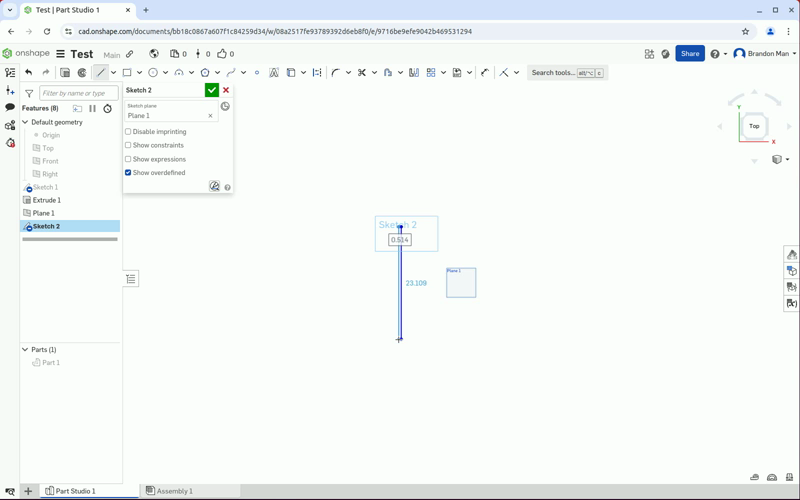
scroll(6)
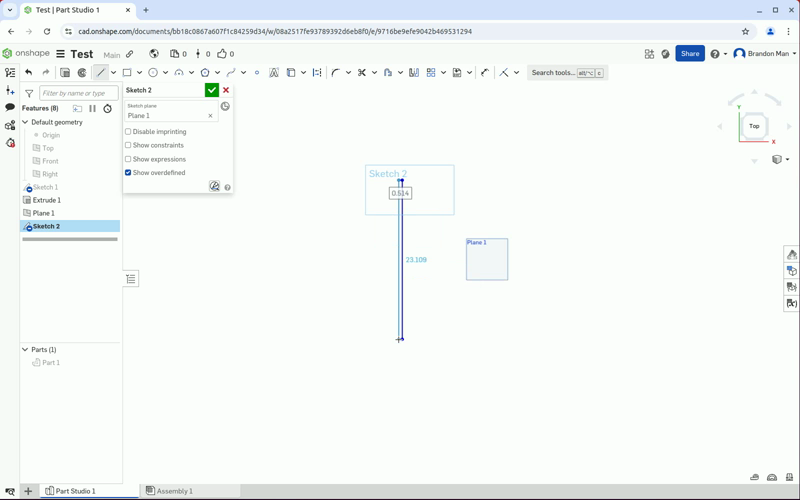
scroll(6)
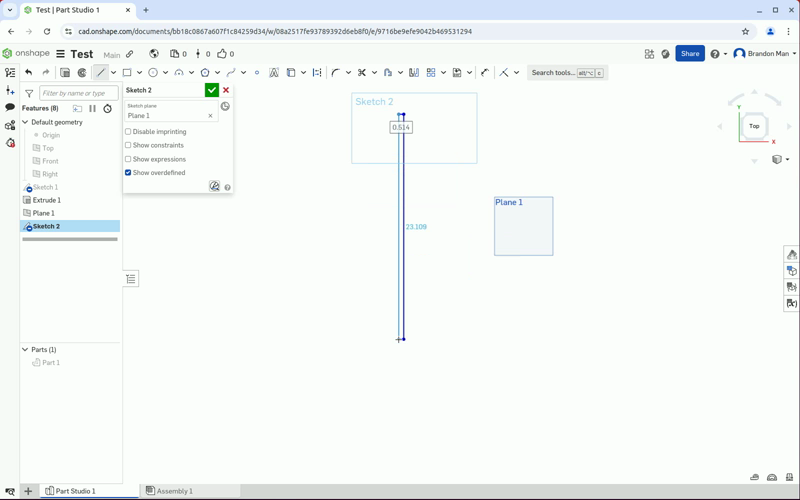
scroll(6)
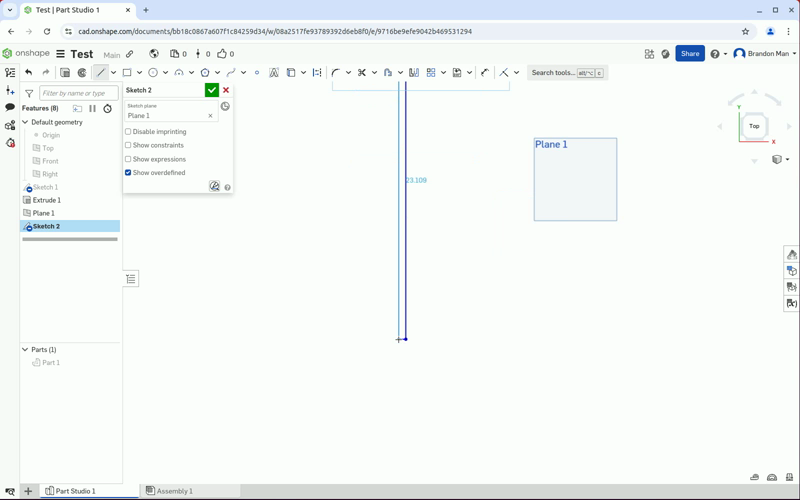
scroll(6)
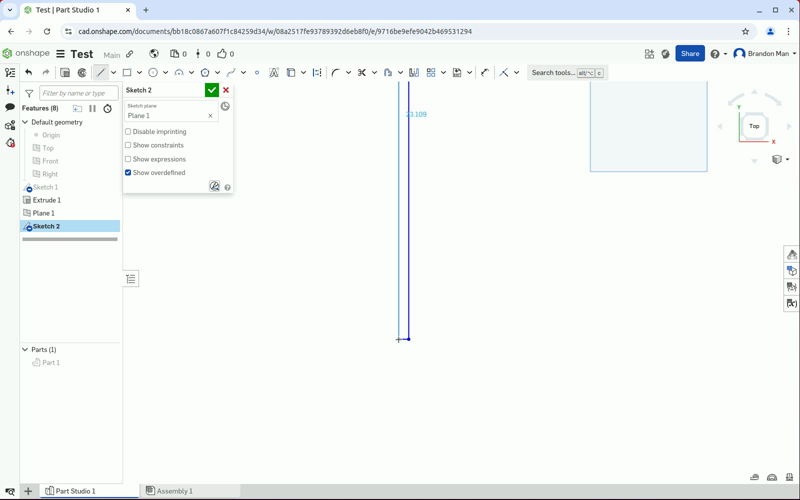
scroll(6)
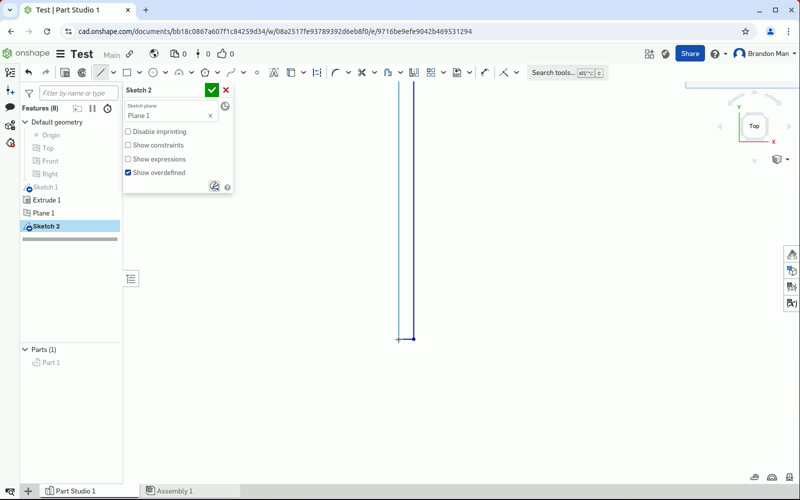
scroll(6)
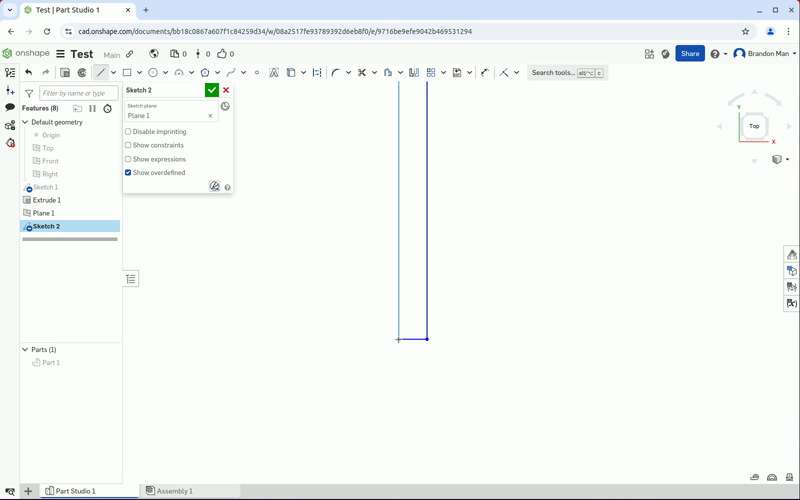
key_up(shift)
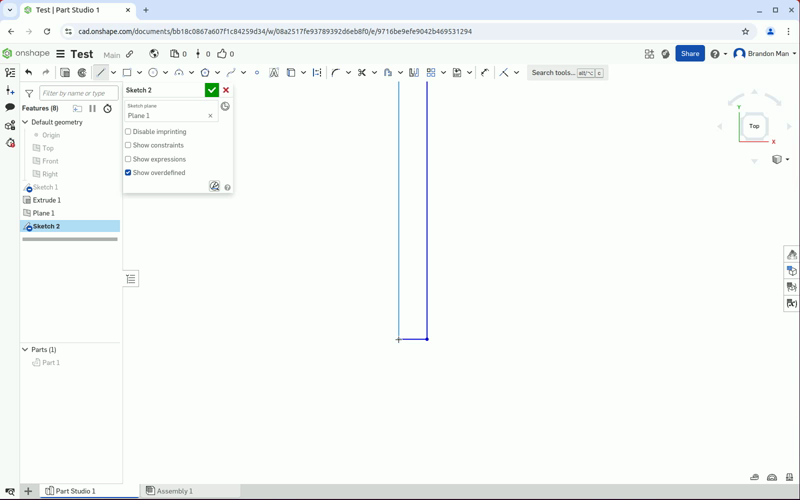
click(398, 339)
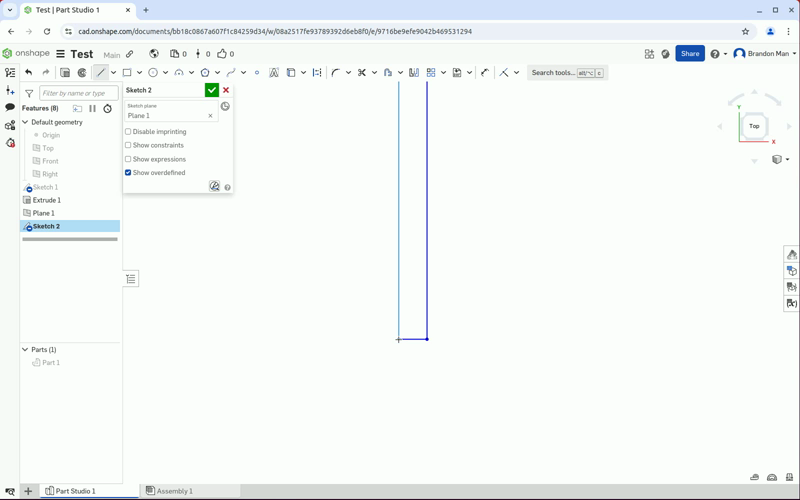
scroll(-6)
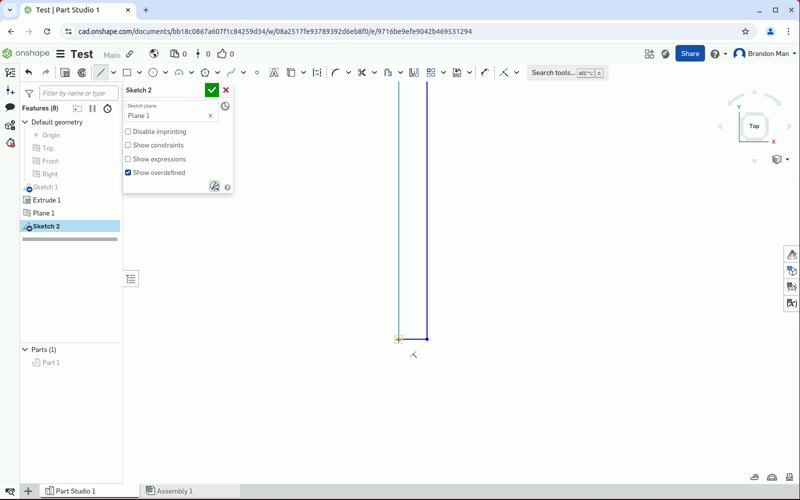
scroll(-6)
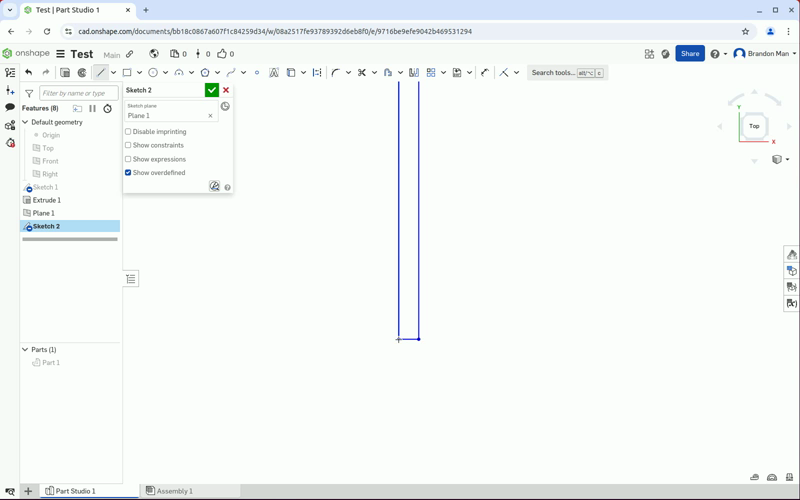
scroll(-6)
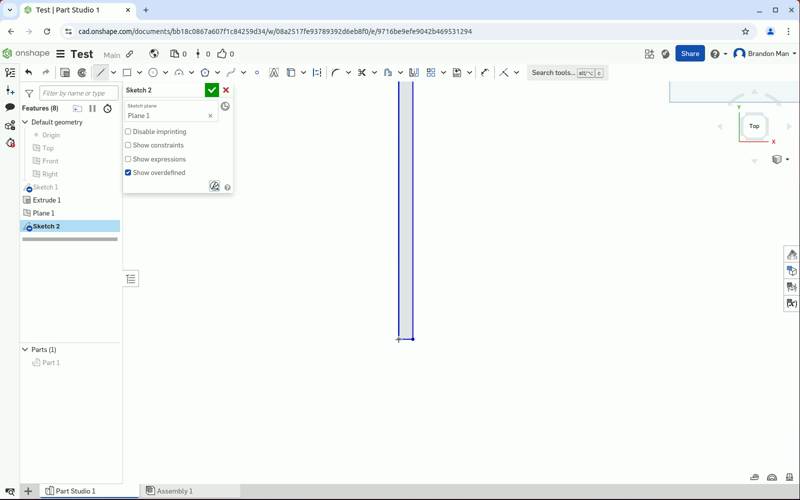
scroll(-6)
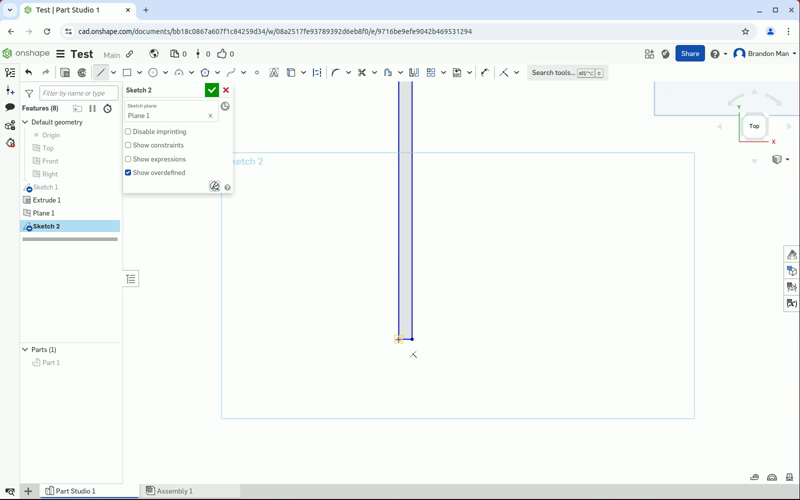
scroll(-6)
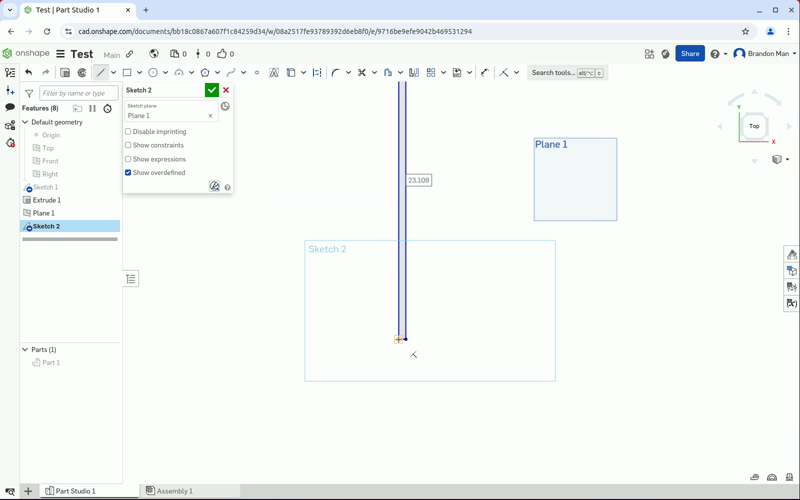
scroll(-6)
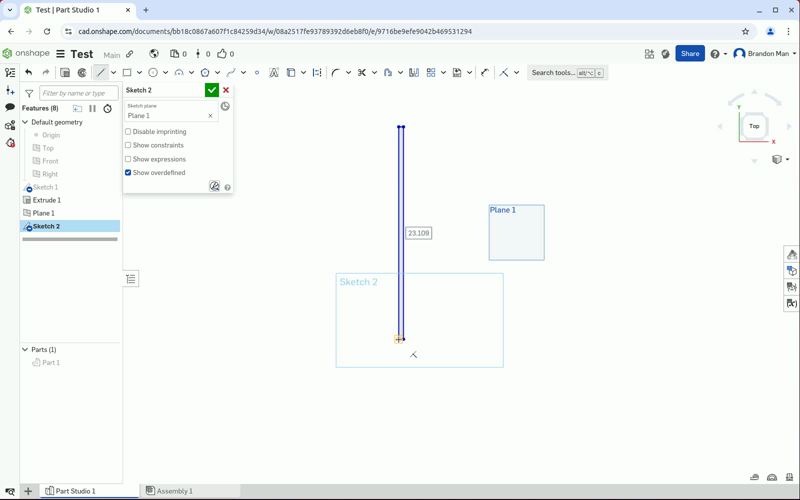
scroll(-6)
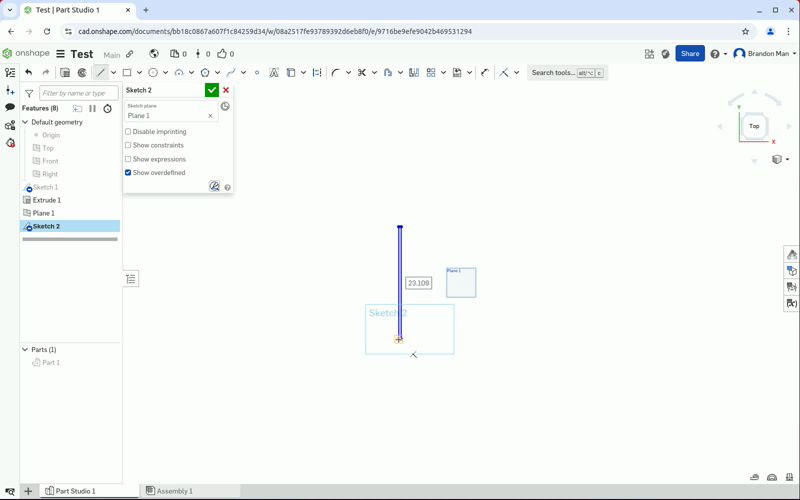
key(esc)
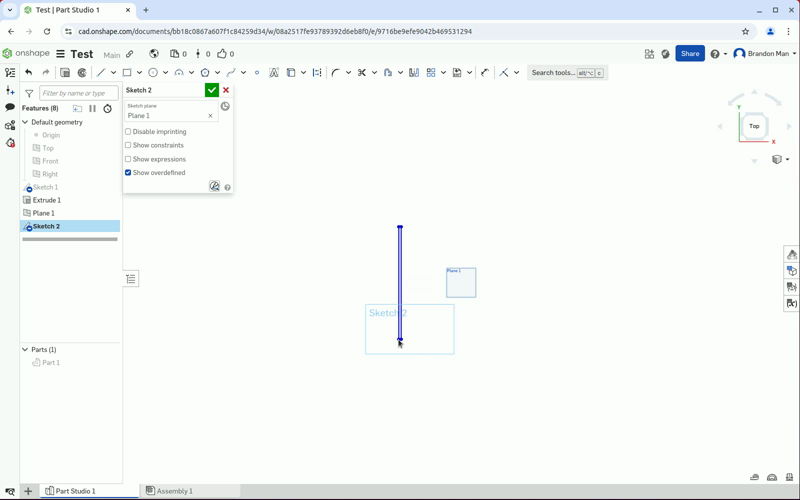
mouse_move(399, 331)
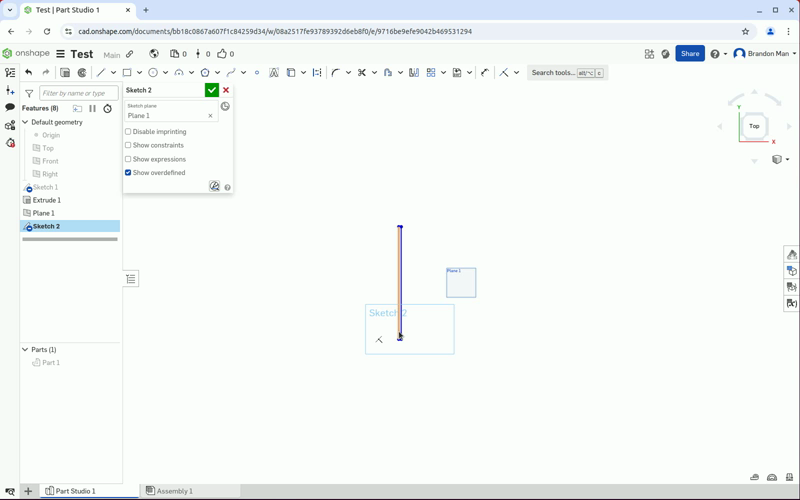
scroll(6)
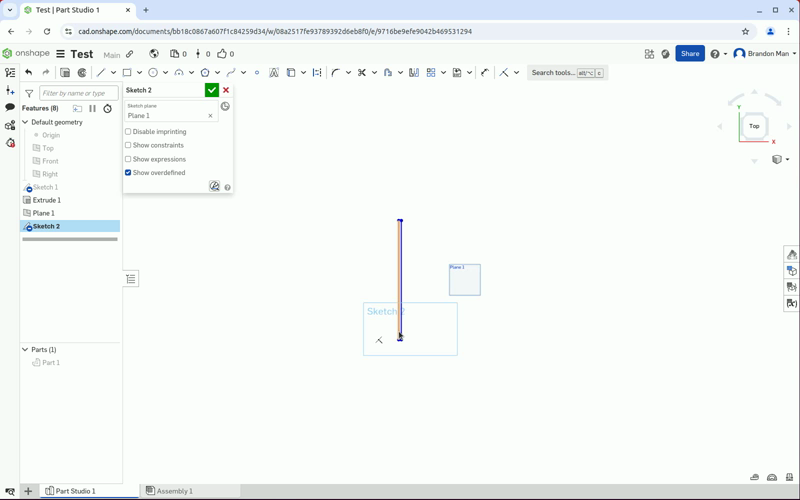
scroll(6)
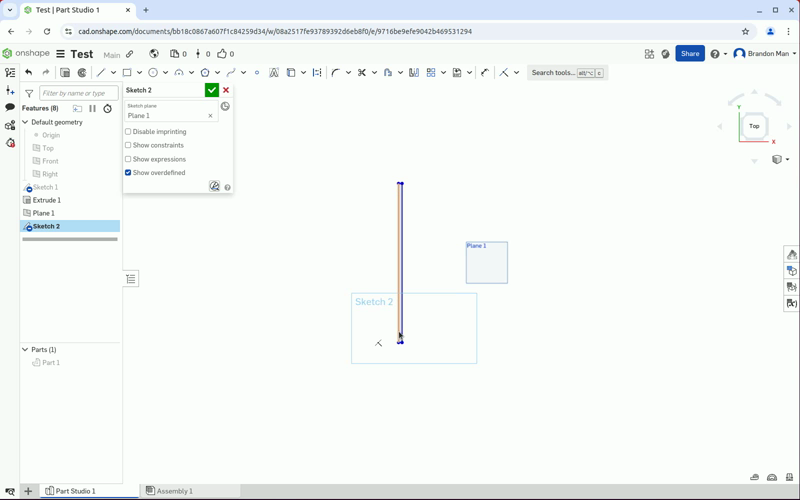
scroll(6)
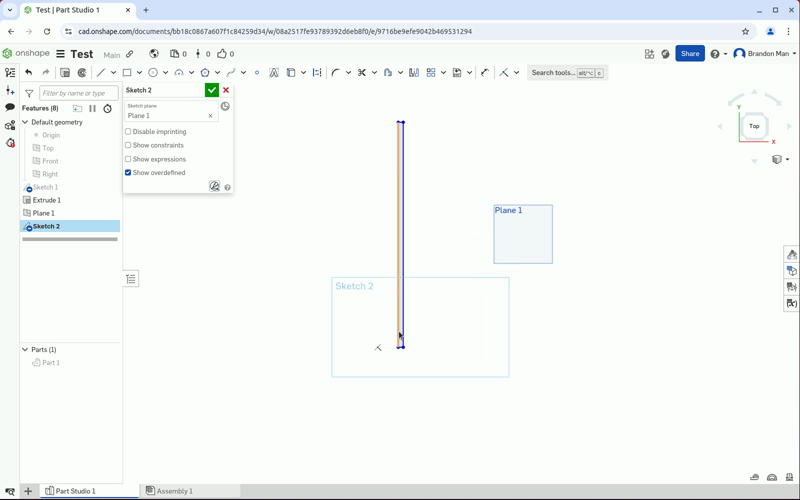
scroll(6)
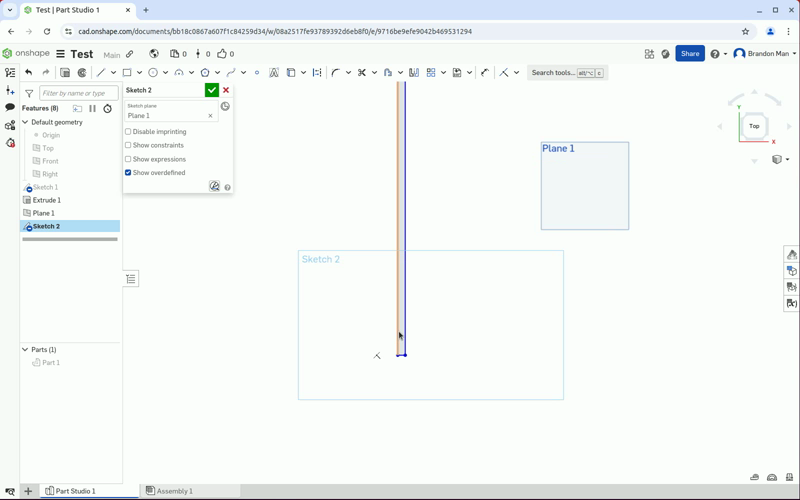
scroll(6)
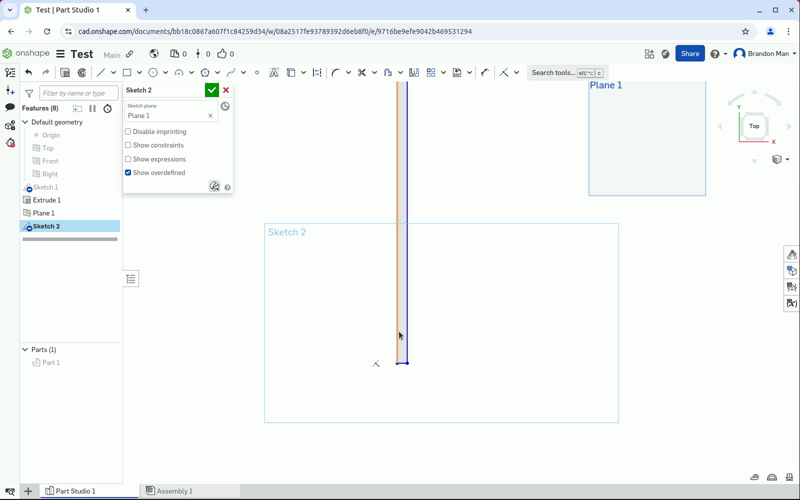
scroll(6)
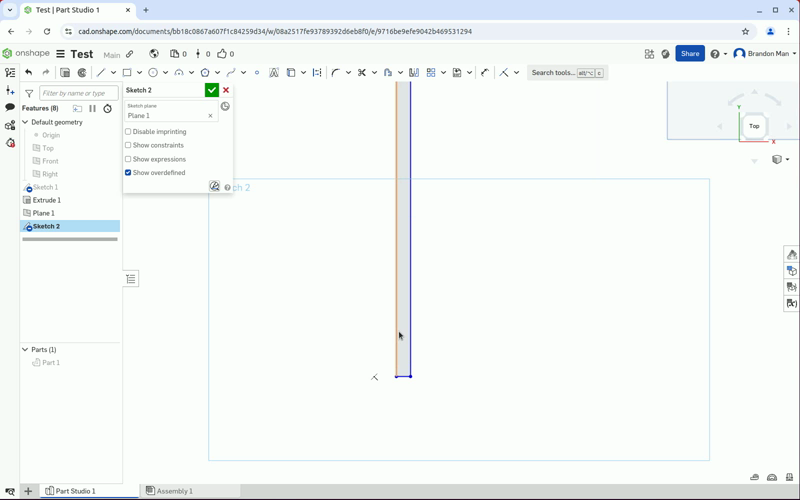
scroll(6)
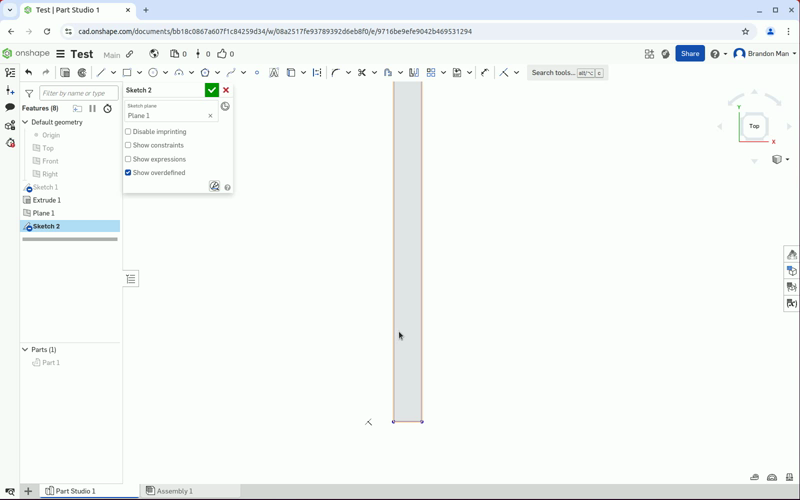
click(399, 331)
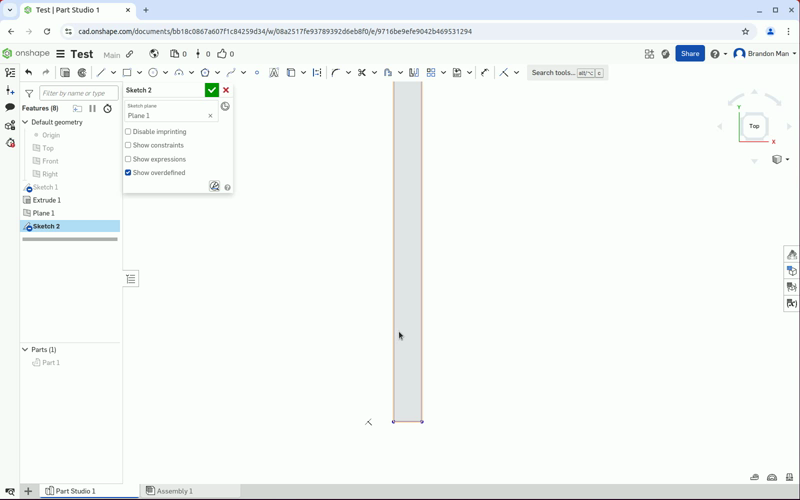
scroll(-6)
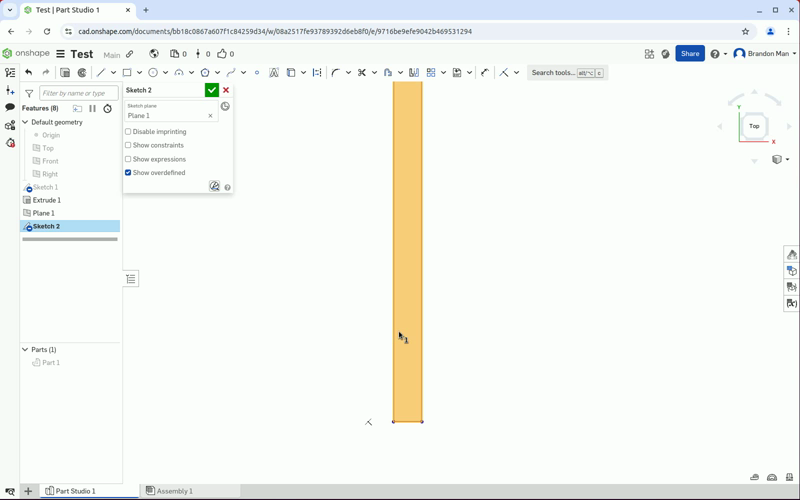
scroll(-6)
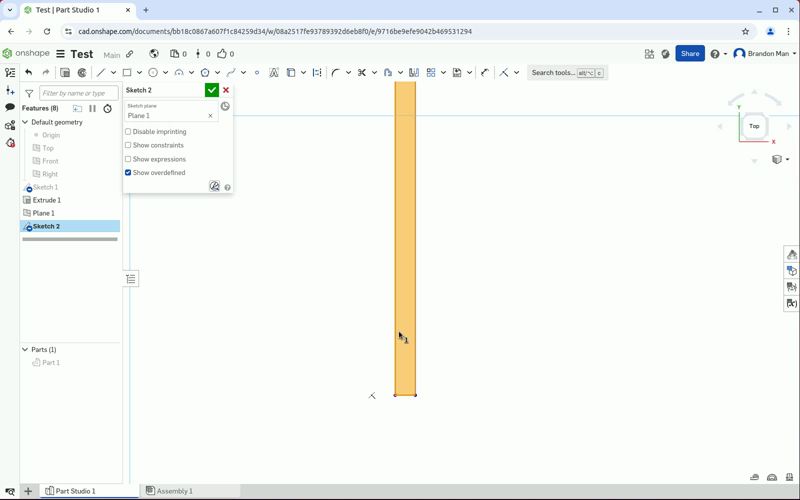
scroll(-6)
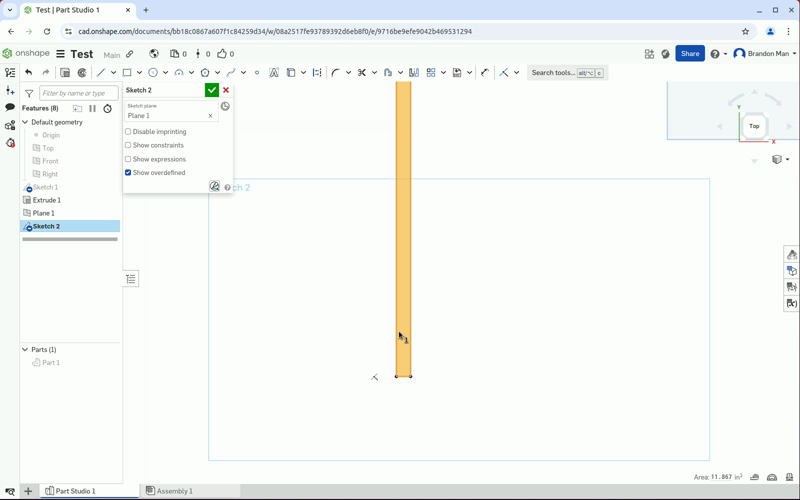
scroll(-6)
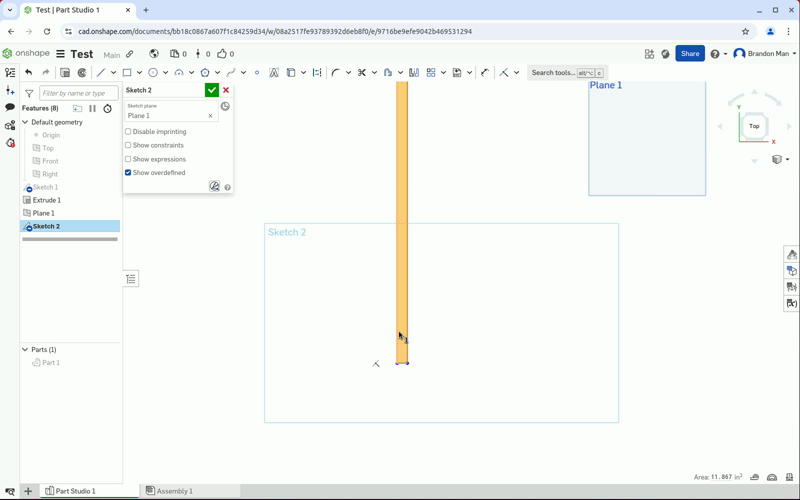
scroll(-6)
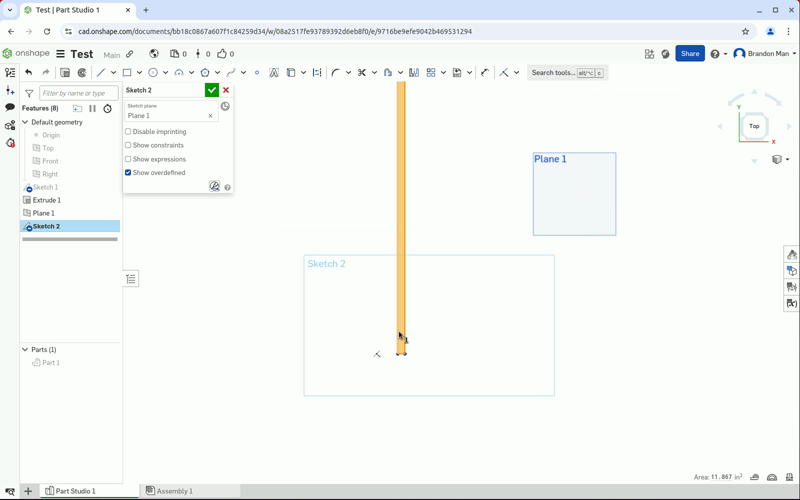
scroll(-6)
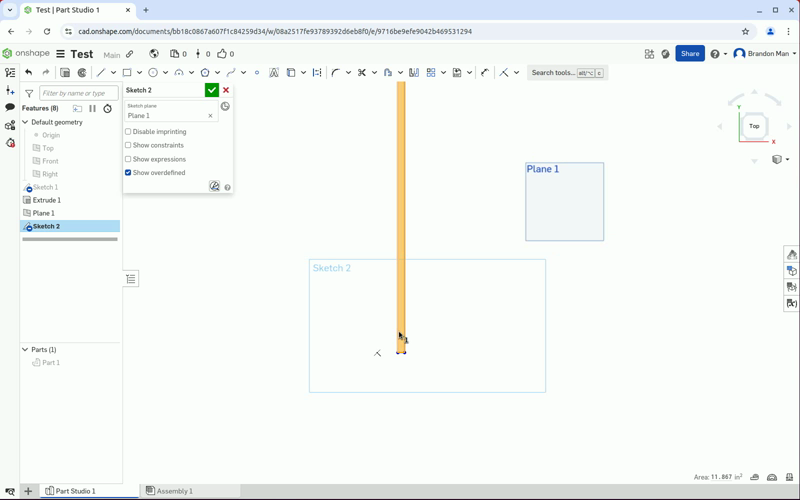
scroll(-6)
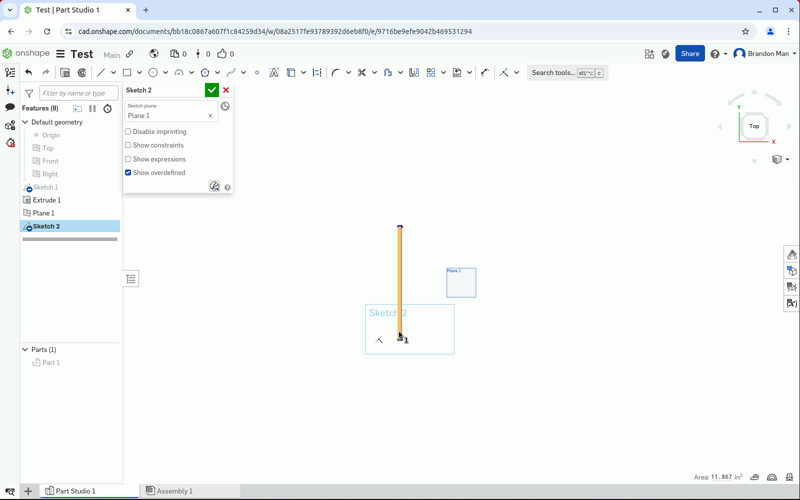
mouse_move(73, 352)
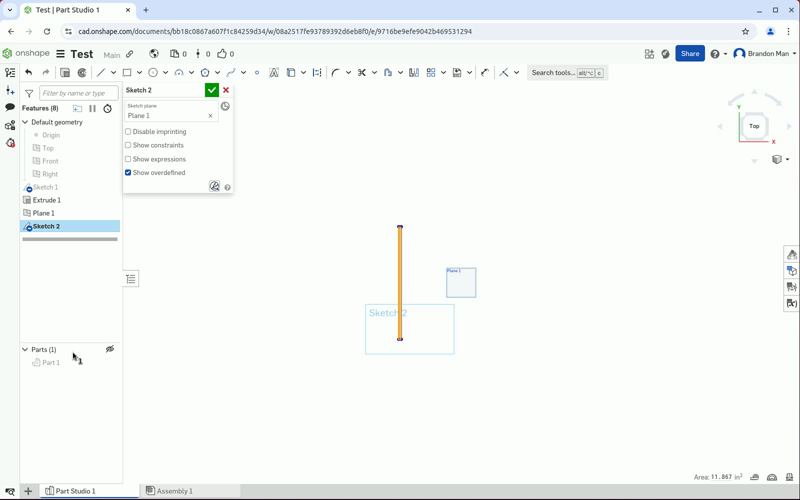
key(shift+y)
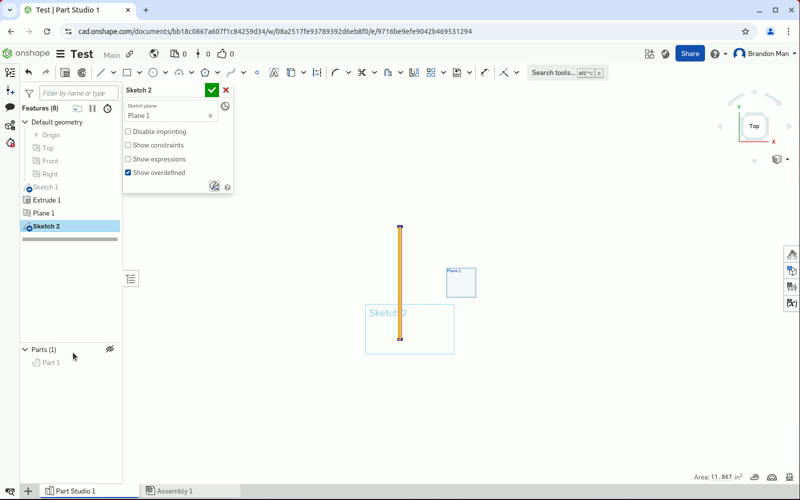
key(shift+e)
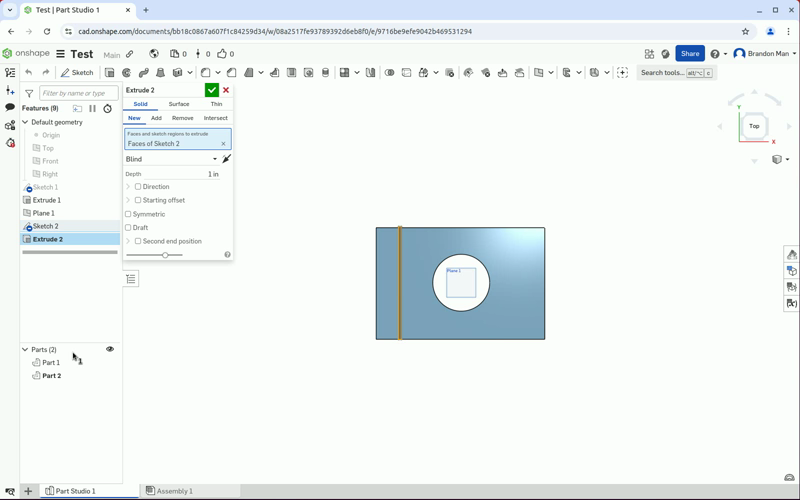
mouse_move(143, 106)
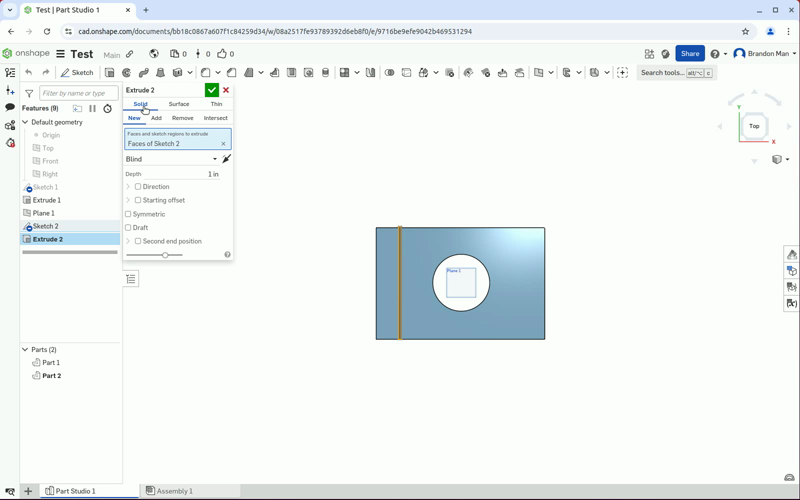
click(143, 106)
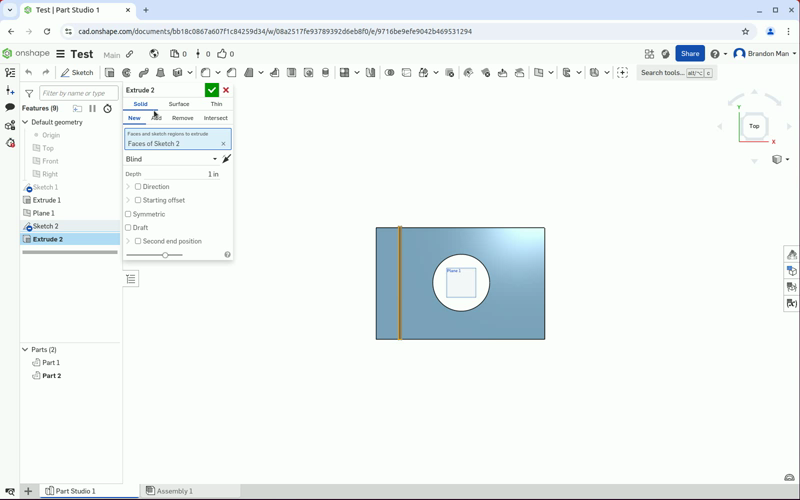
mouse_move(186, 120)
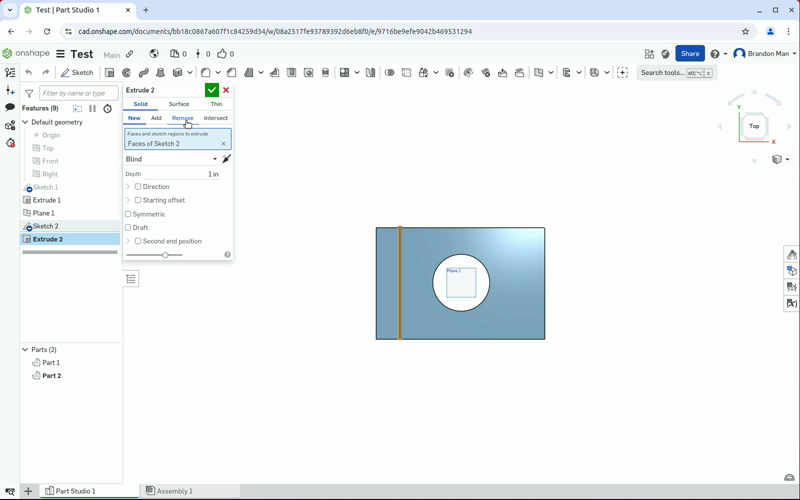
click(186, 120)
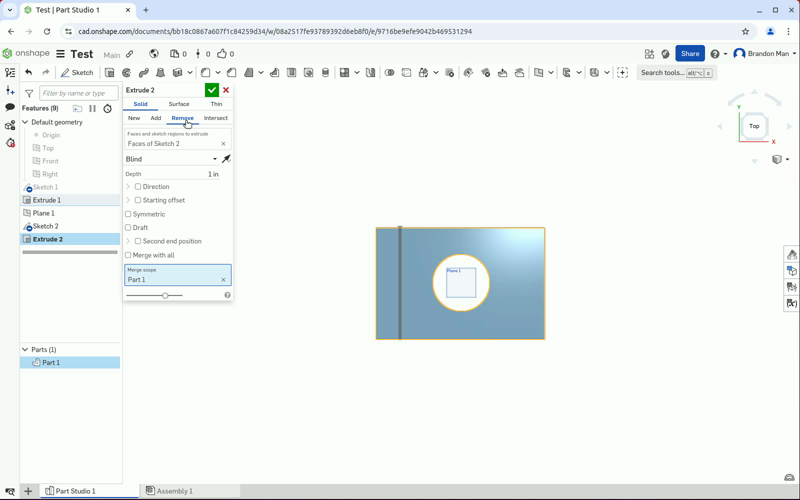
key(tab, 4)
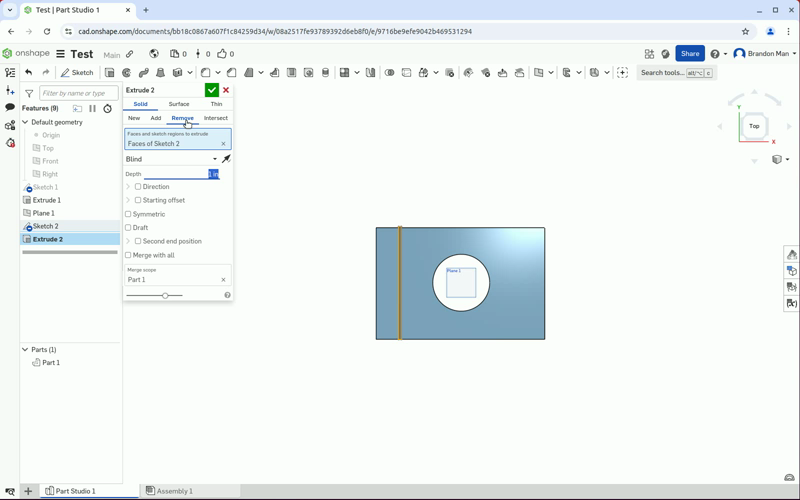
text(2.407)
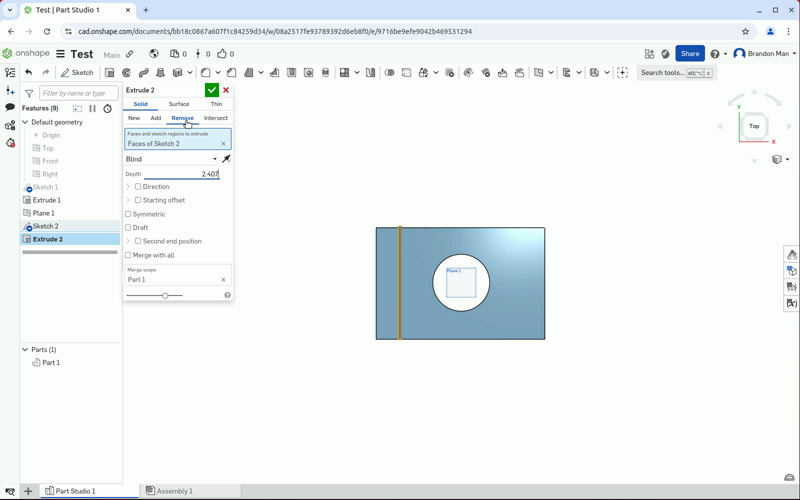
key(tab, 6)
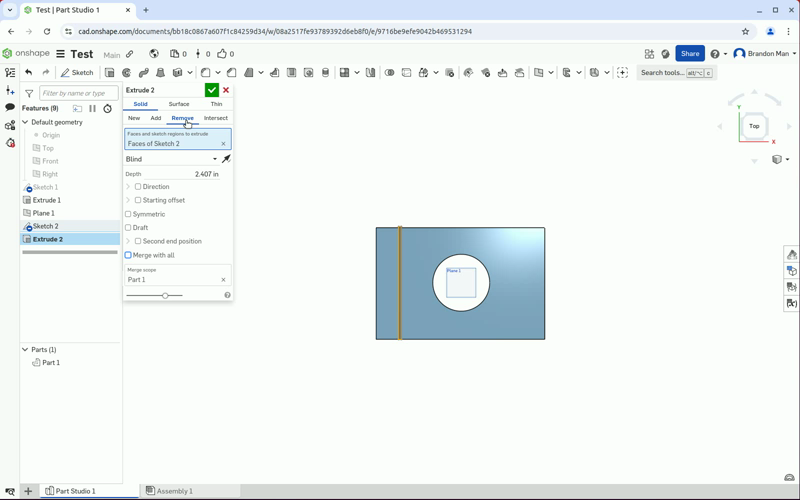
key(space)
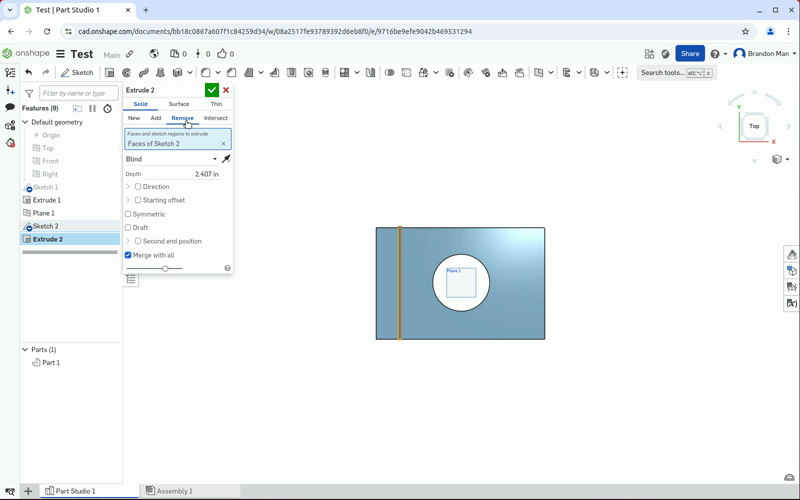
key(enter)
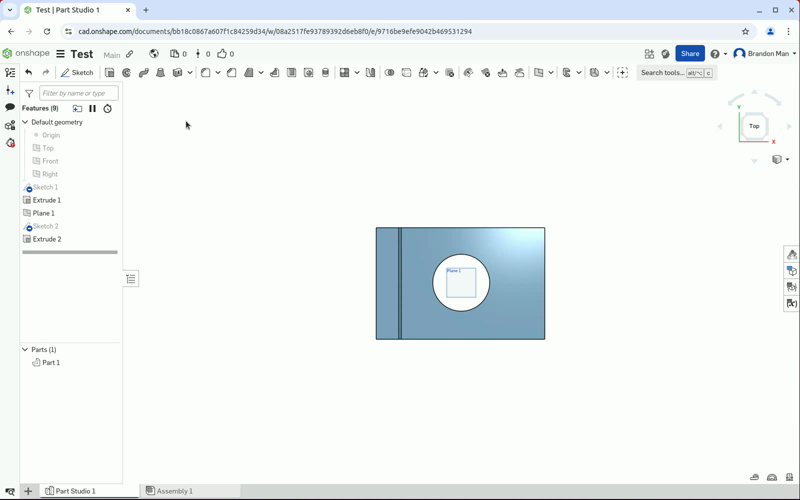
key(shift+h)
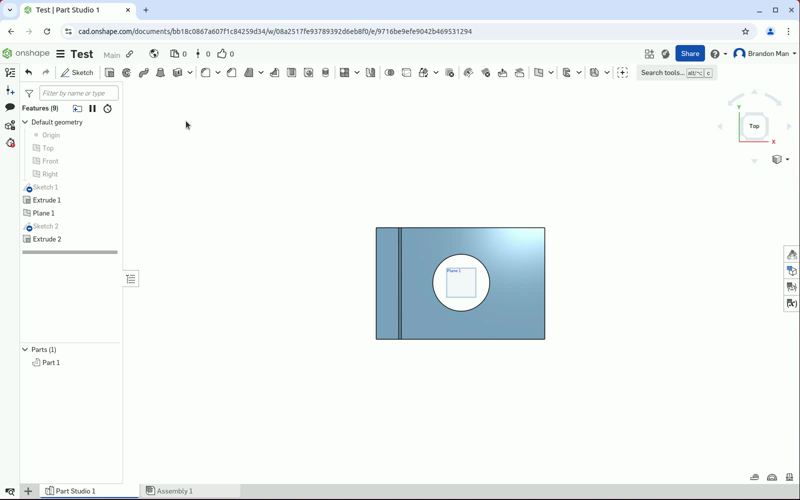
key(shift+h)
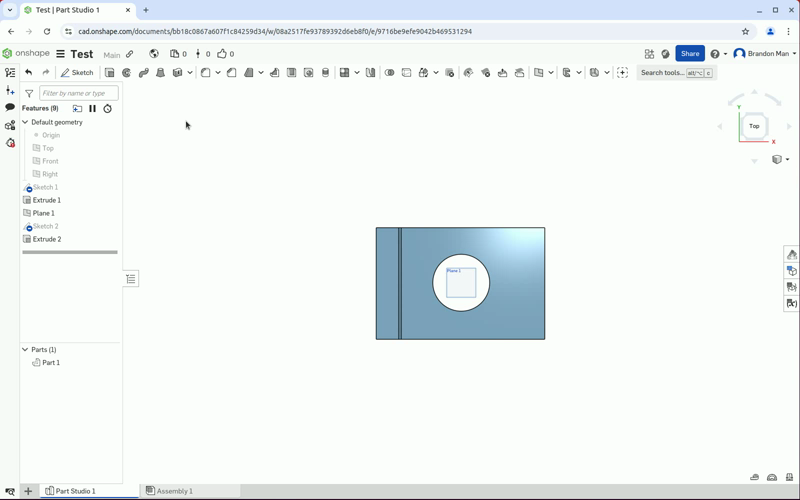
mouse_move(73, 189)
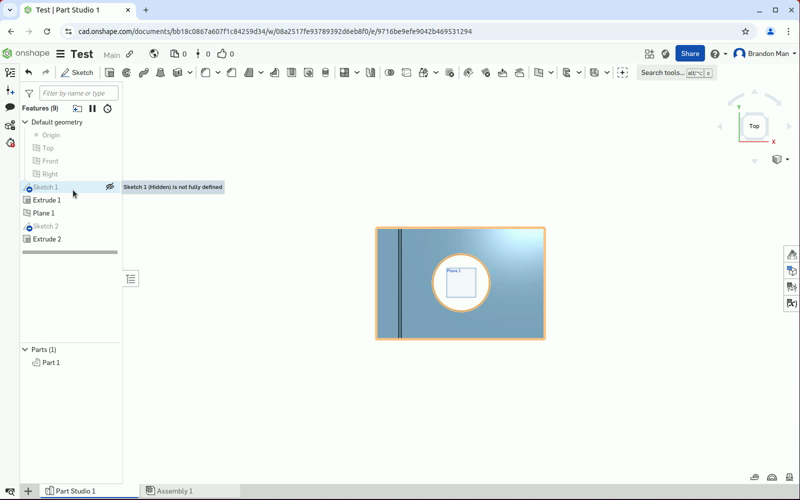
click(73, 189)
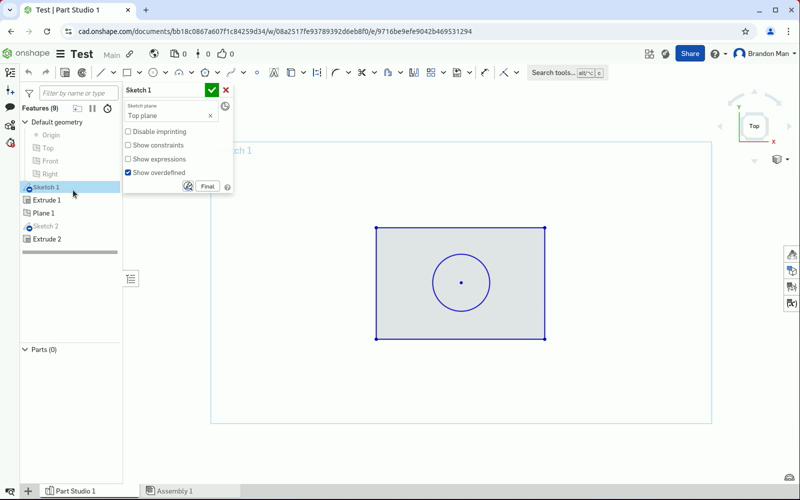
mouse_move(229, 92)
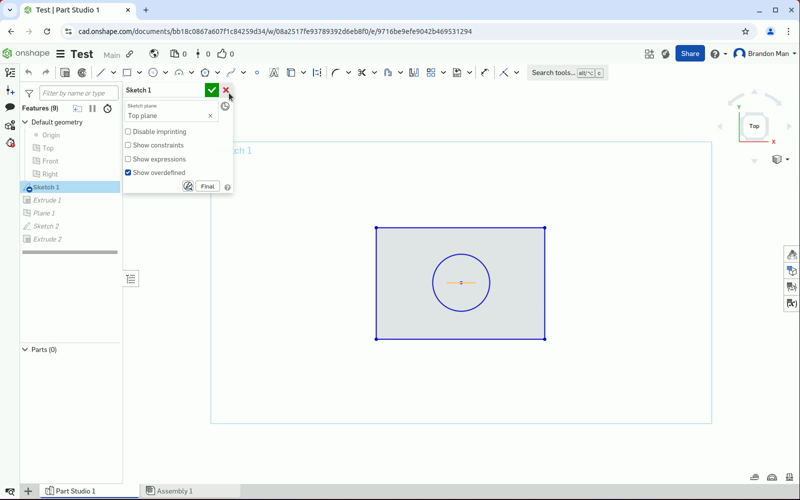
click(229, 92)
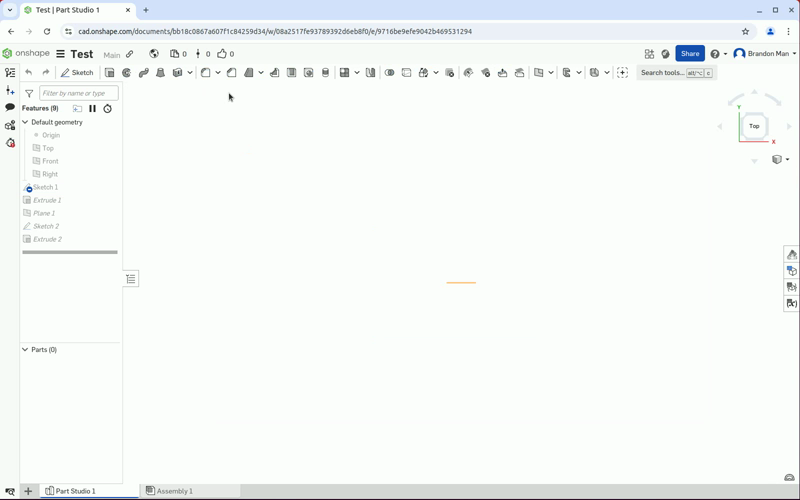
key(shift+s)
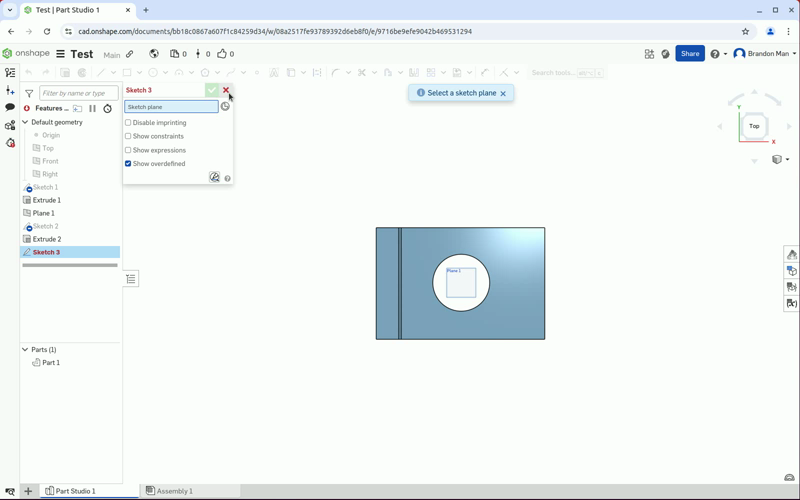
mouse_move(73, 215)
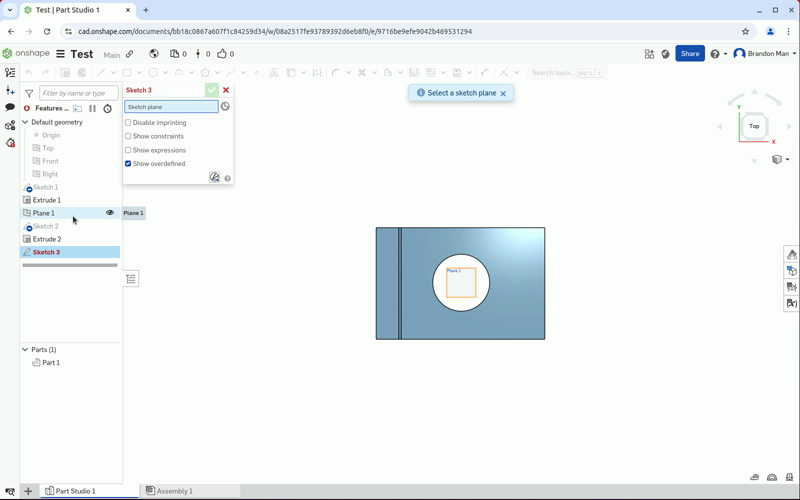
click(73, 215)
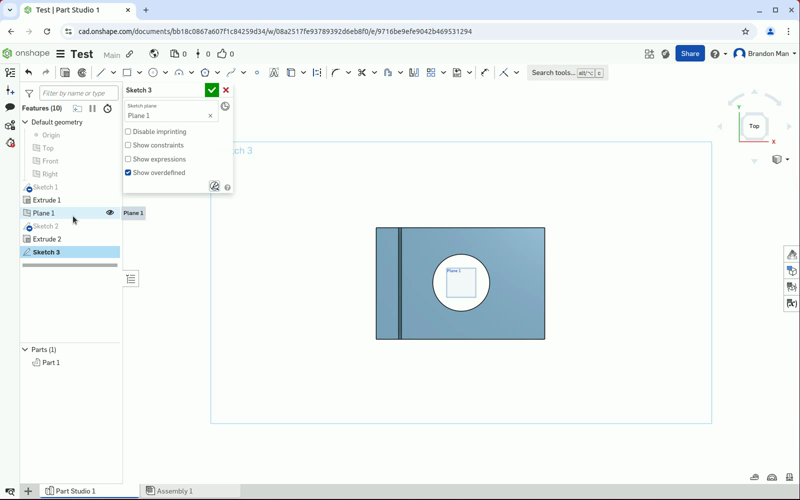
mouse_move(73, 352)
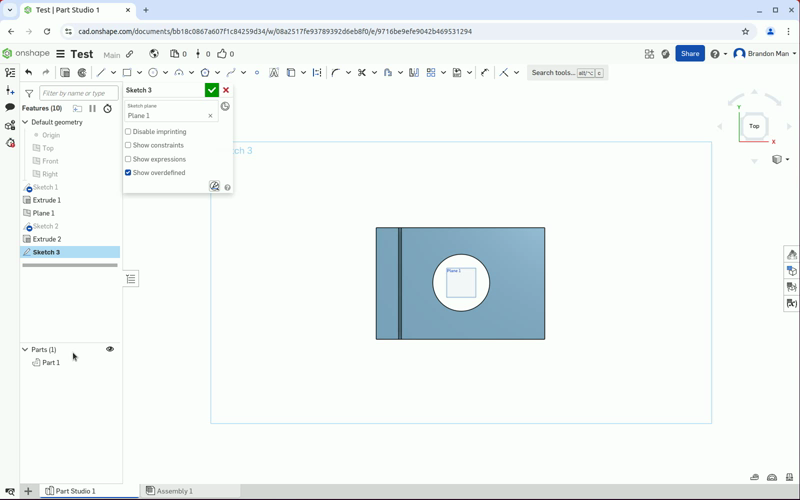
key(y)
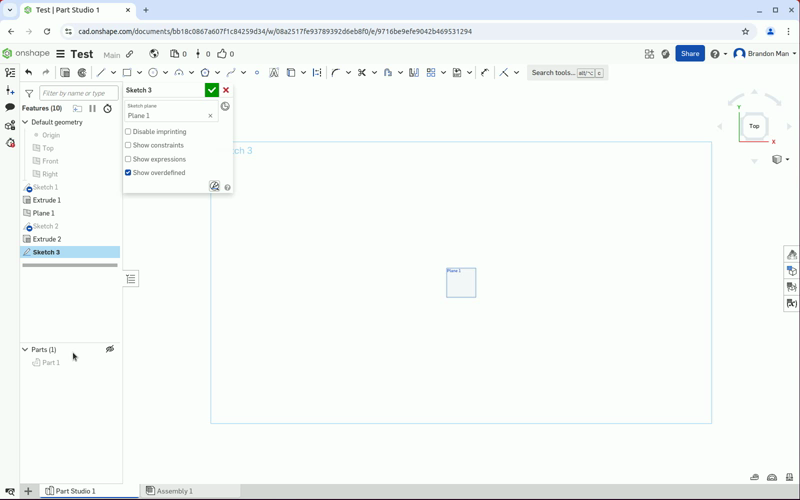
key(a)
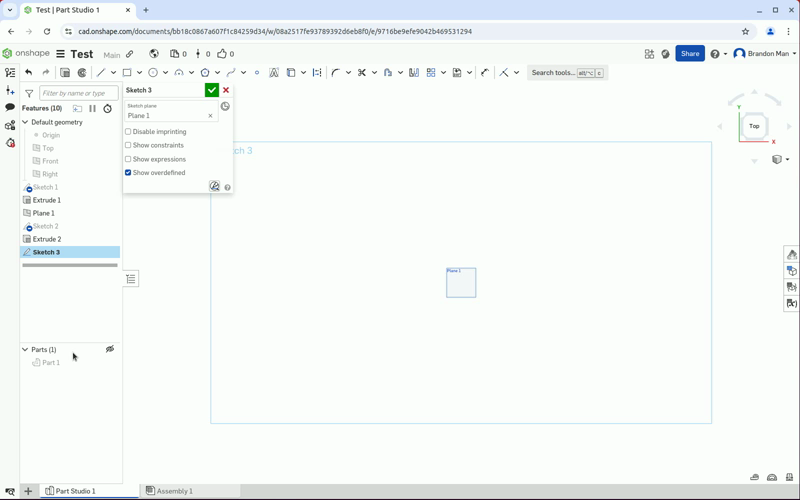
key_down(shift)
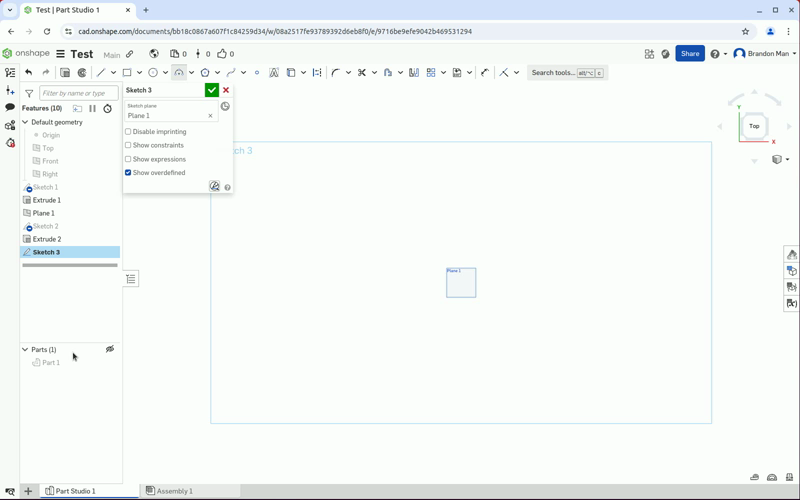
mouse_move(446, 258)
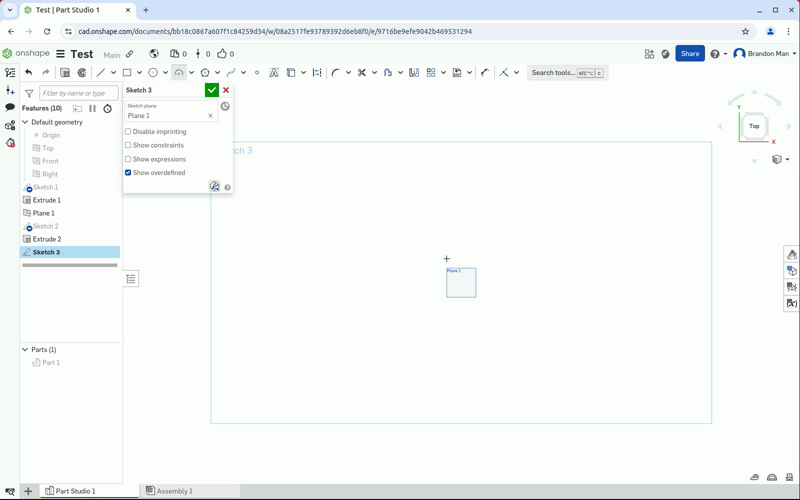
click(446, 258)
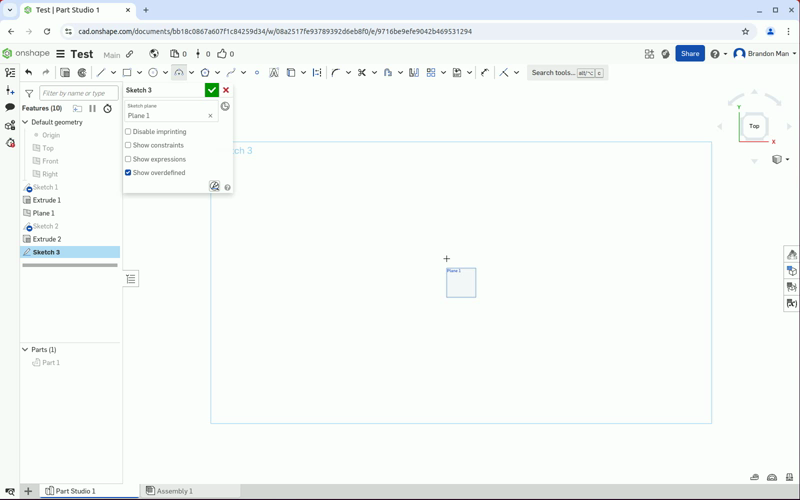
key_up(shift)
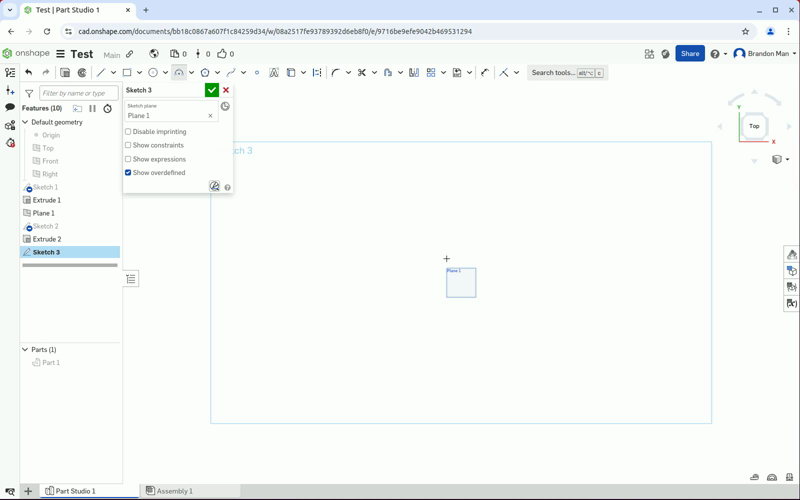
key_down(shift)
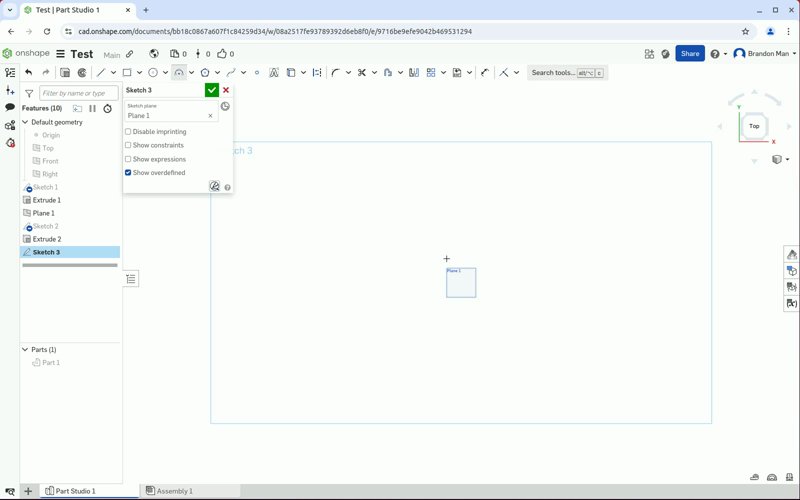
mouse_move(475, 258)
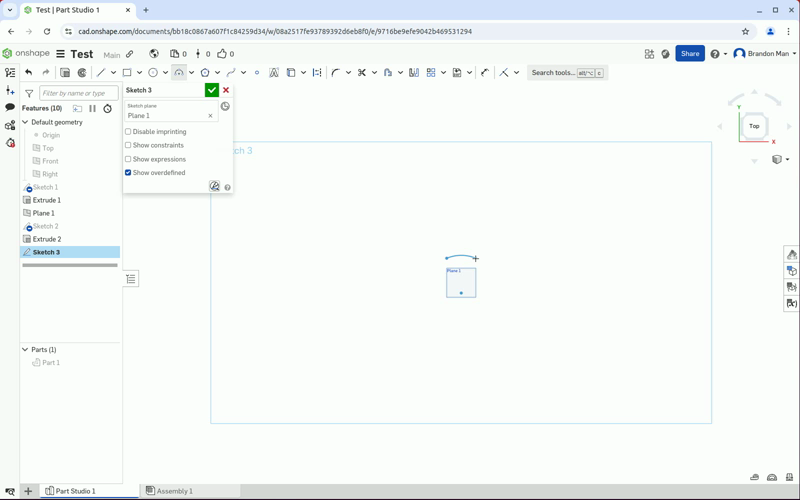
click(475, 258)
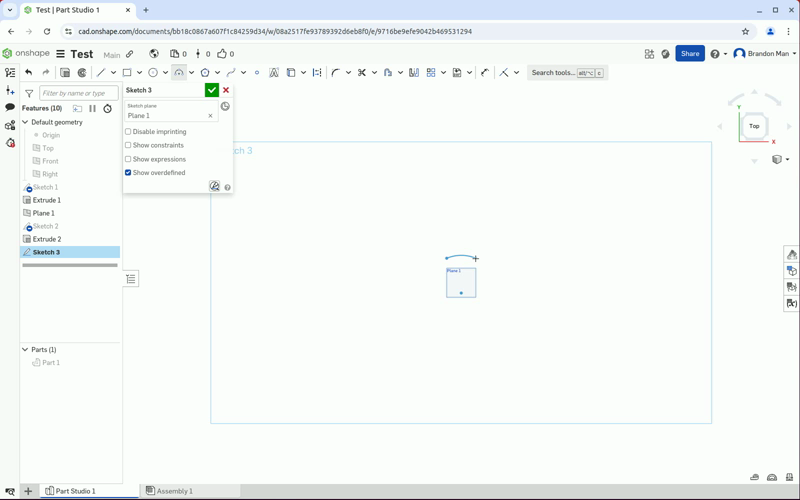
mouse_move(461, 254)
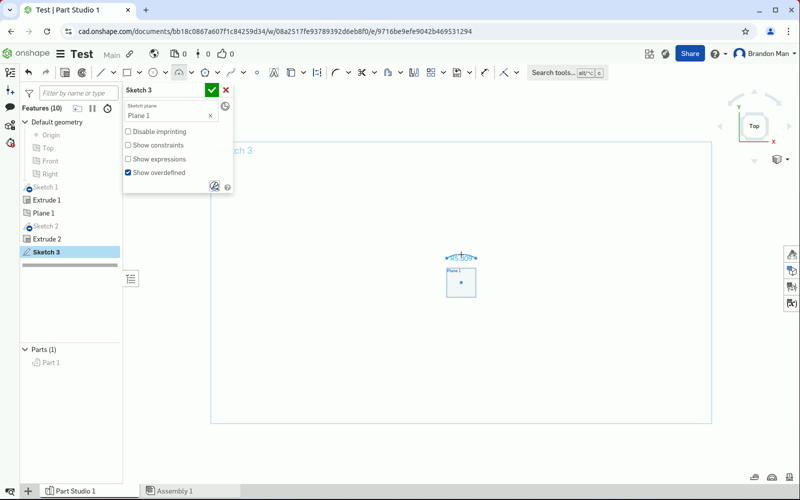
click(461, 254)
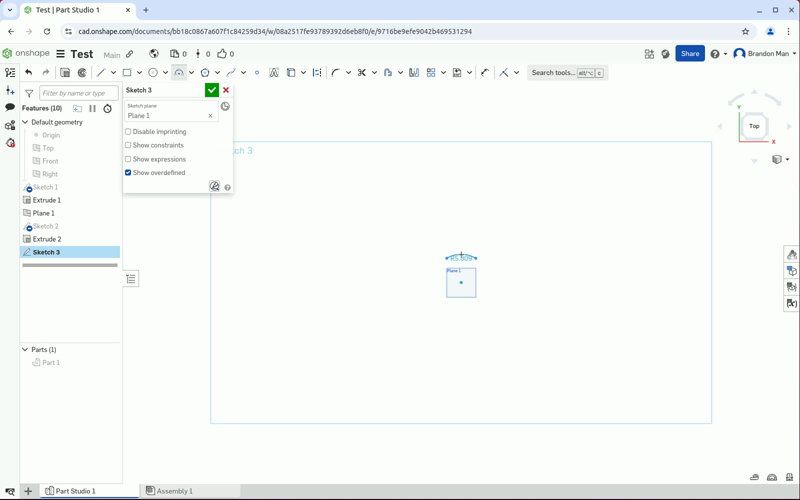
key_up(shift)
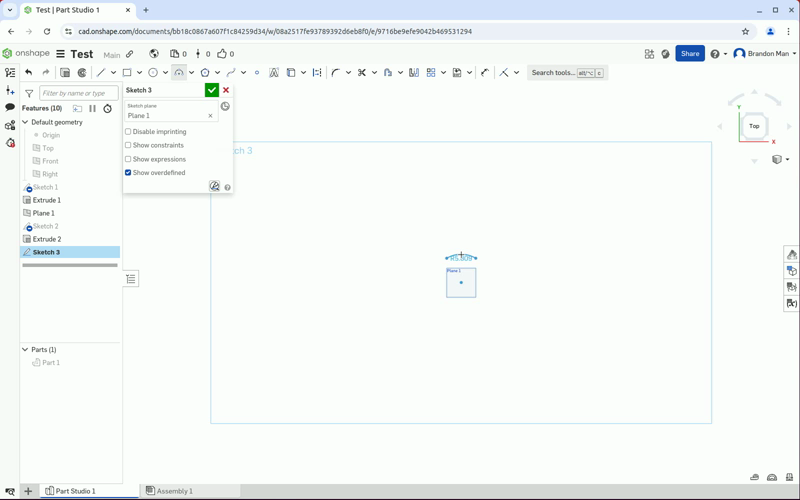
key(esc)
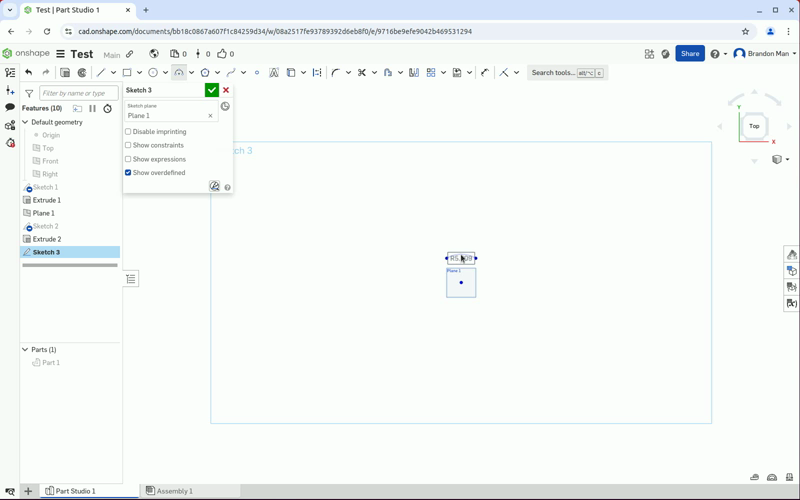
key(l)
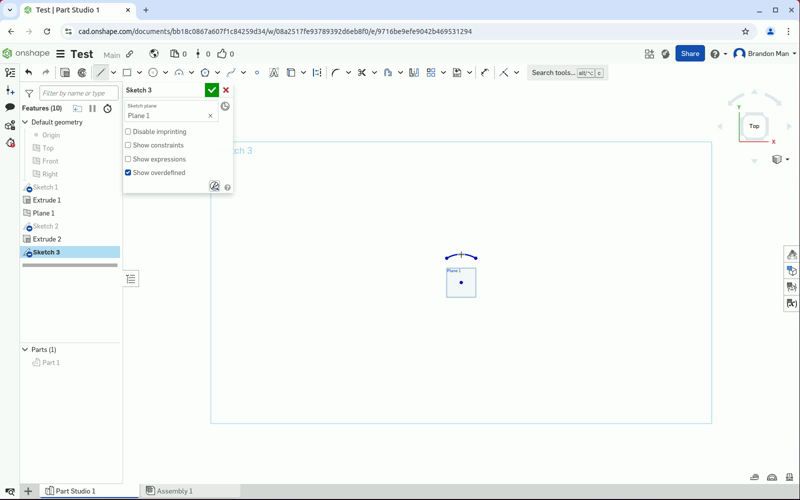
mouse_move(475, 258)
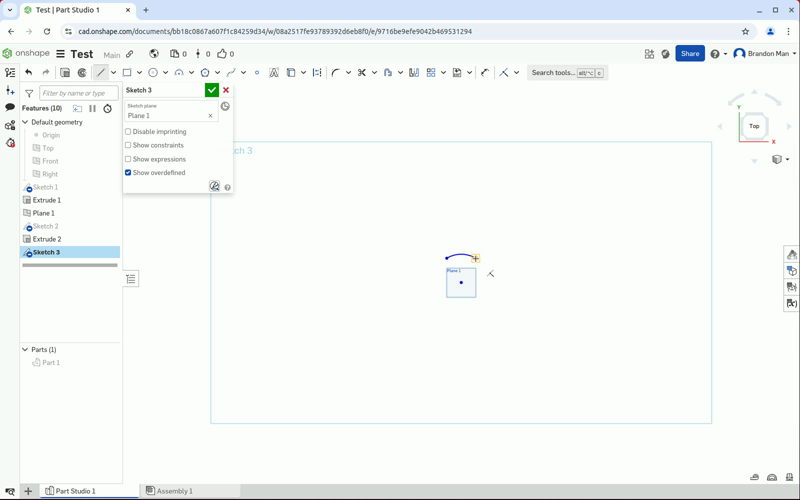
click(475, 258)
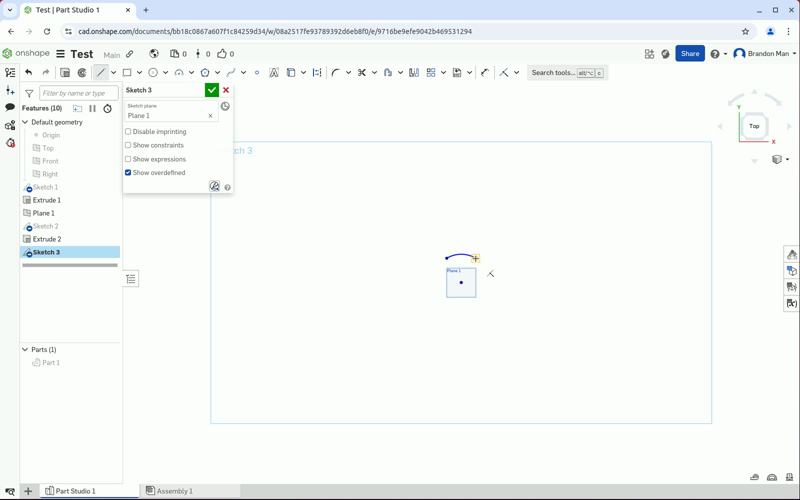
key_down(shift)
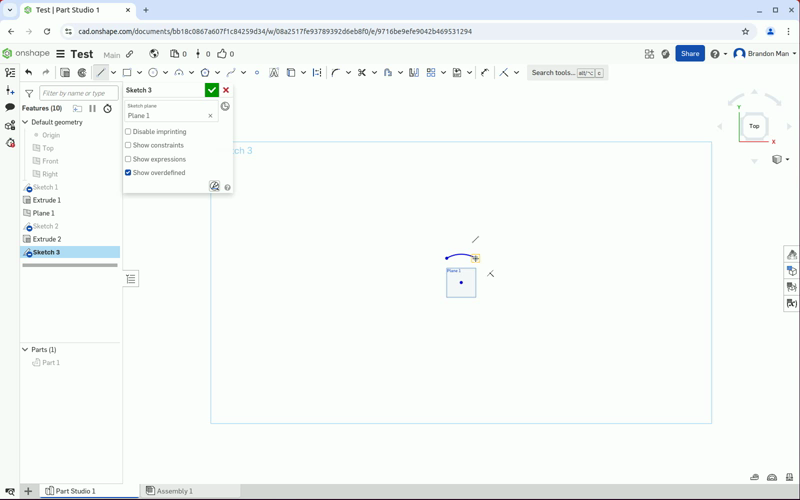
mouse_move(505, 258)
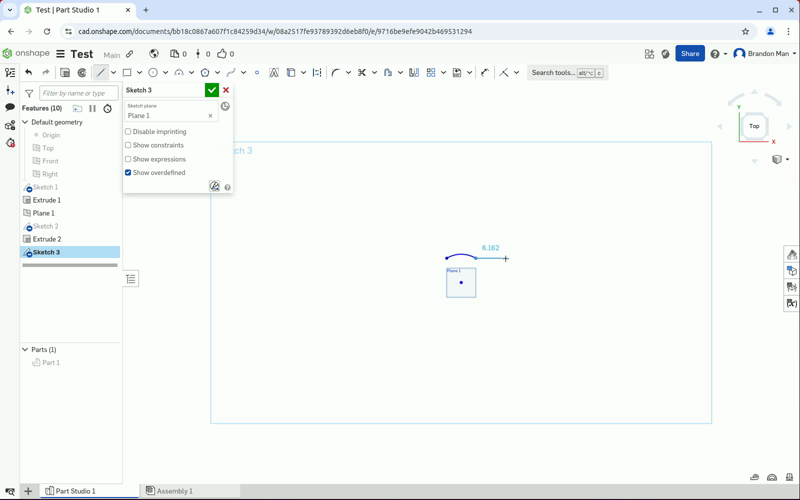
mouse_move(475, 225)
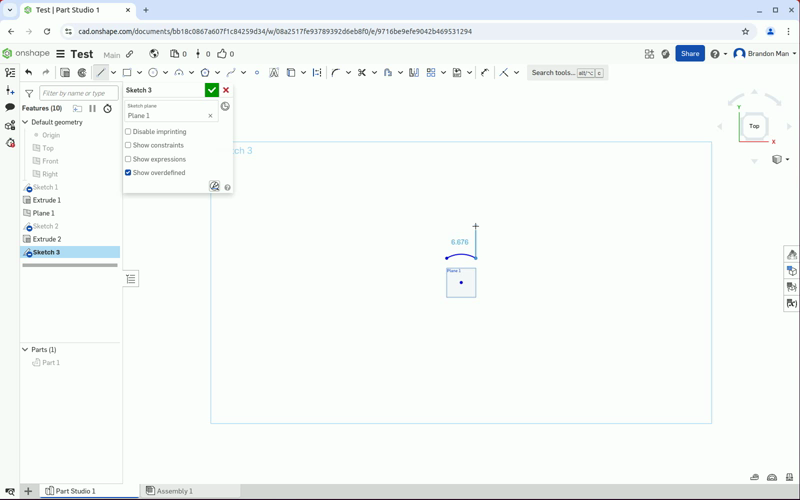
click(475, 225)
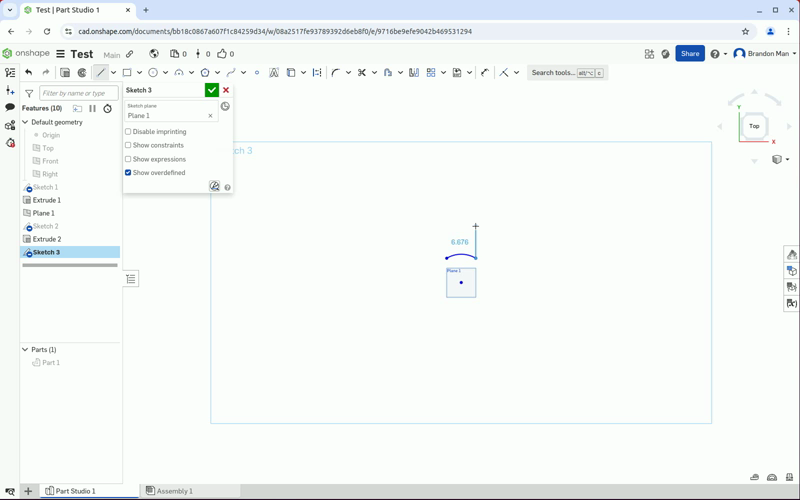
key_up(shift)
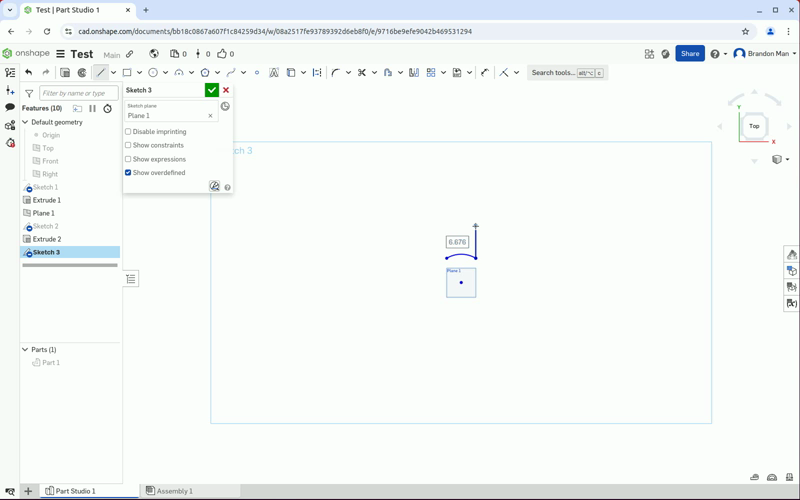
key_down(shift)
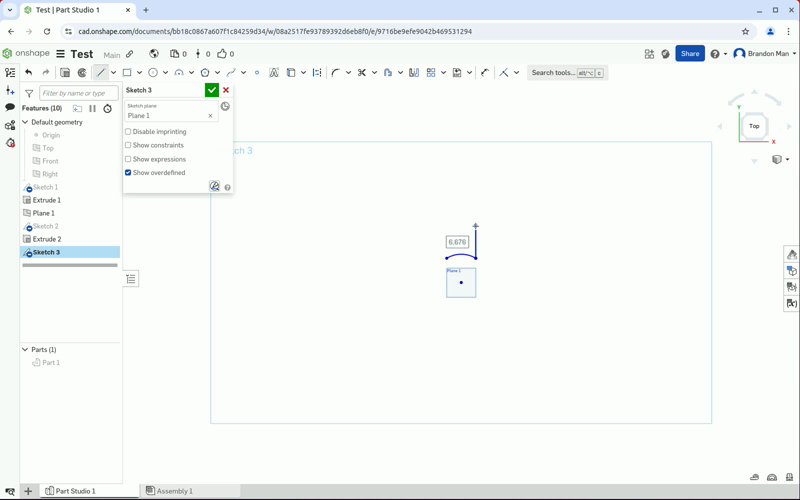
mouse_move(505, 225)
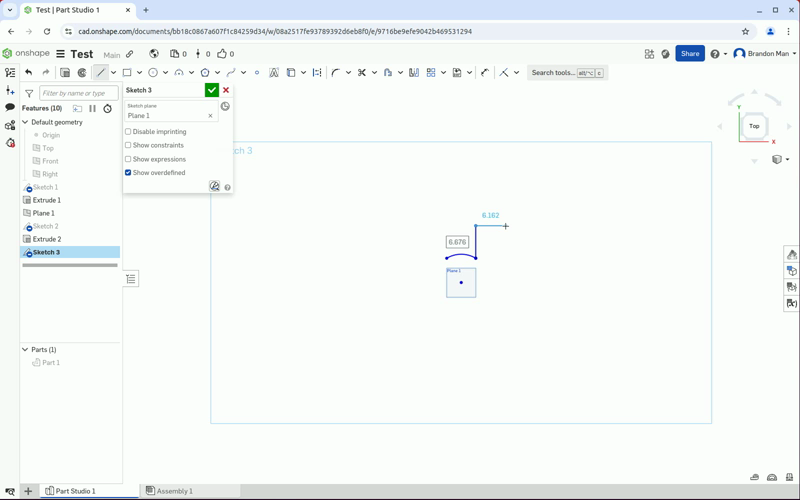
mouse_move(446, 225)
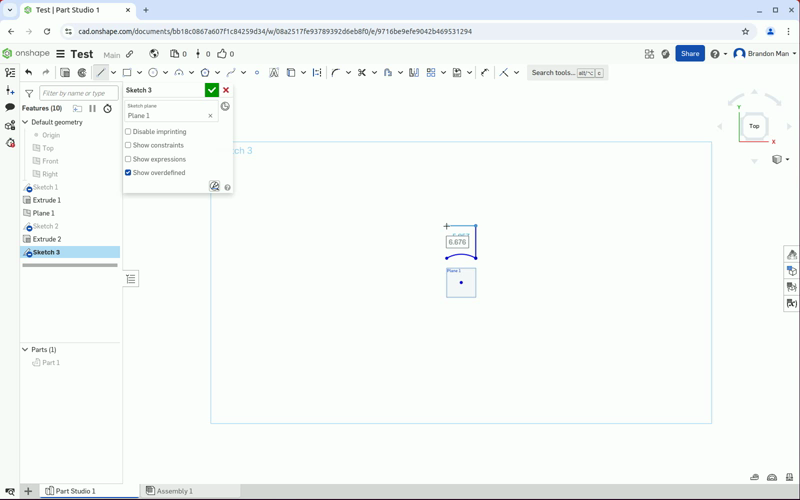
click(446, 225)
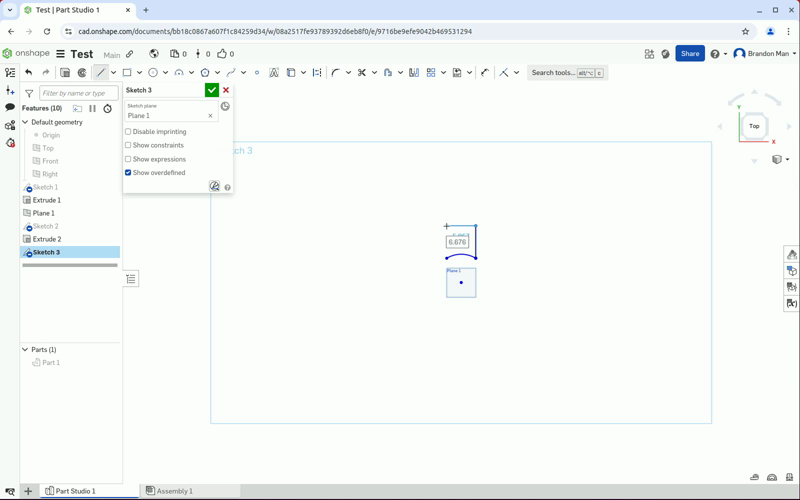
key_up(shift)
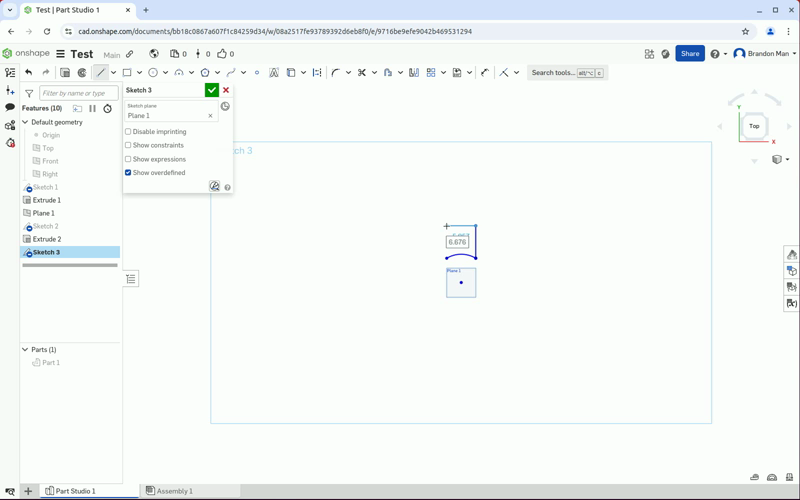
mouse_move(476, 225)
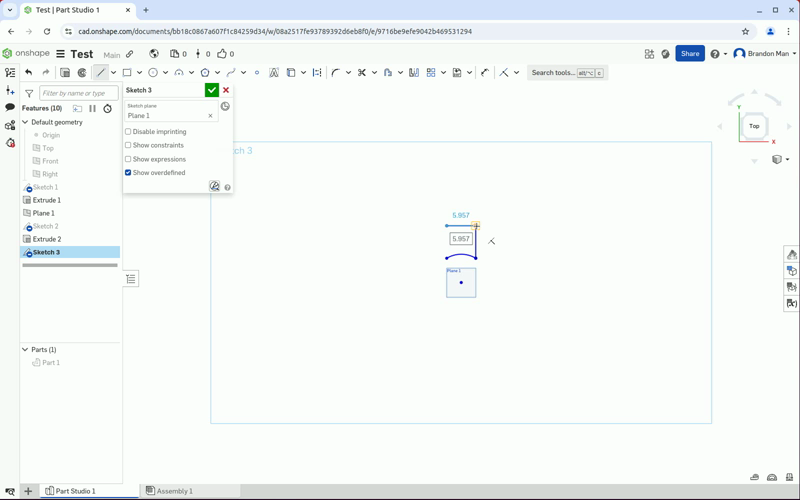
key_down(shift)
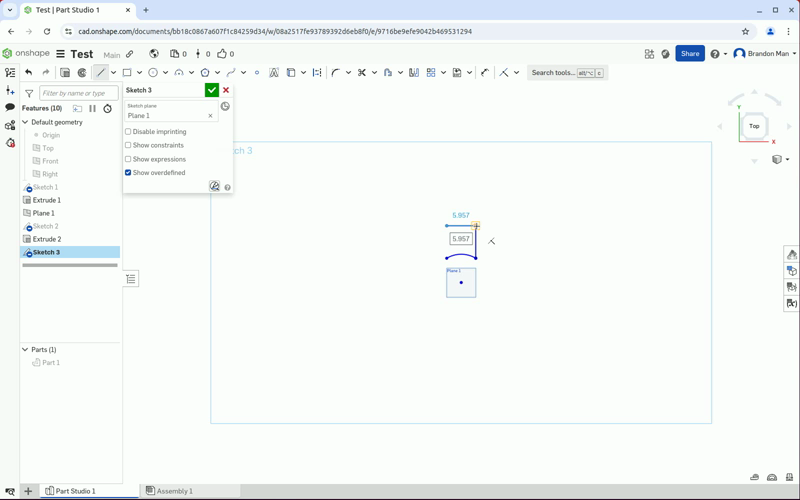
mouse_move(446, 258)
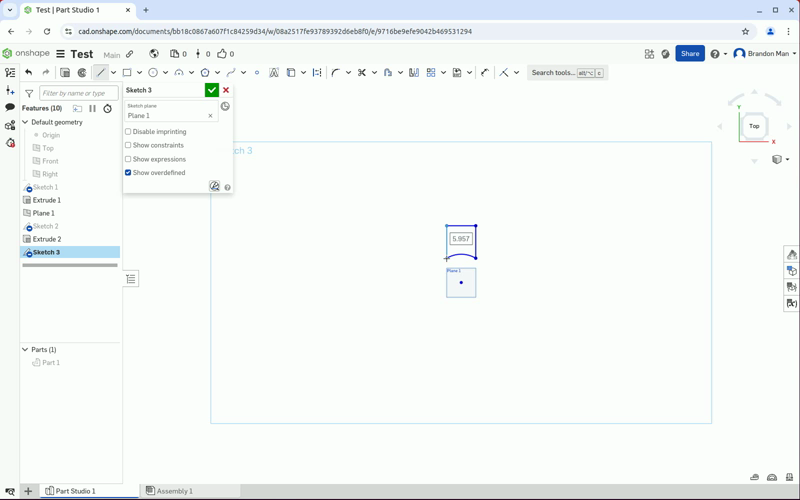
key_up(shift)
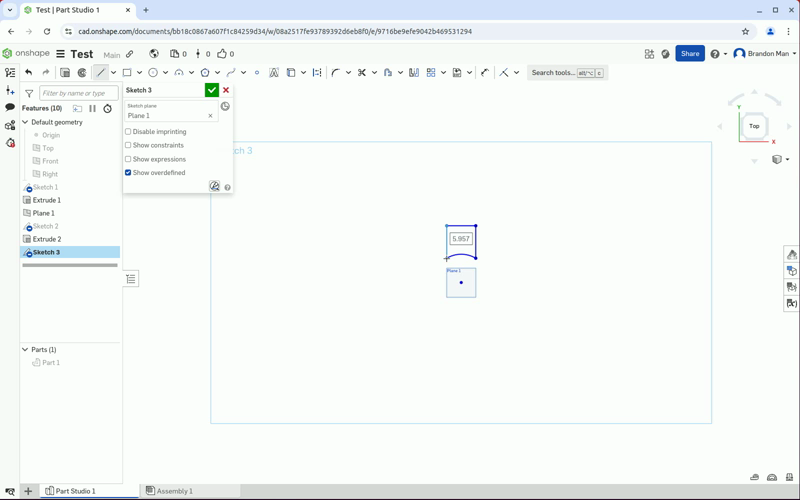
click(446, 258)
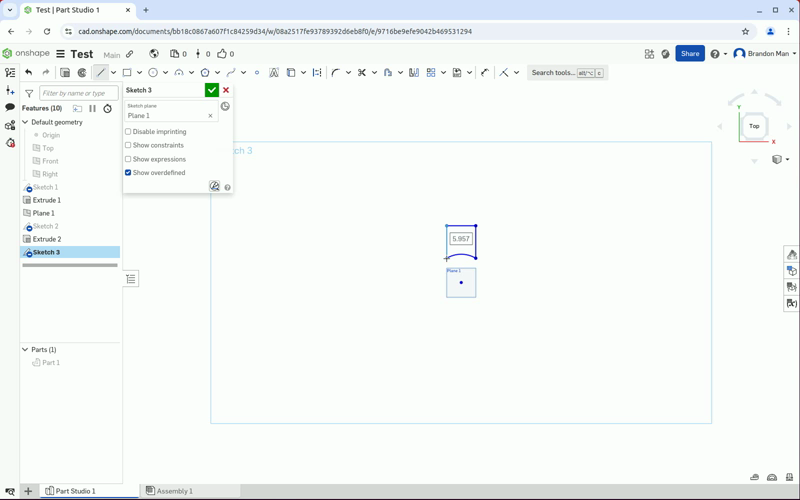
key(esc)
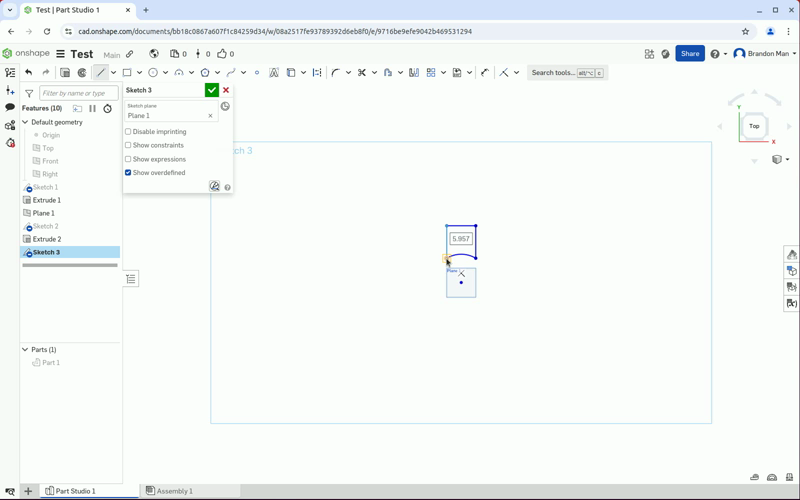
mouse_move(452, 237)
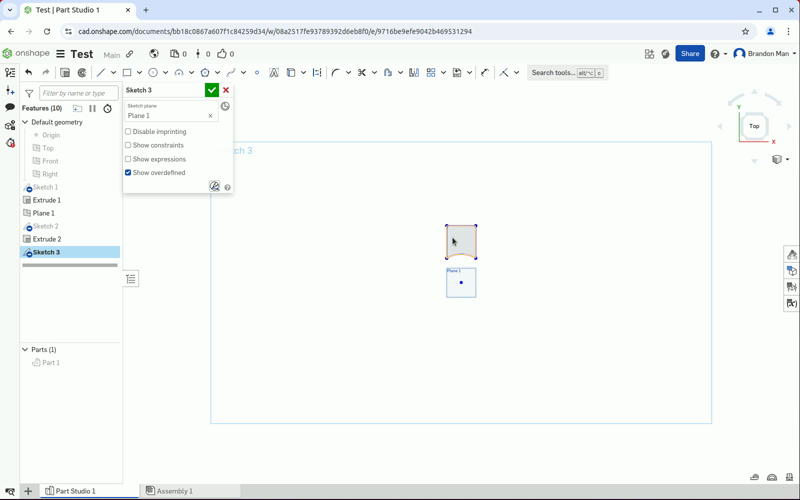
scroll(6)
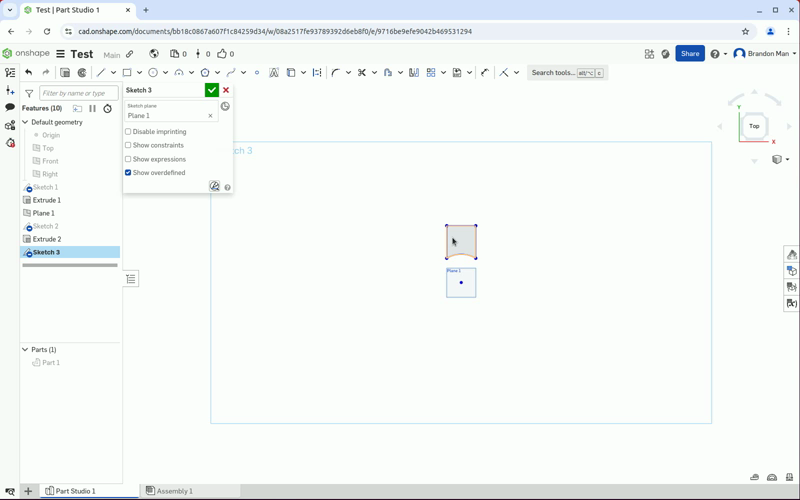
scroll(6)
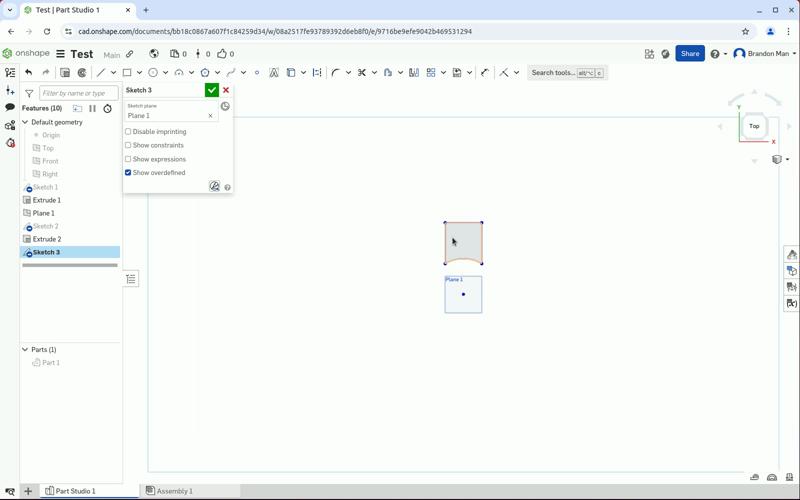
scroll(6)
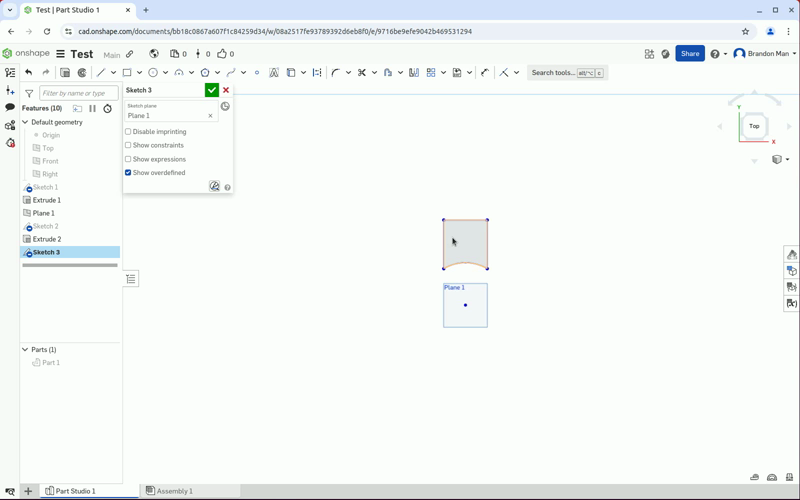
scroll(6)
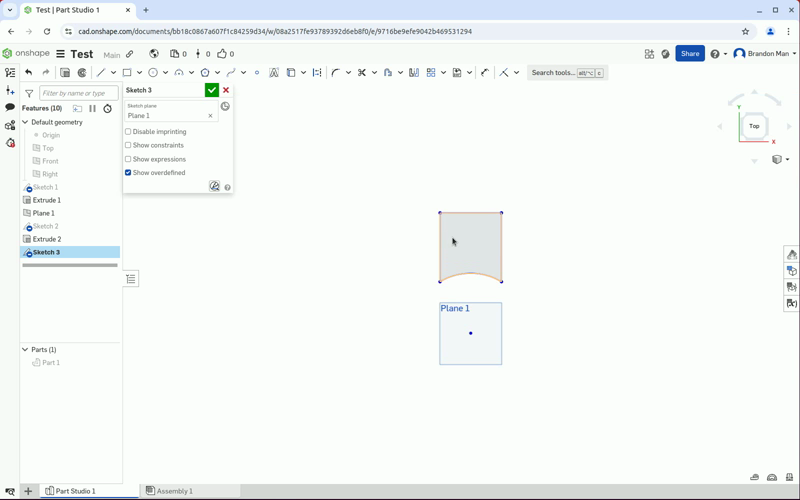
scroll(6)
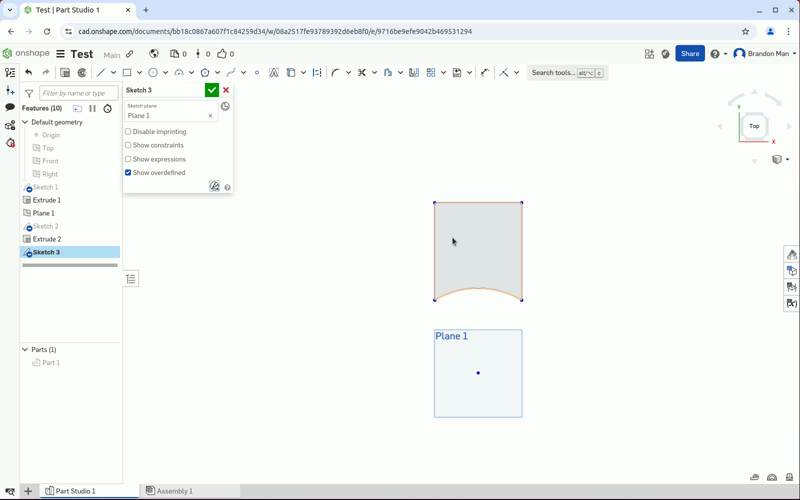
scroll(6)
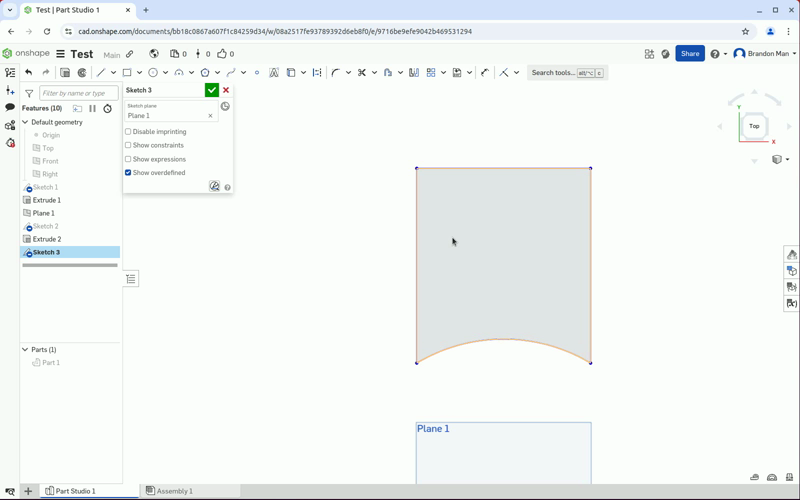
scroll(6)
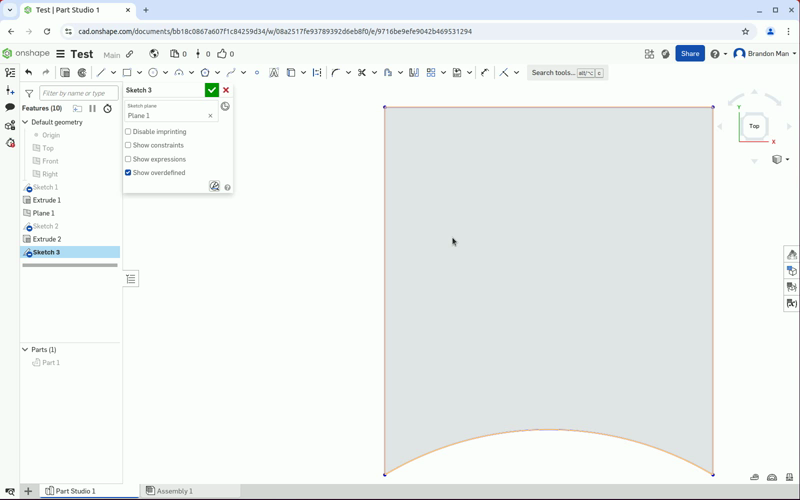
click(452, 237)
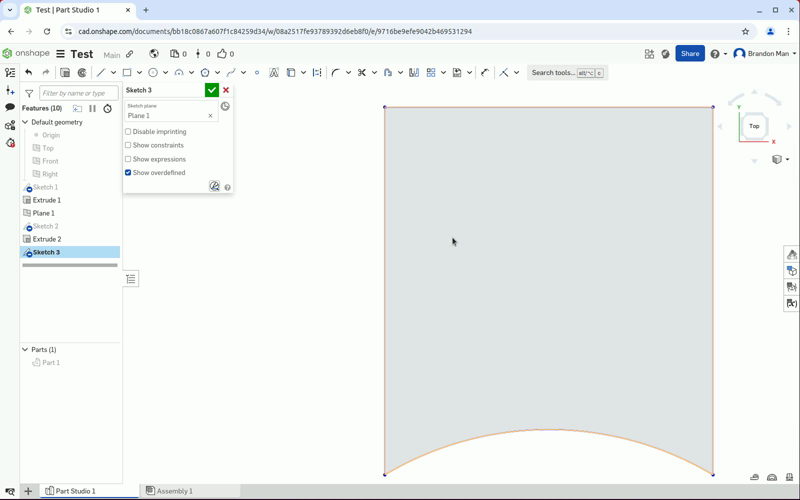
scroll(-6)
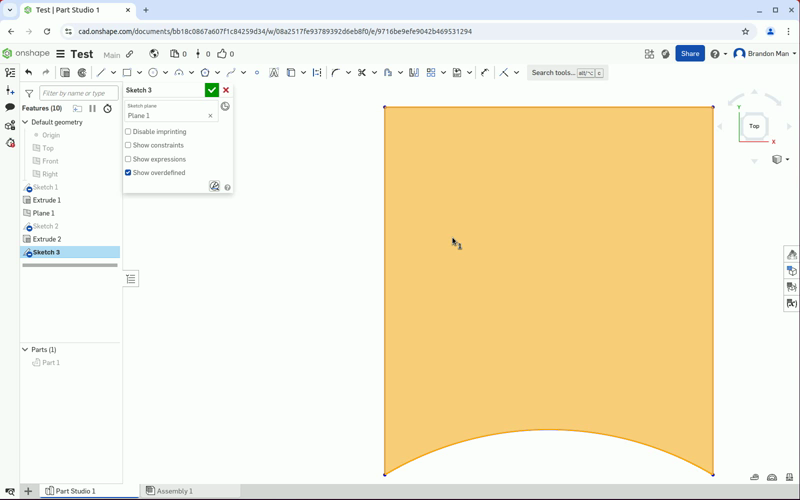
scroll(-6)
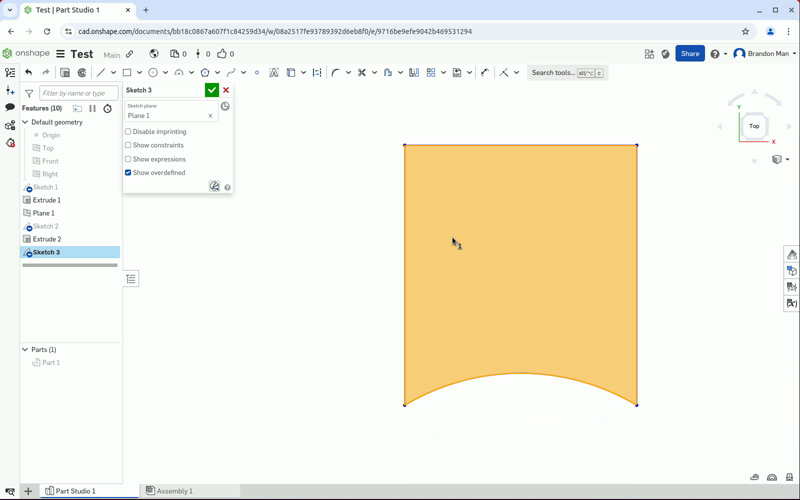
scroll(-6)
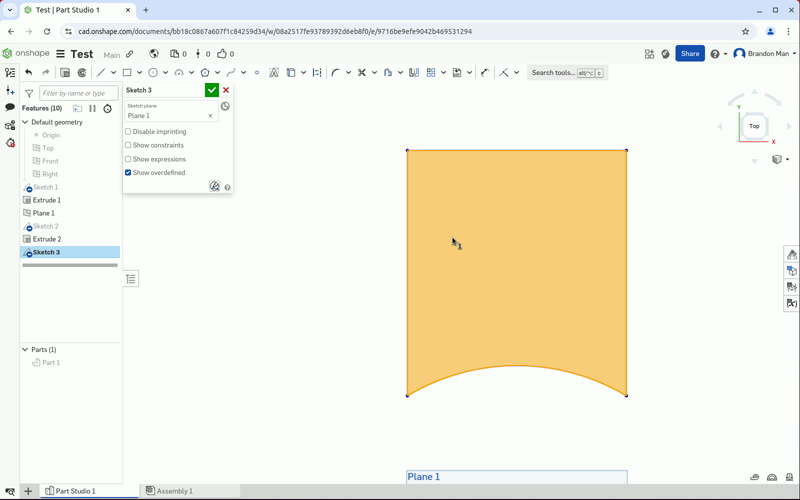
scroll(-6)
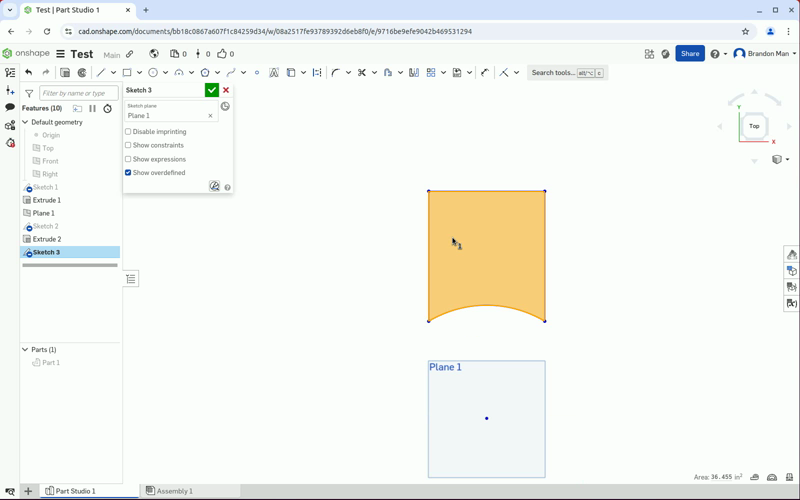
scroll(-6)
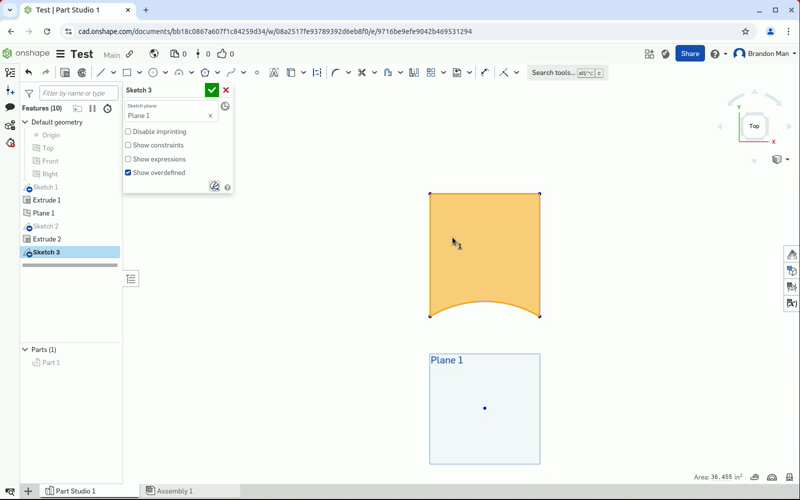
scroll(-6)
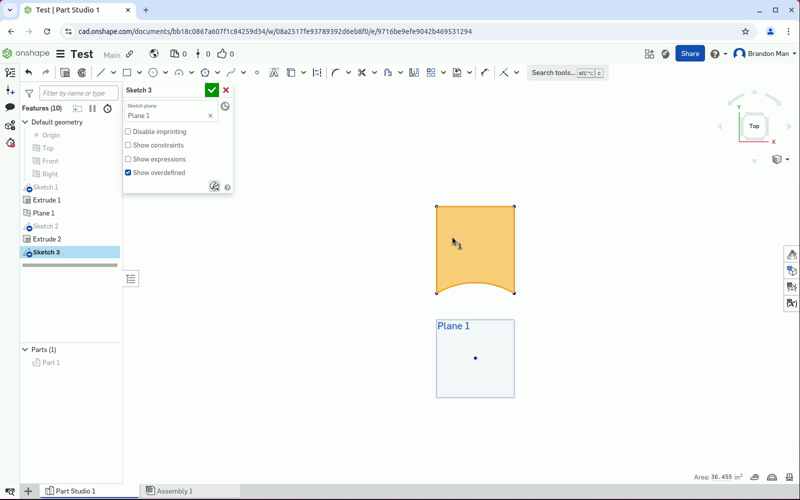
scroll(-6)
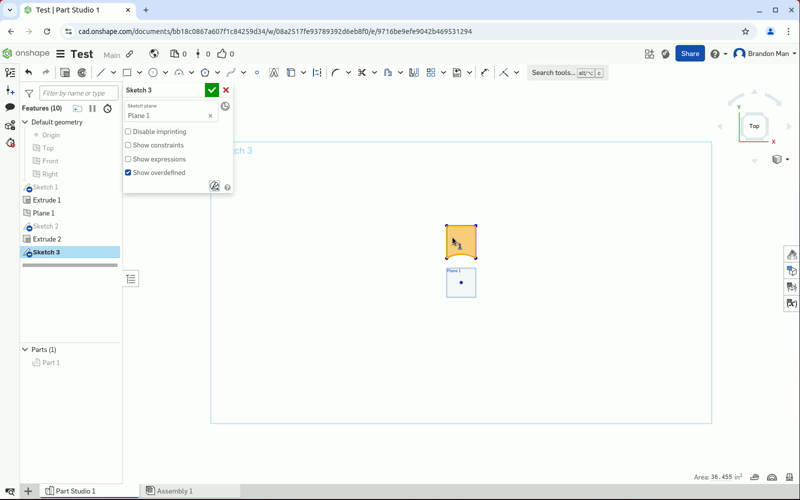
mouse_move(73, 352)
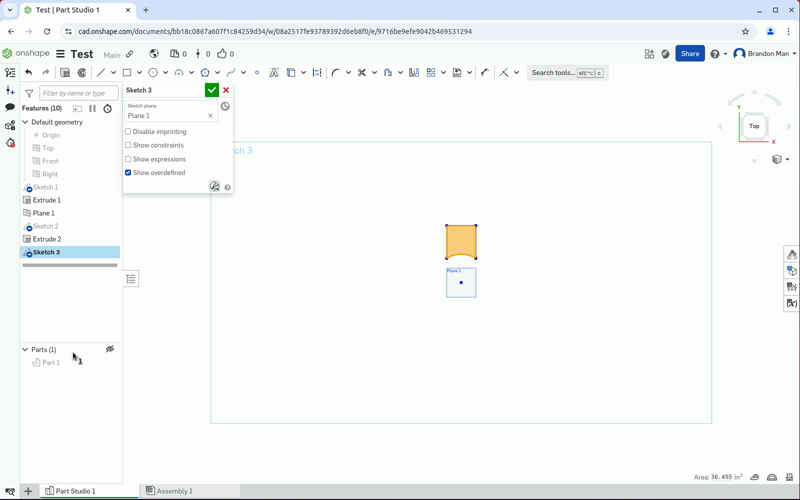
key(shift+y)
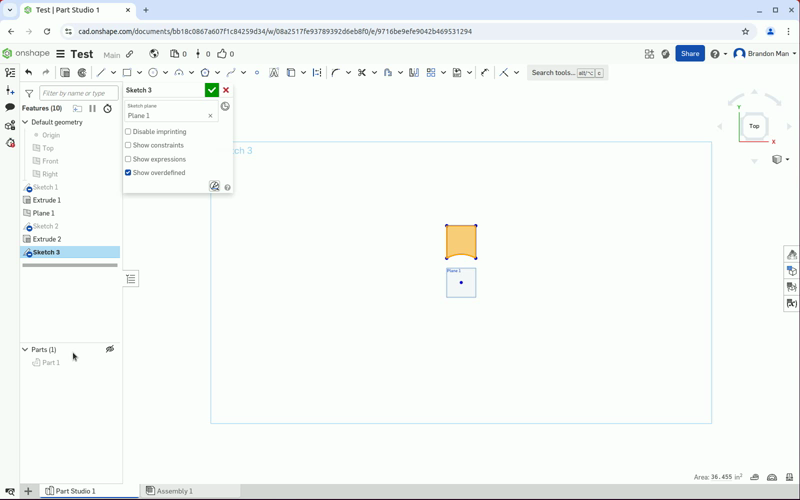
key(shift+e)
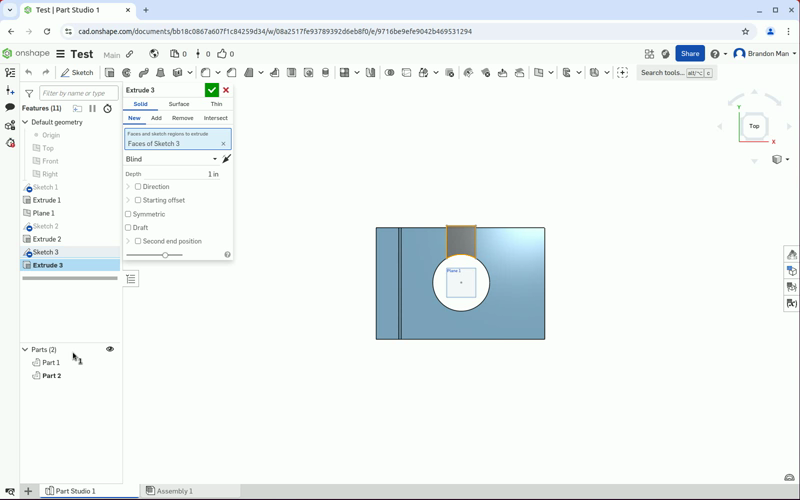
mouse_move(143, 106)
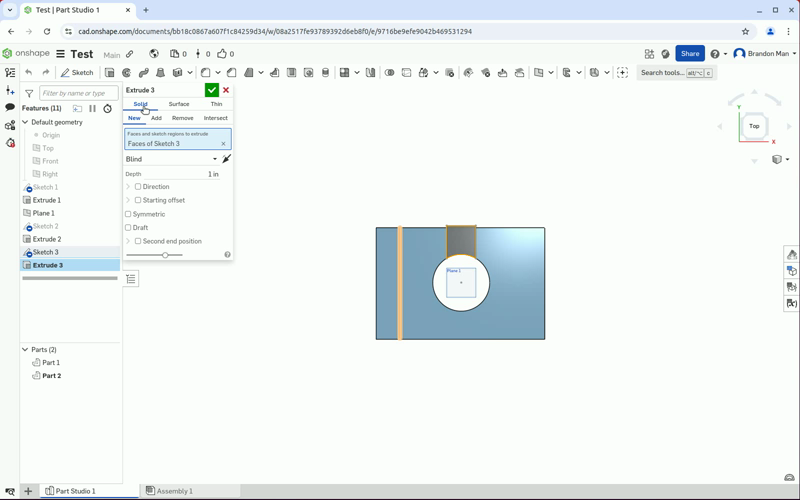
click(143, 106)
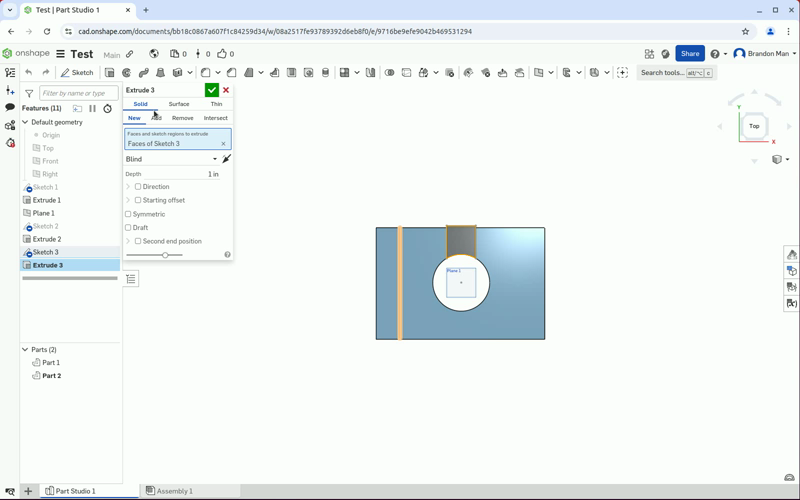
mouse_move(186, 120)
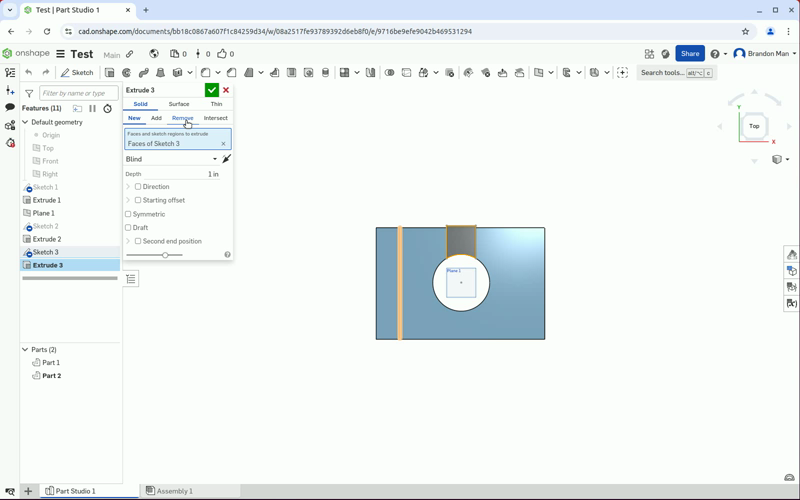
click(186, 120)
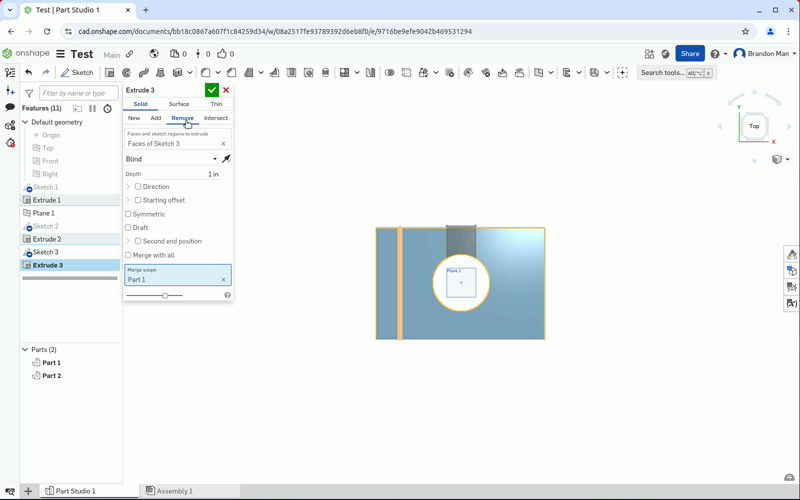
key(tab, 4)
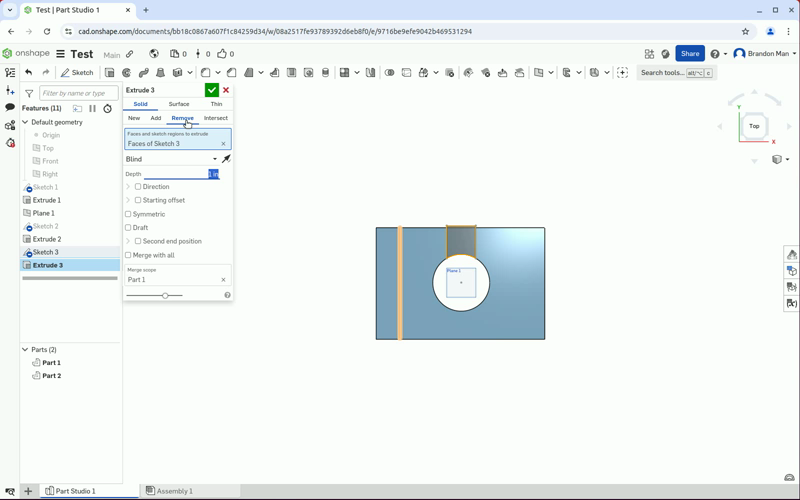
text(2.407)
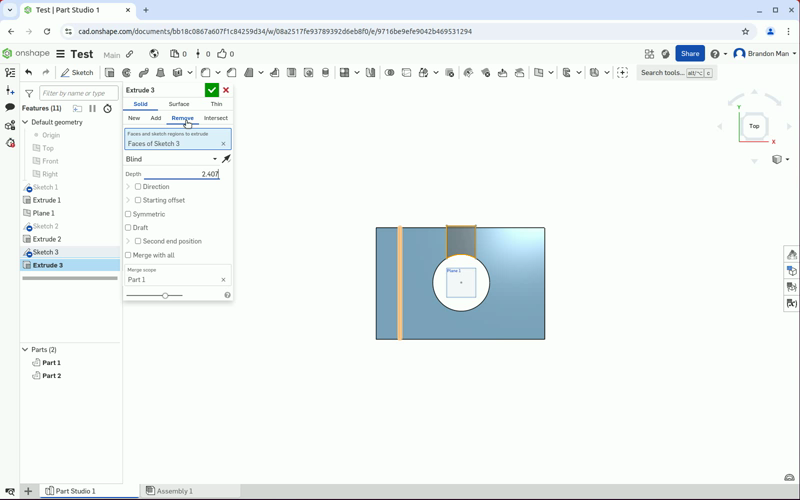
key(tab, 6)
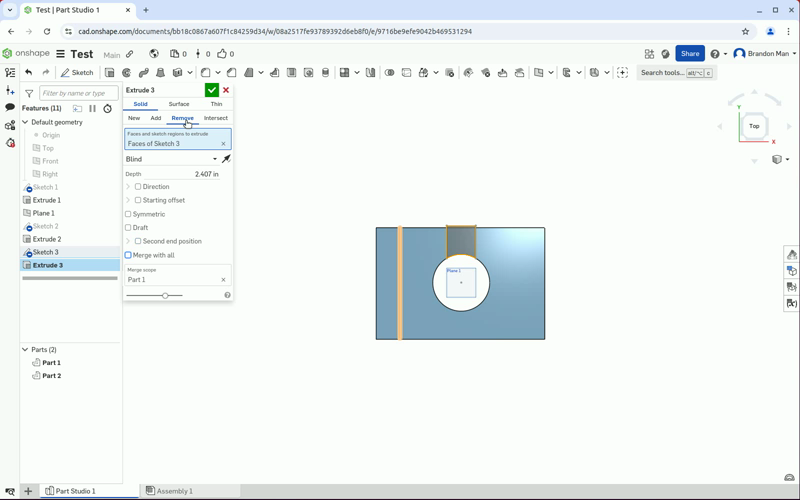
key(space)
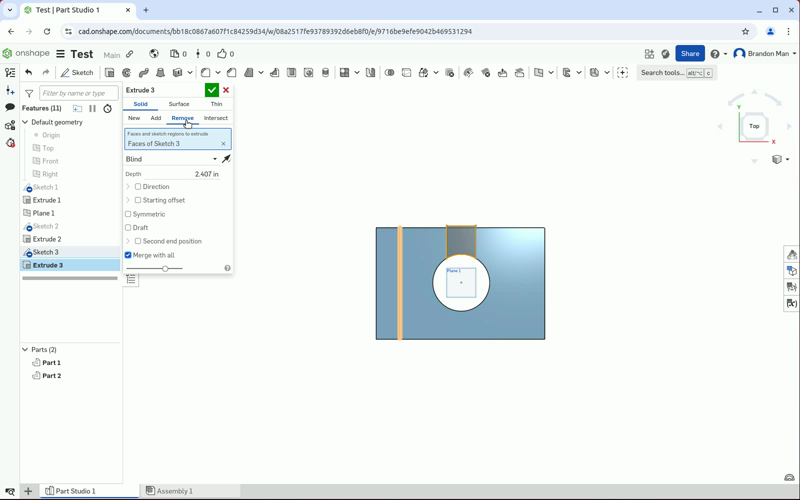
key(enter)
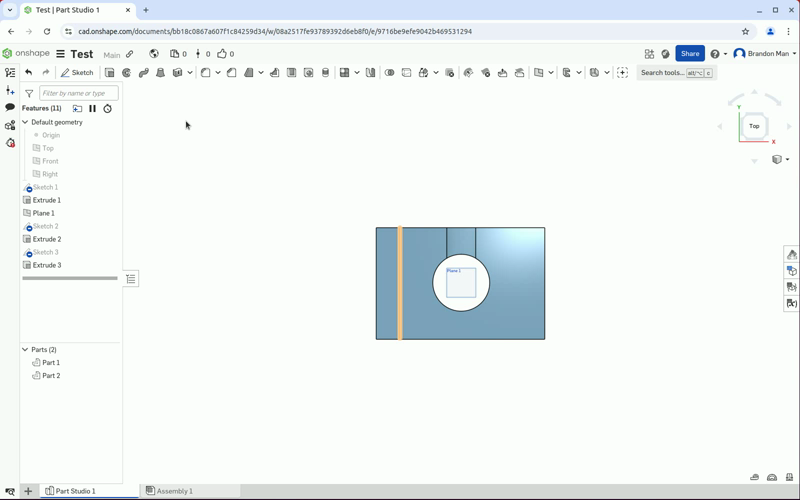
key(shift+h)
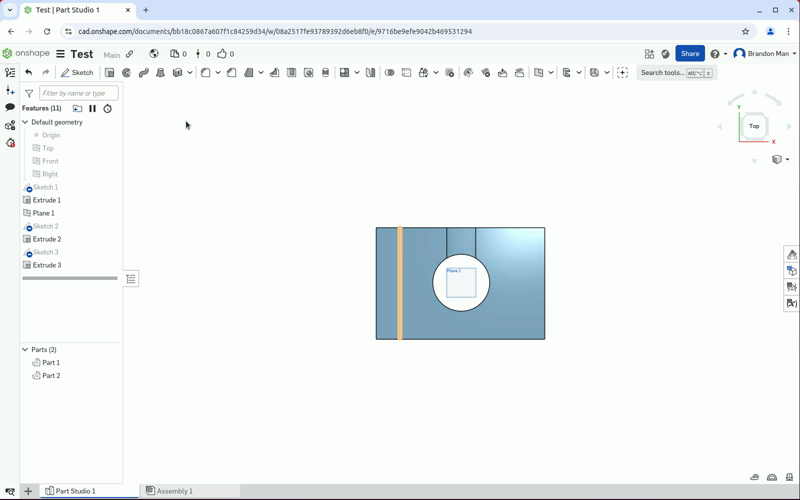
key(shift+h)
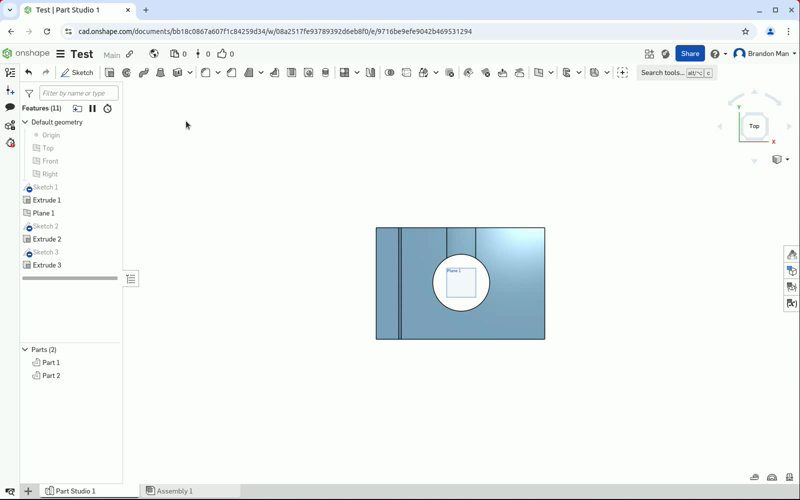
mouse_move(73, 189)
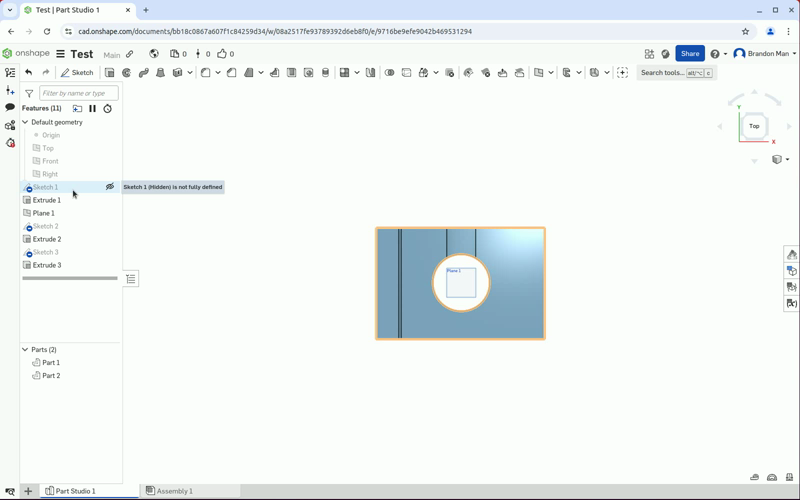
click(73, 189)
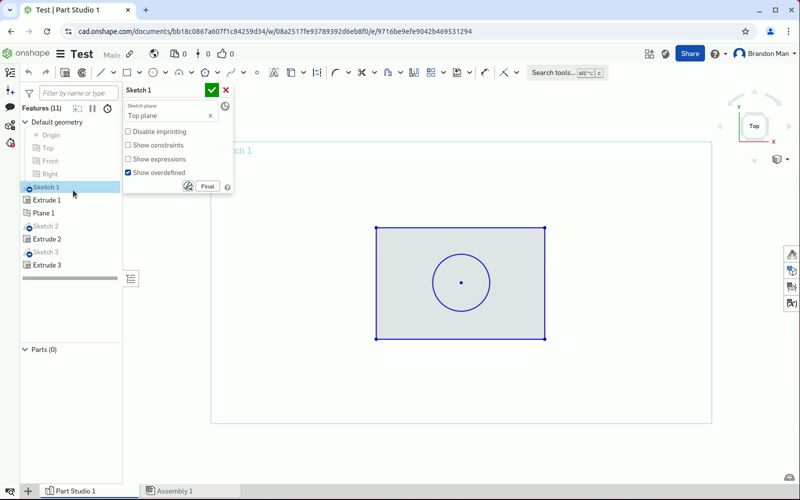
mouse_move(229, 92)
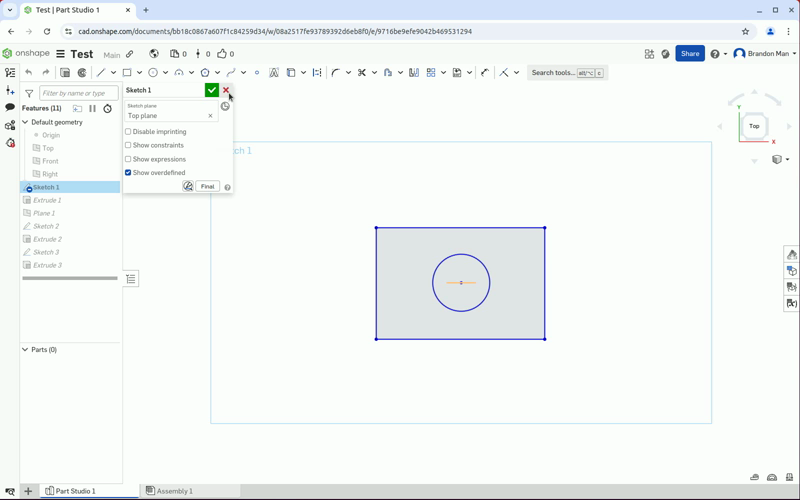
click(229, 92)
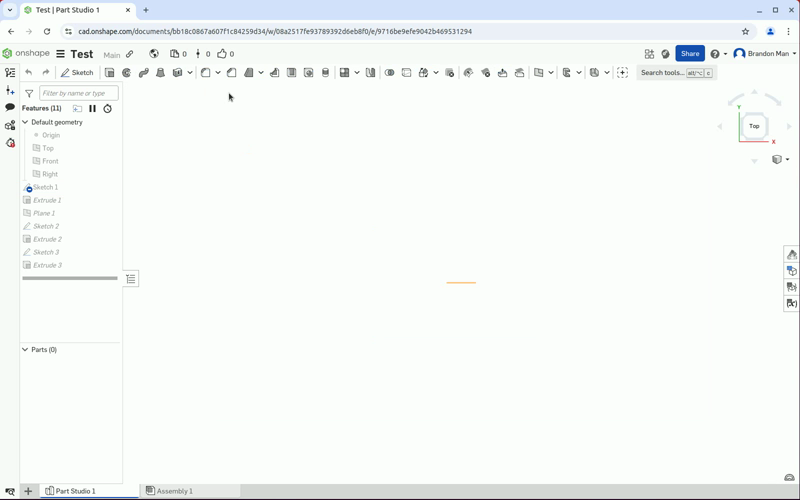
key(shift+s)
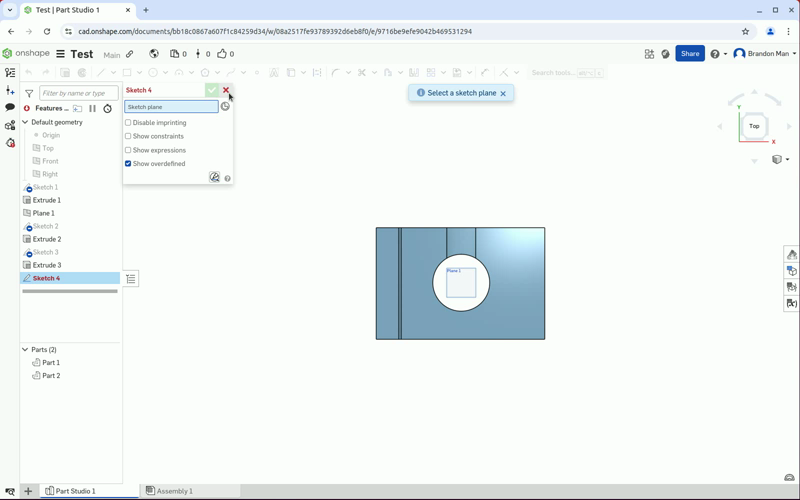
mouse_move(73, 215)
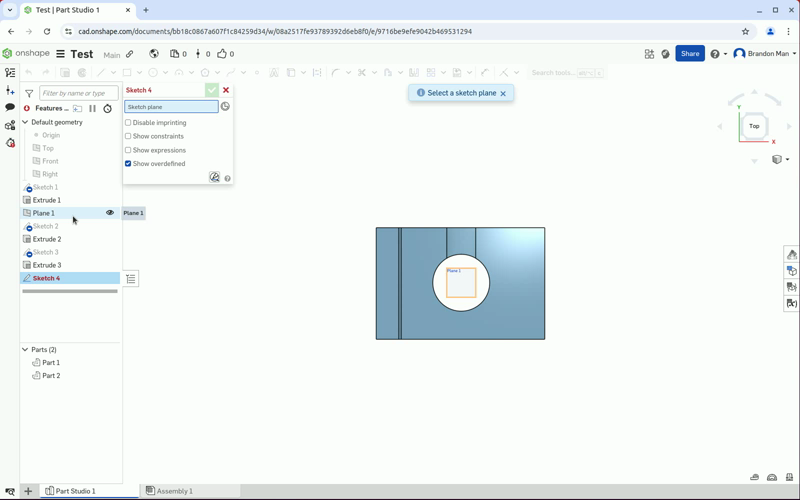
click(73, 215)
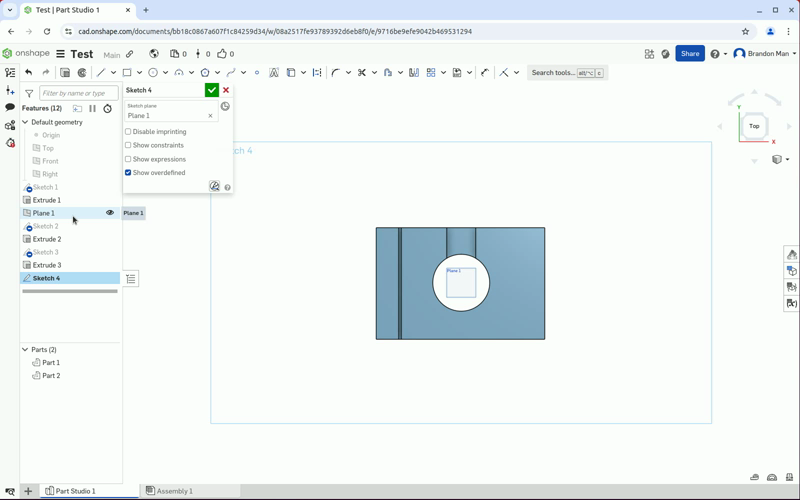
mouse_move(73, 352)
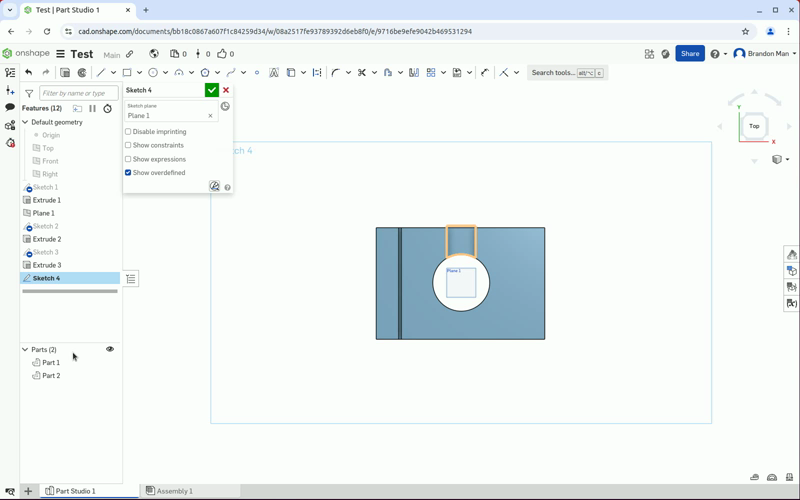
key(y)
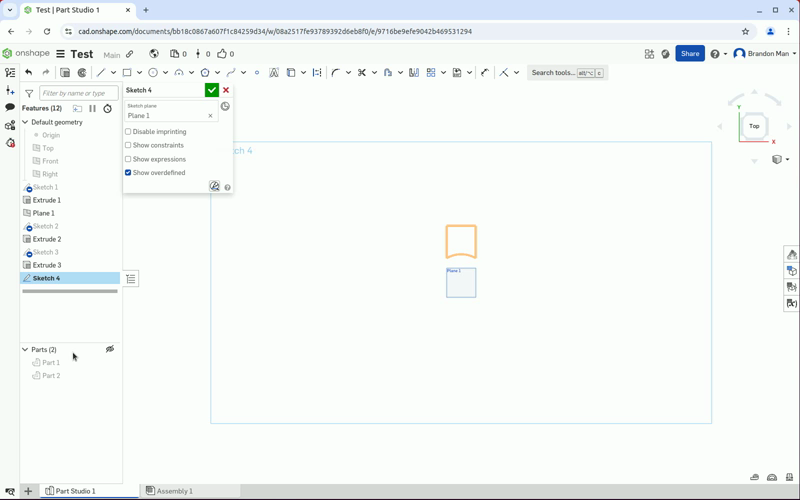
key(l)
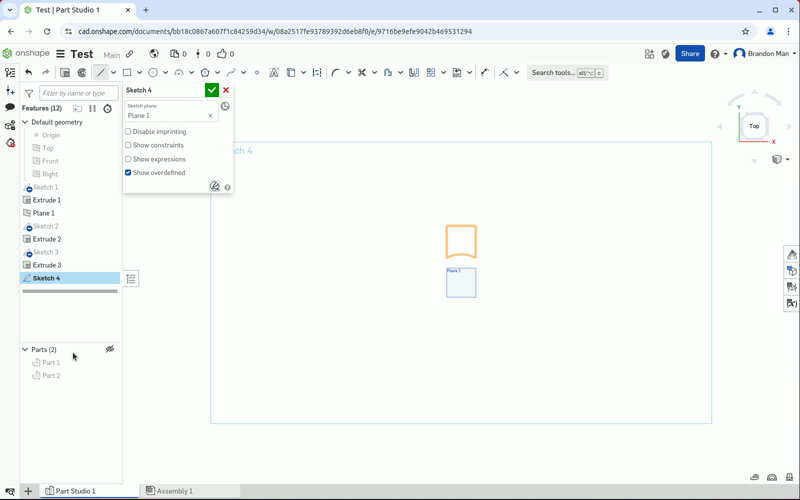
key_down(shift)
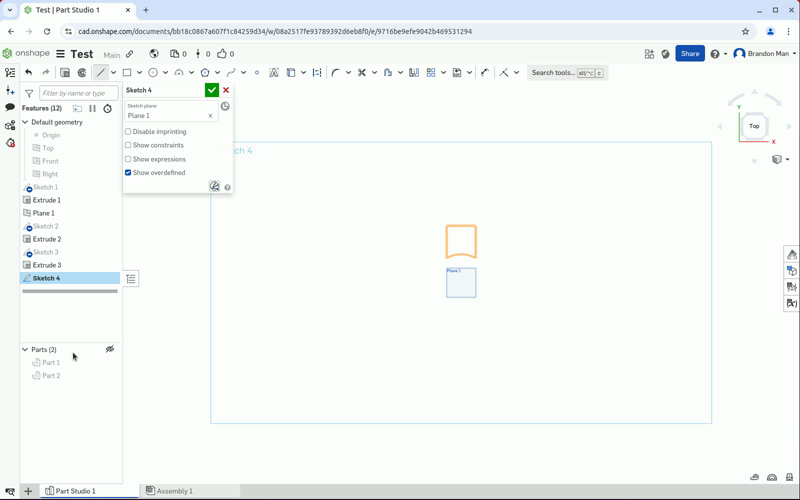
mouse_move(446, 339)
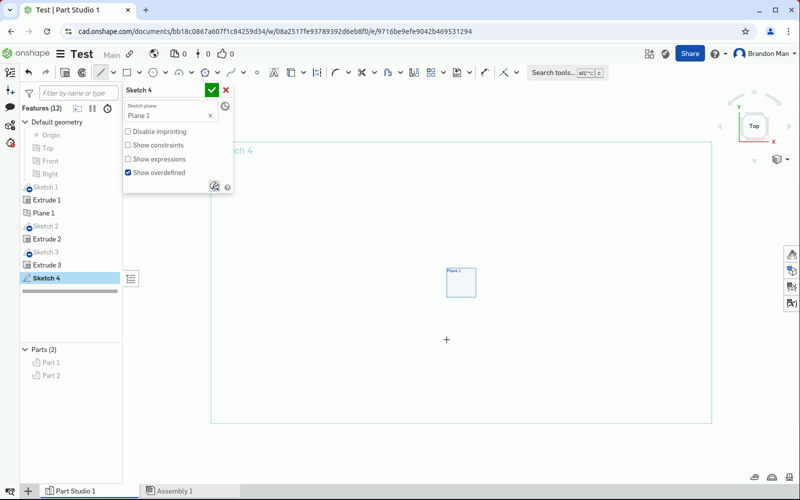
click(446, 339)
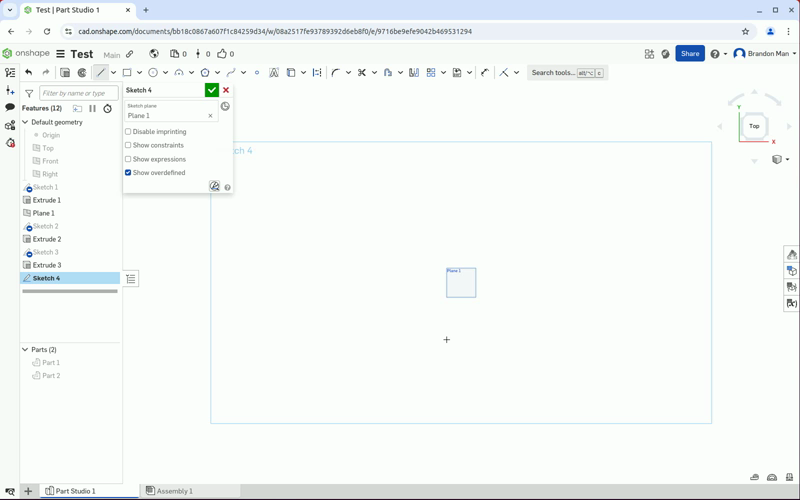
key_up(shift)
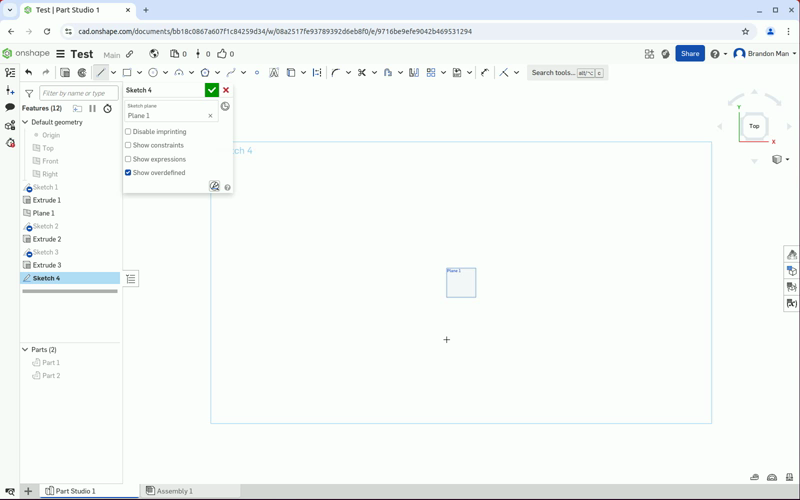
key_down(shift)
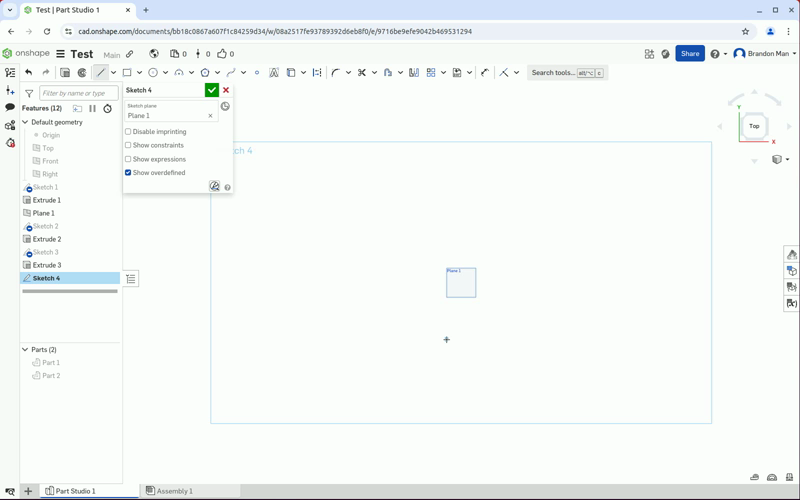
mouse_move(476, 339)
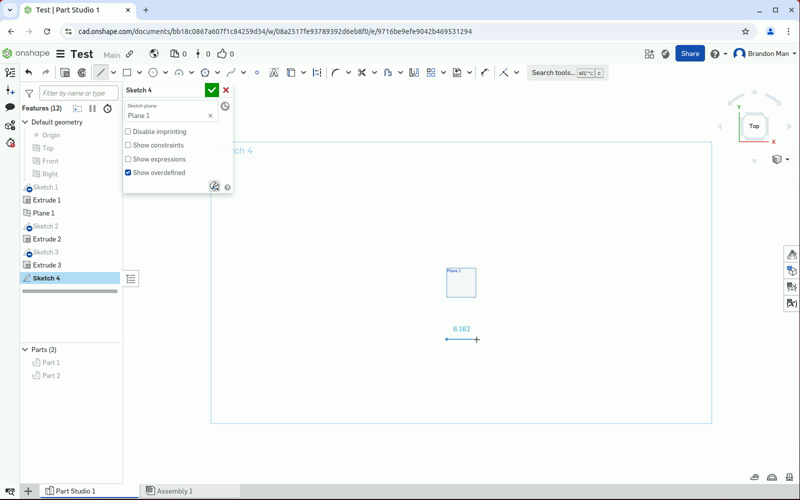
mouse_move(475, 339)
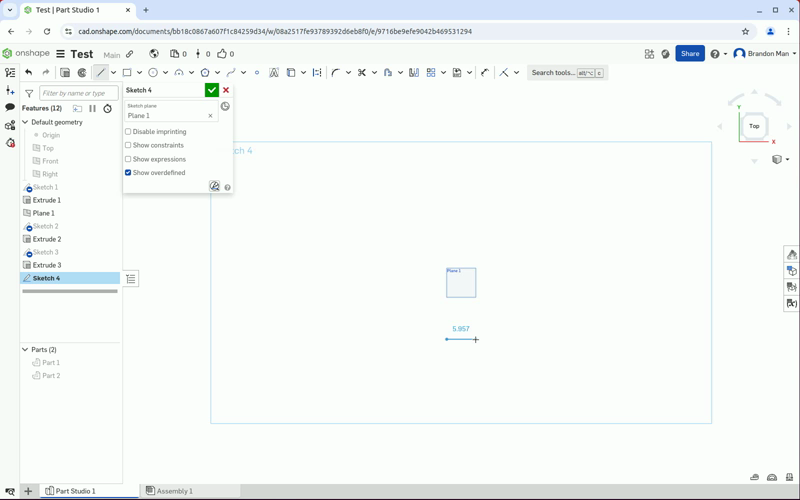
click(475, 339)
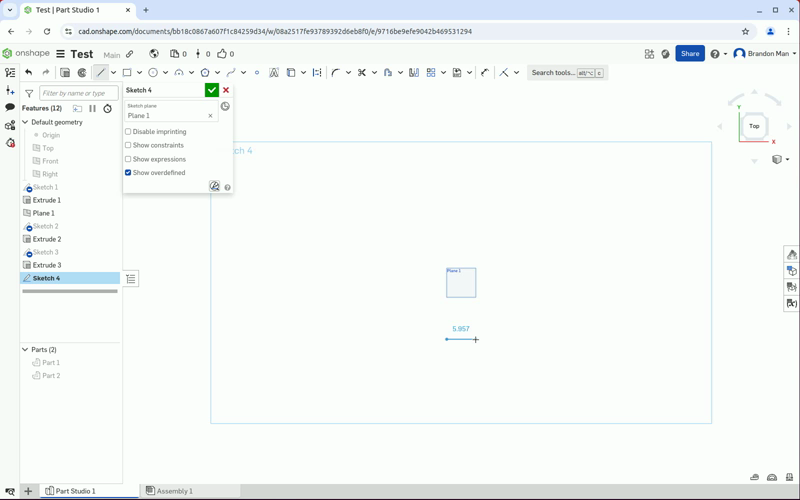
key_up(shift)
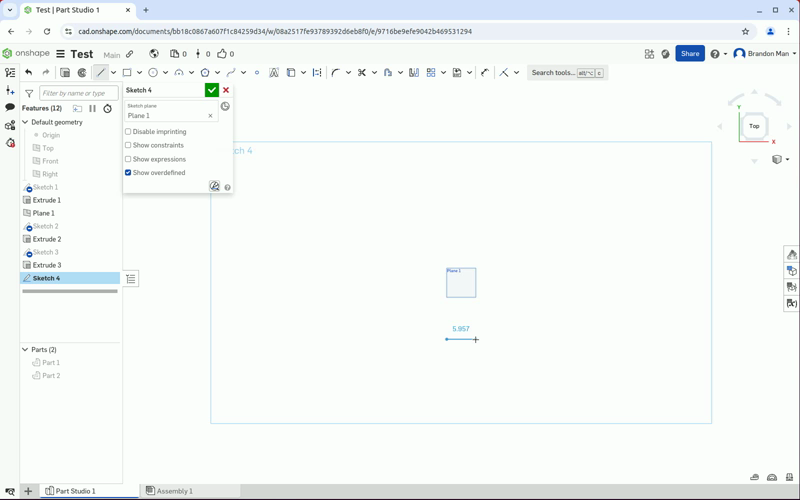
key_down(shift)
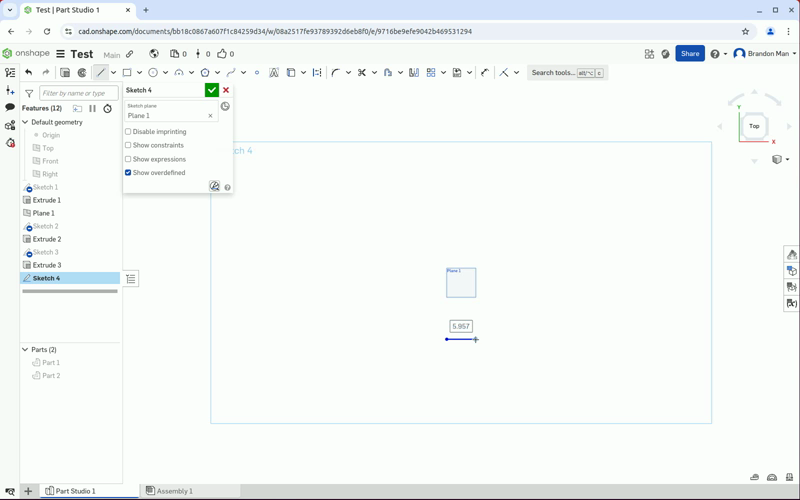
mouse_move(505, 339)
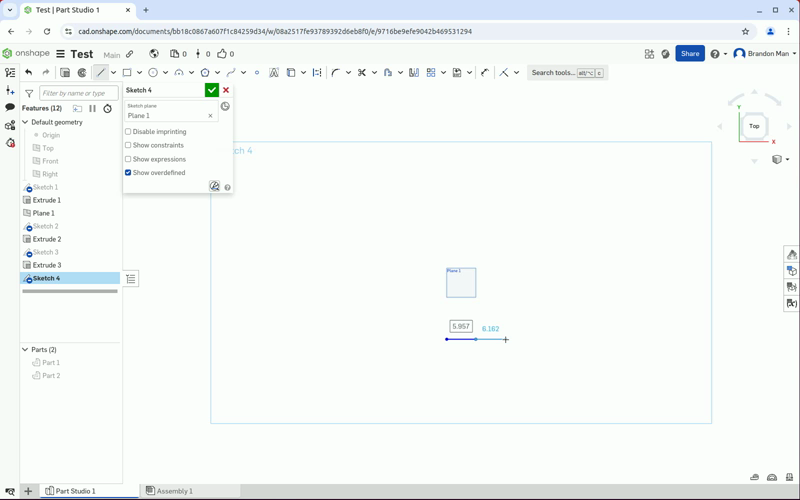
mouse_move(475, 306)
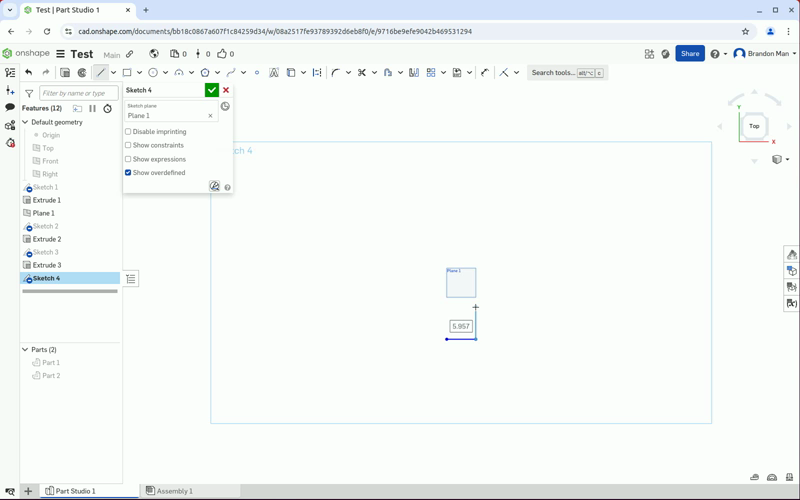
click(475, 306)
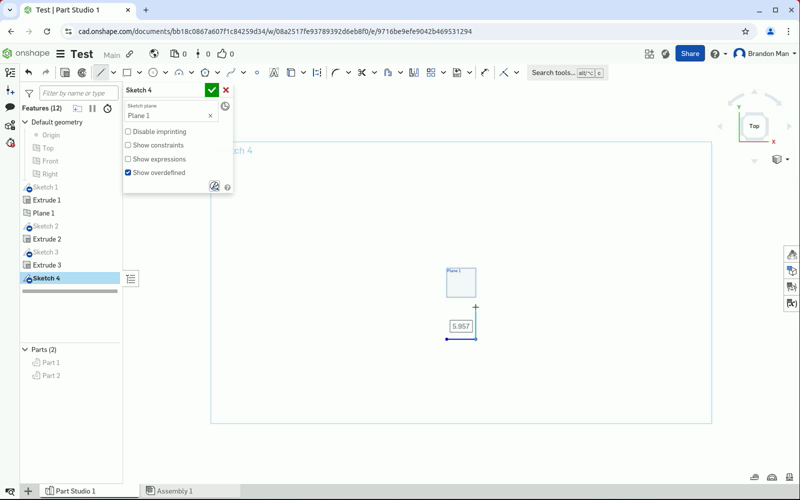
key_up(shift)
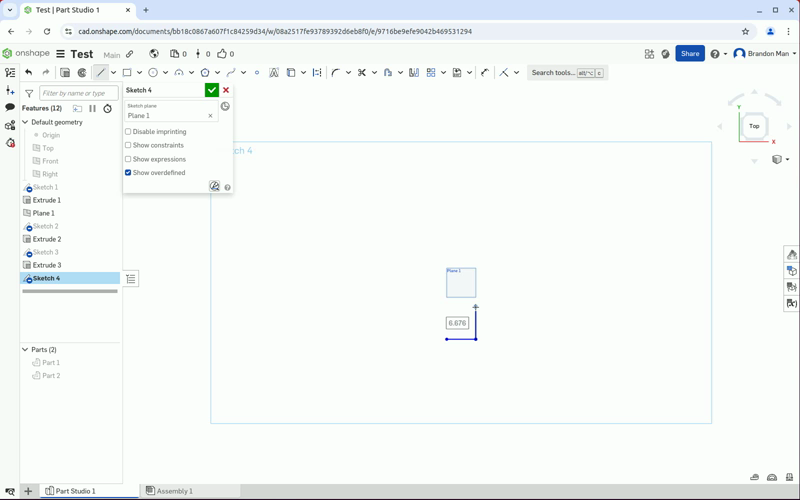
key(esc)
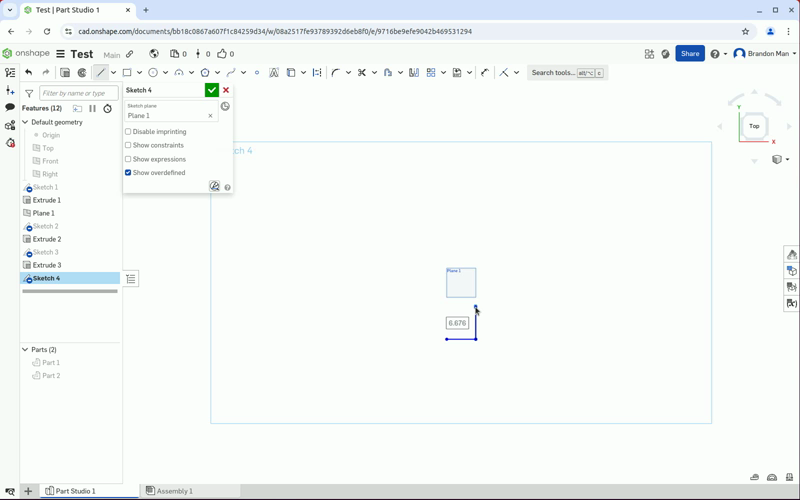
key(a)
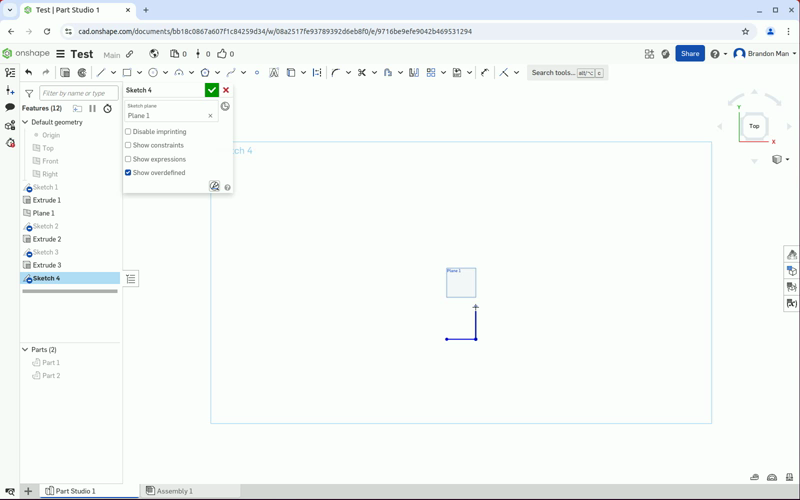
mouse_move(475, 306)
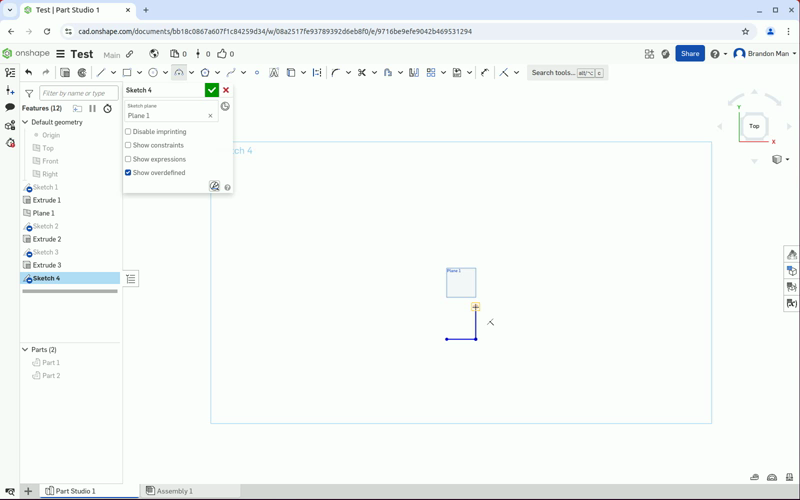
click(475, 306)
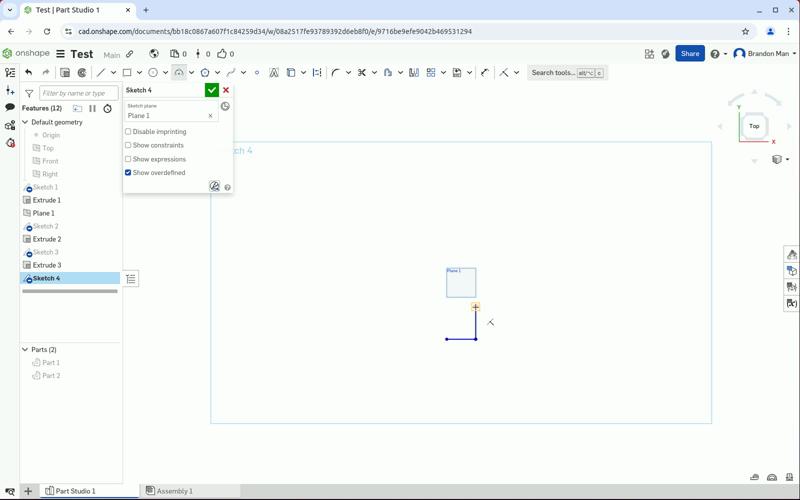
key_down(shift)
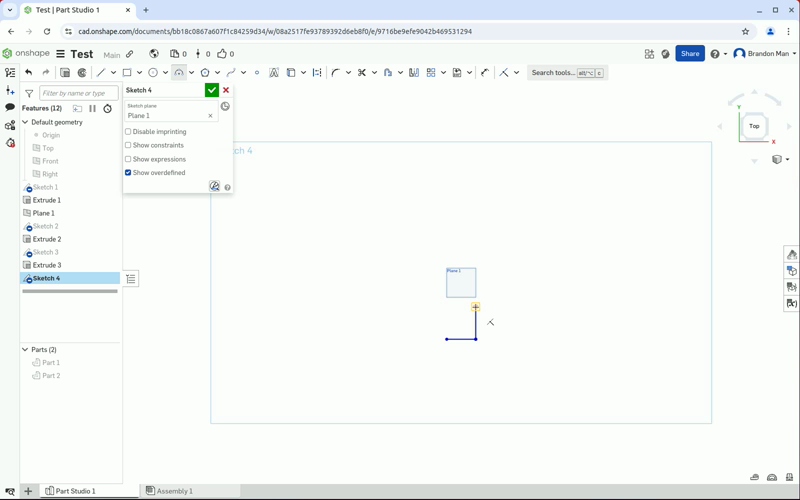
mouse_move(446, 306)
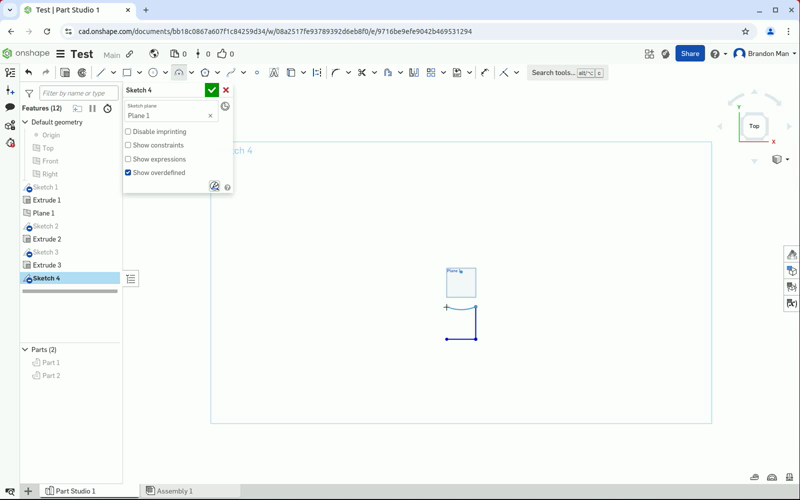
click(446, 306)
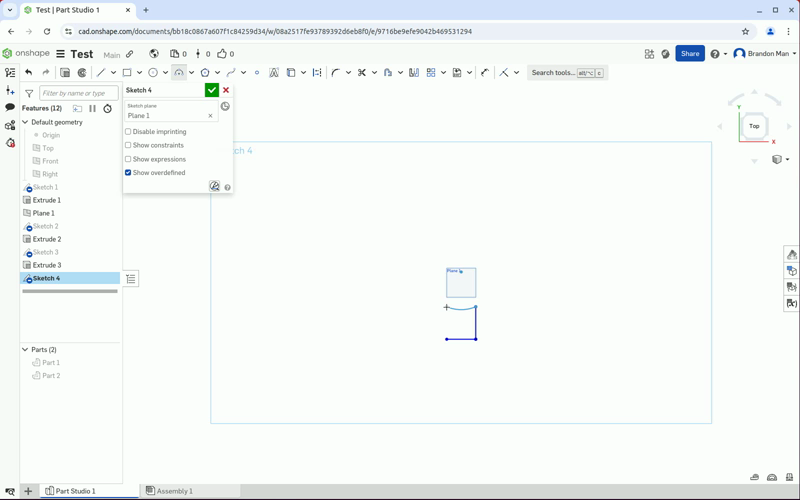
mouse_move(461, 310)
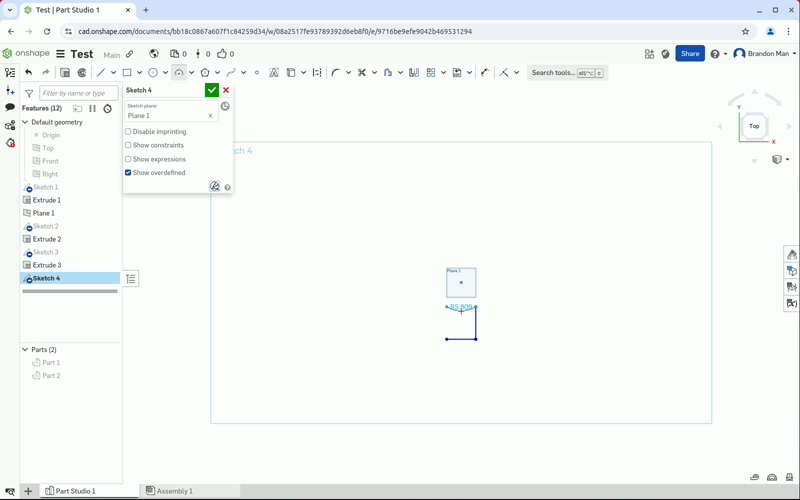
click(461, 310)
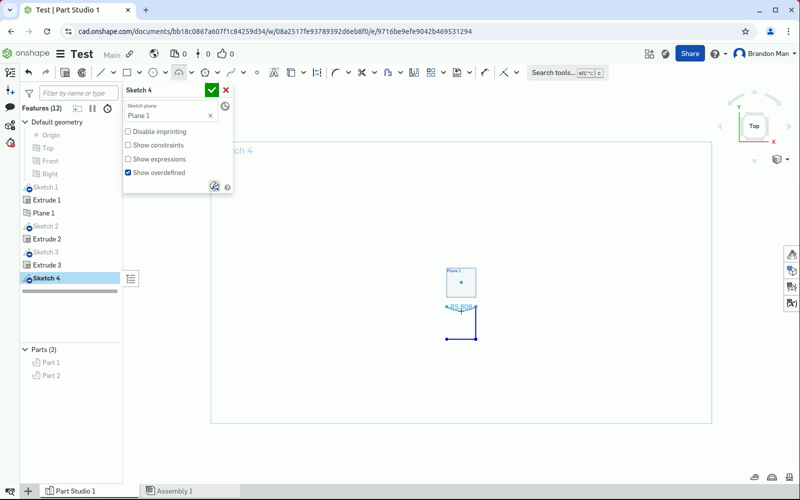
key_up(shift)
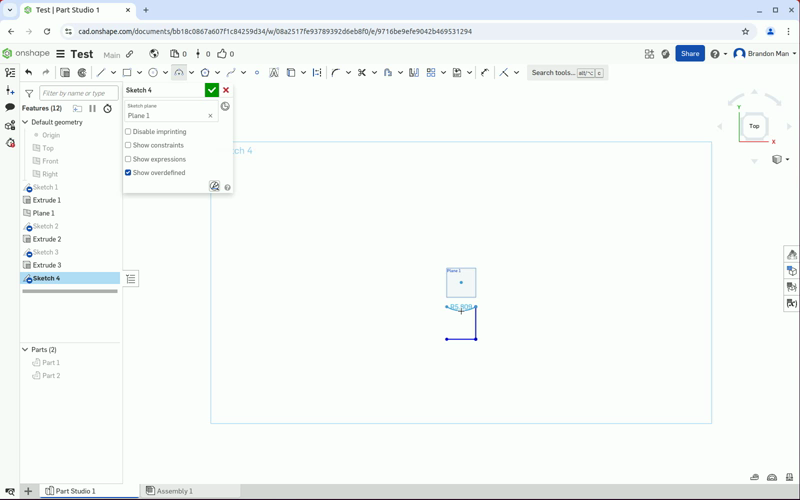
key(esc)
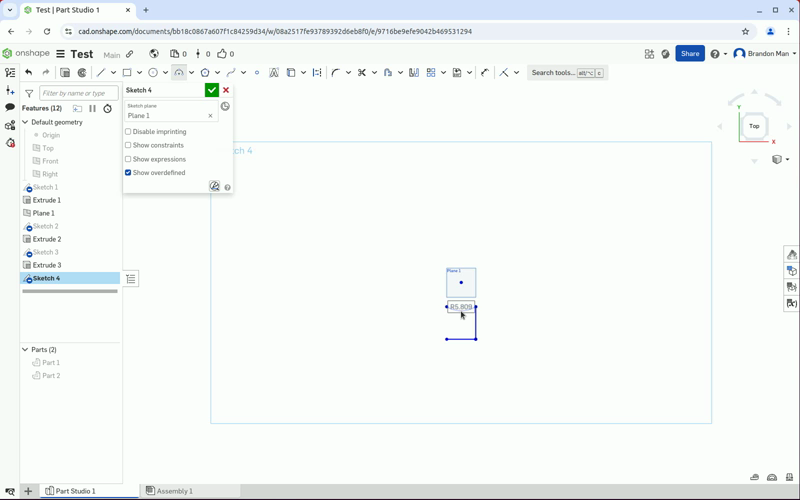
key(l)
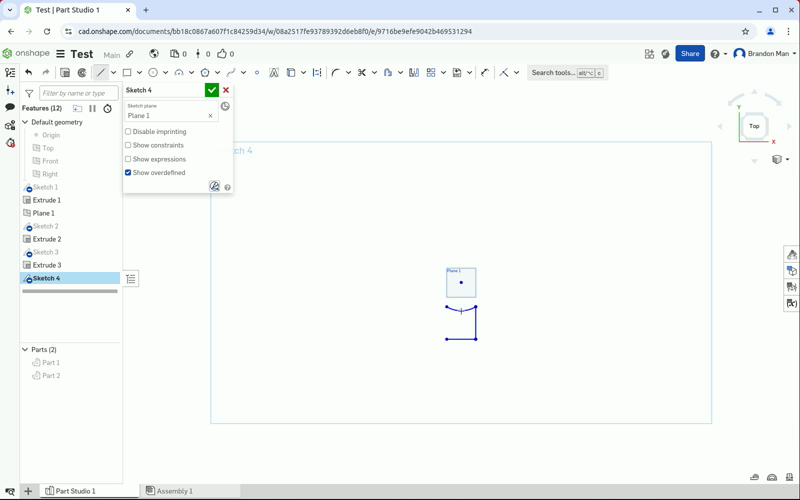
mouse_move(446, 306)
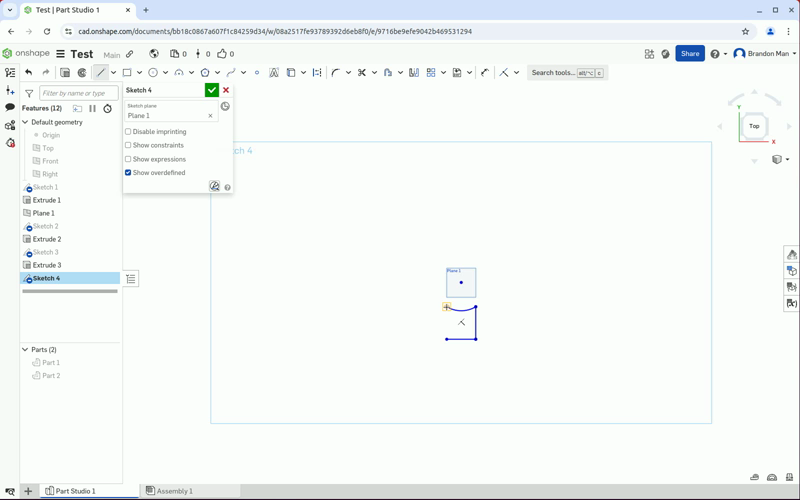
click(446, 306)
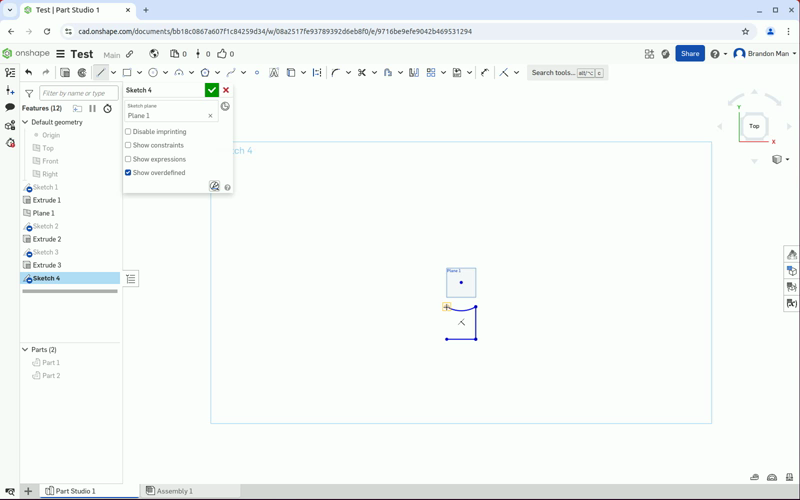
mouse_move(476, 306)
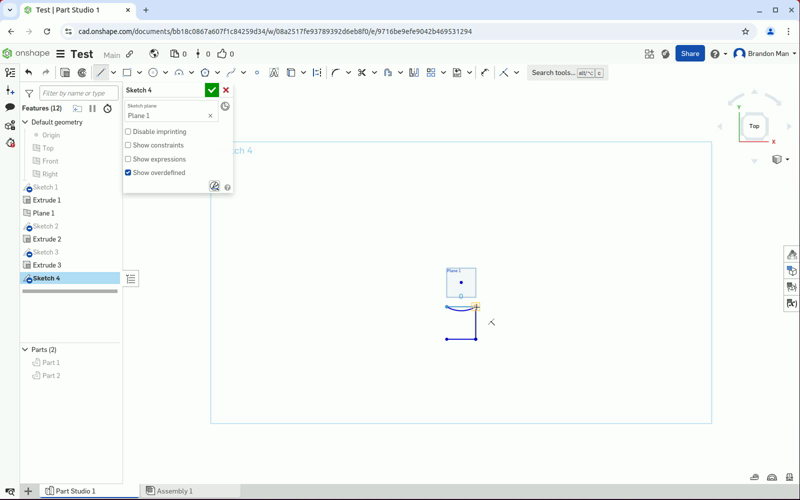
key_down(shift)
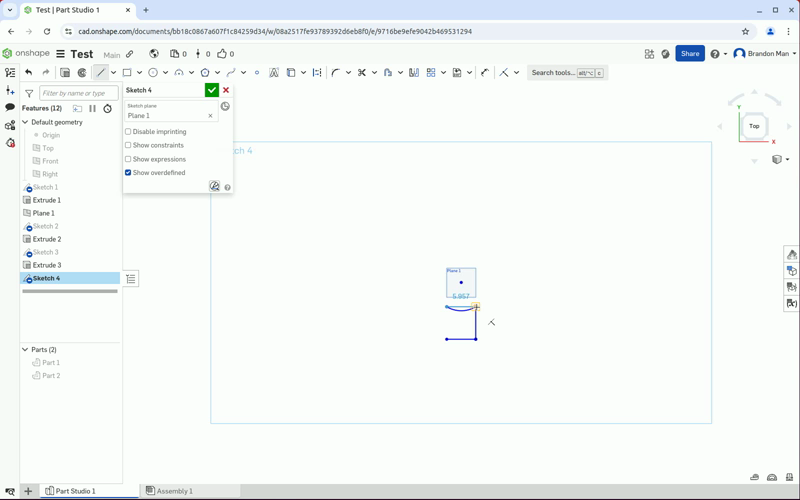
mouse_move(446, 339)
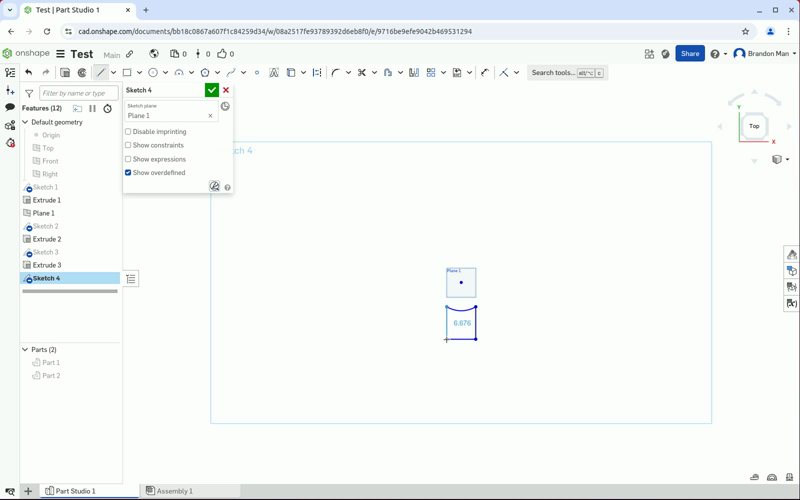
key_up(shift)
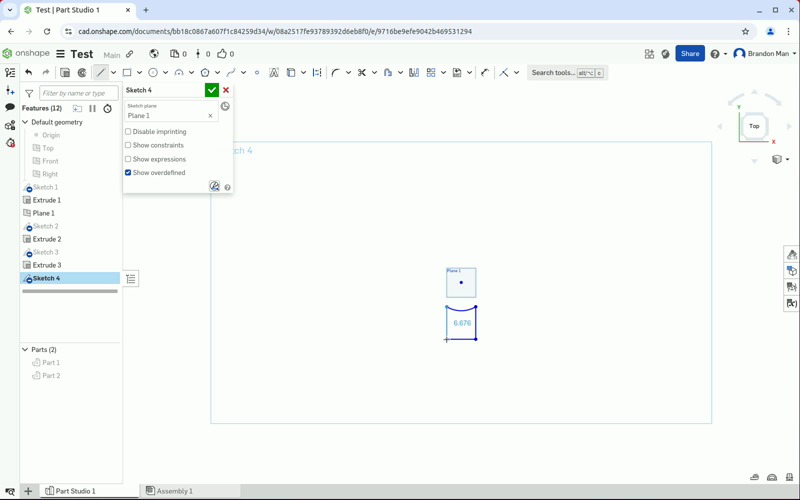
click(446, 339)
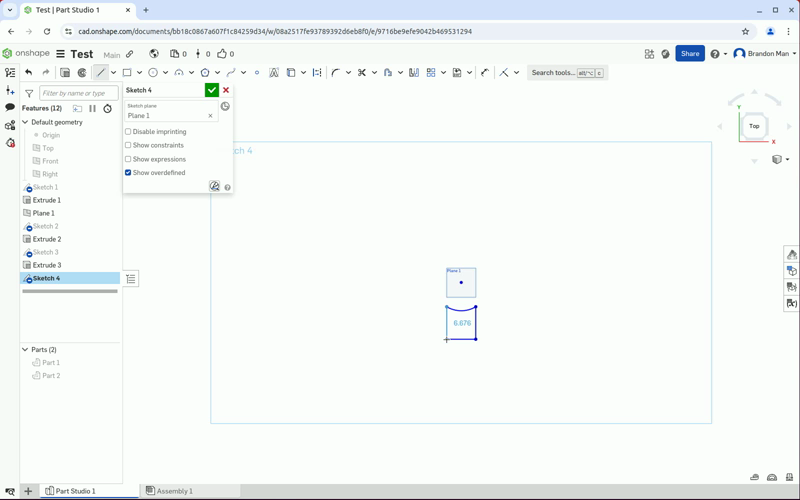
key(esc)
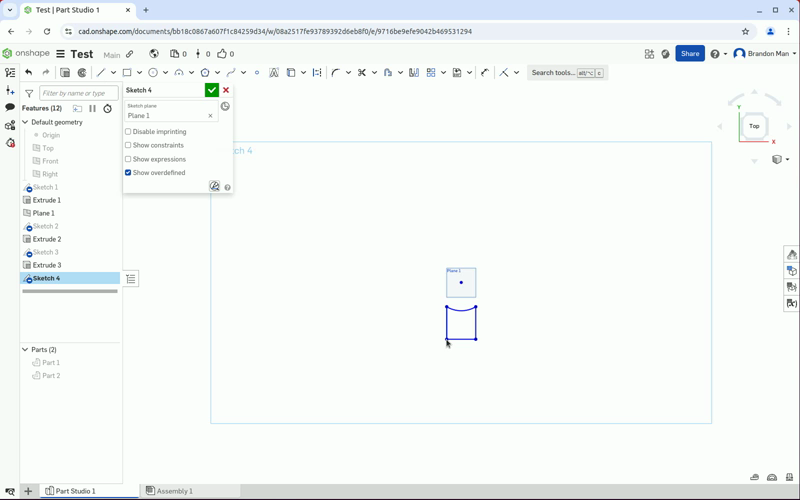
mouse_move(457, 313)
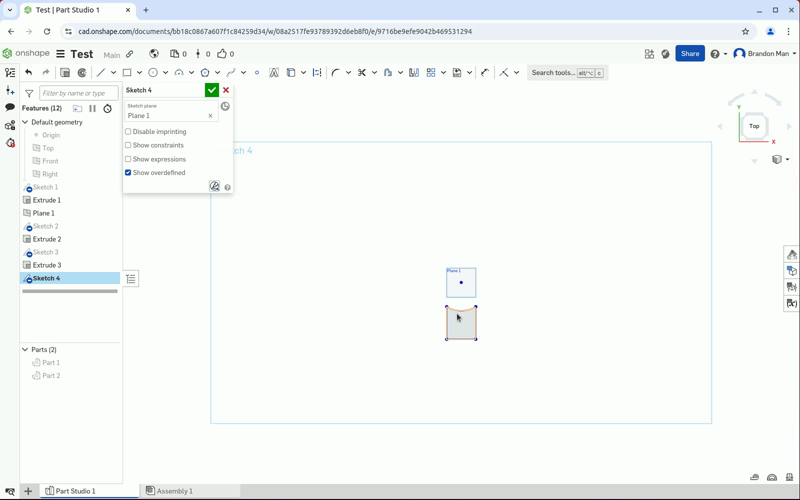
scroll(6)
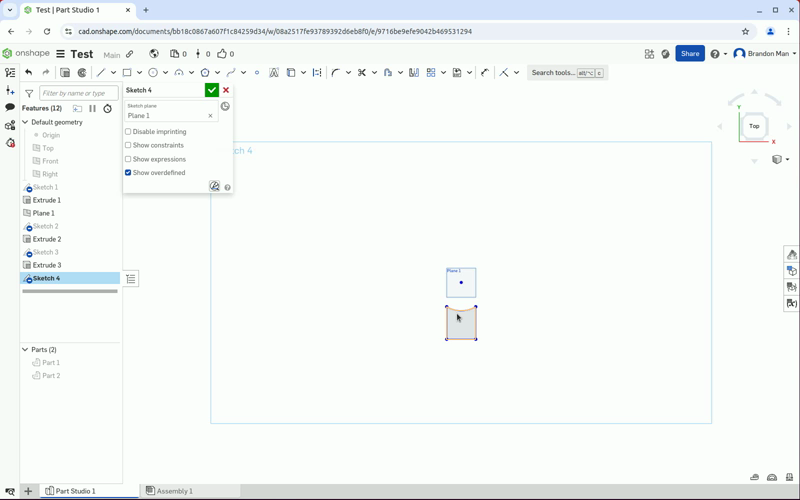
scroll(6)
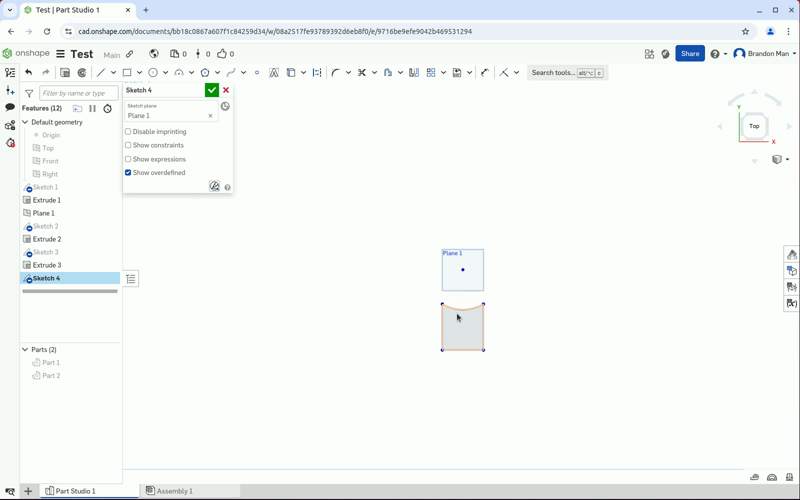
scroll(6)
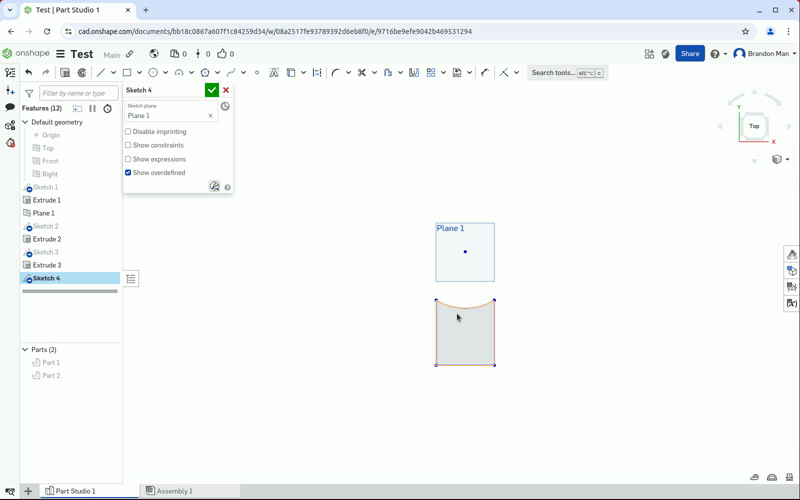
scroll(6)
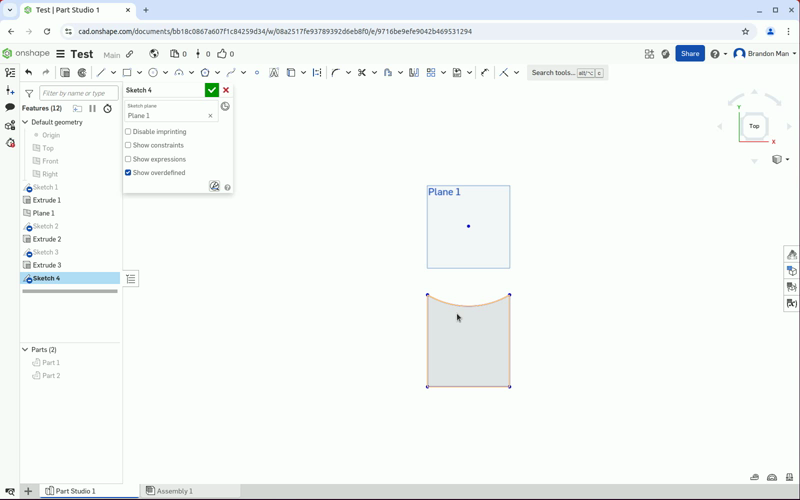
scroll(6)
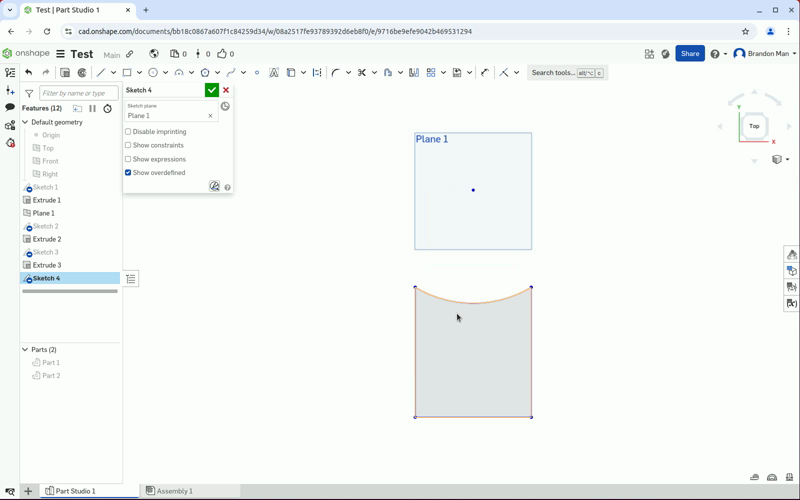
scroll(6)
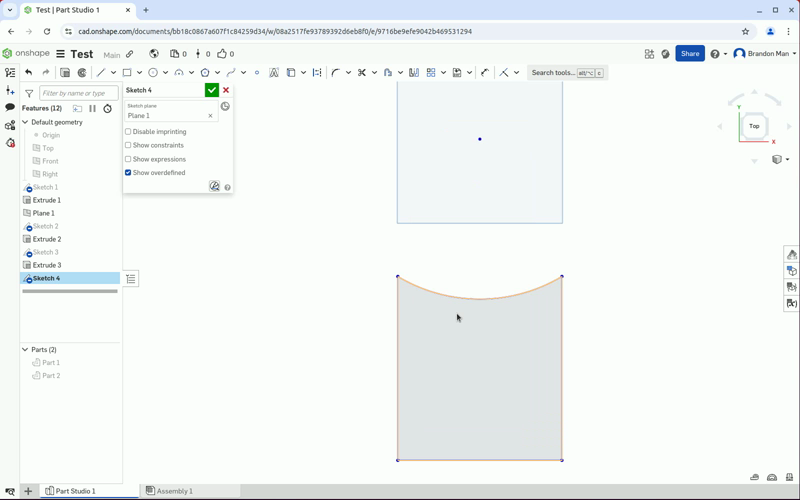
scroll(6)
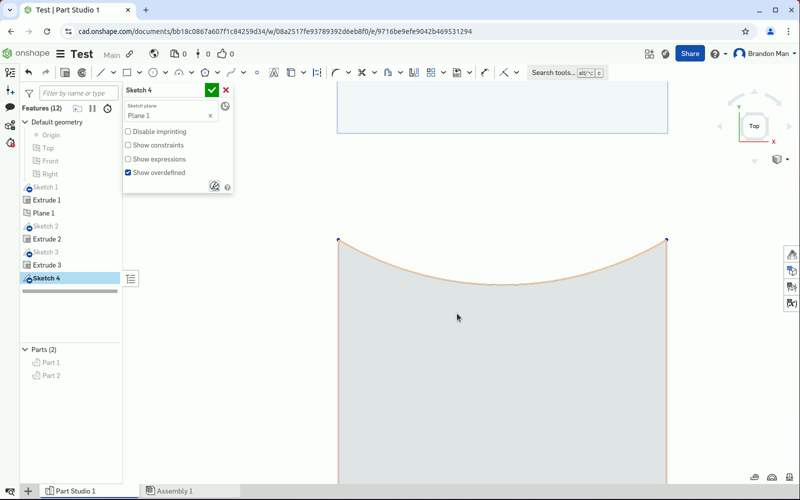
click(457, 313)
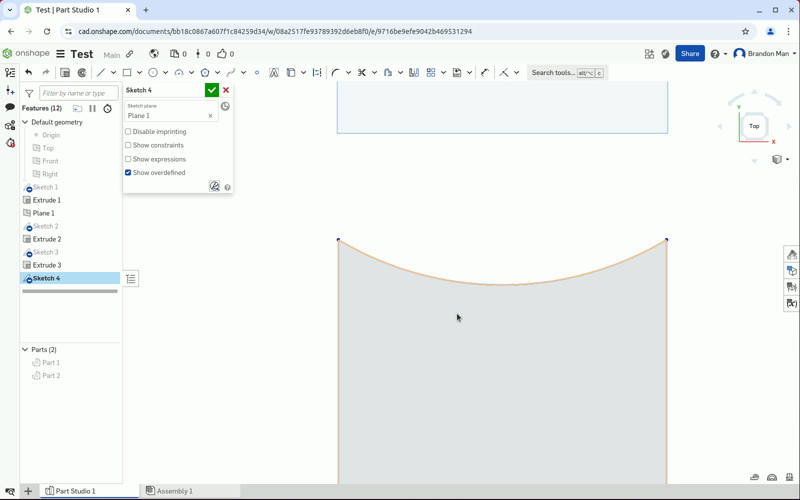
scroll(-6)
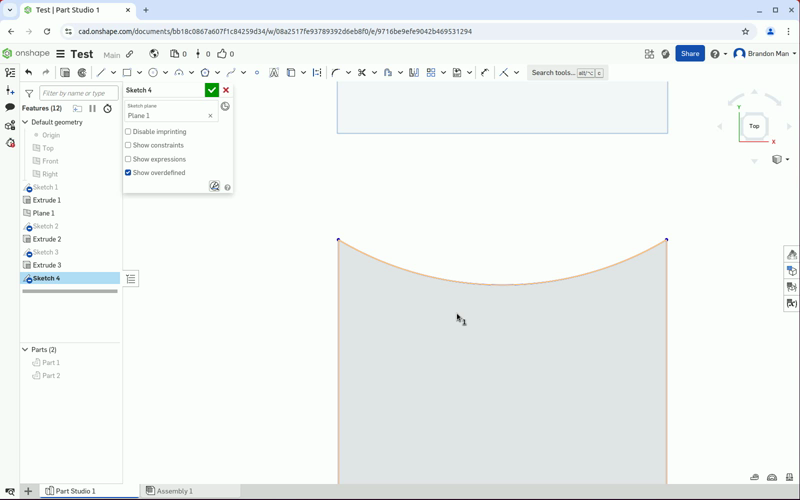
scroll(-6)
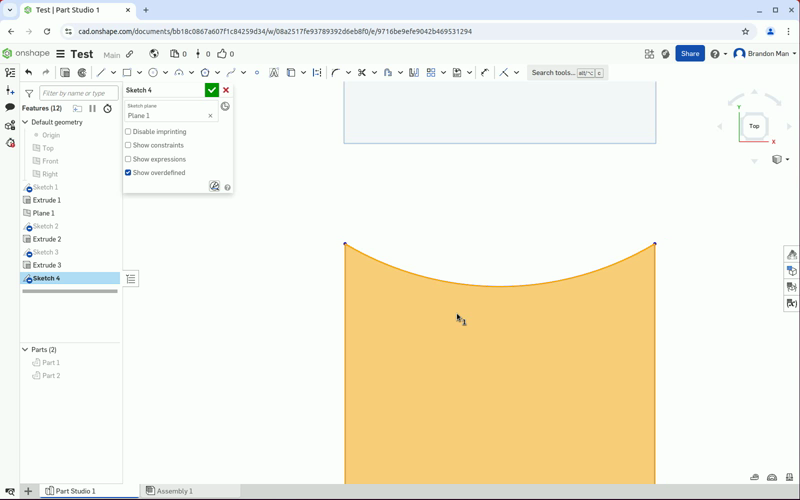
scroll(-6)
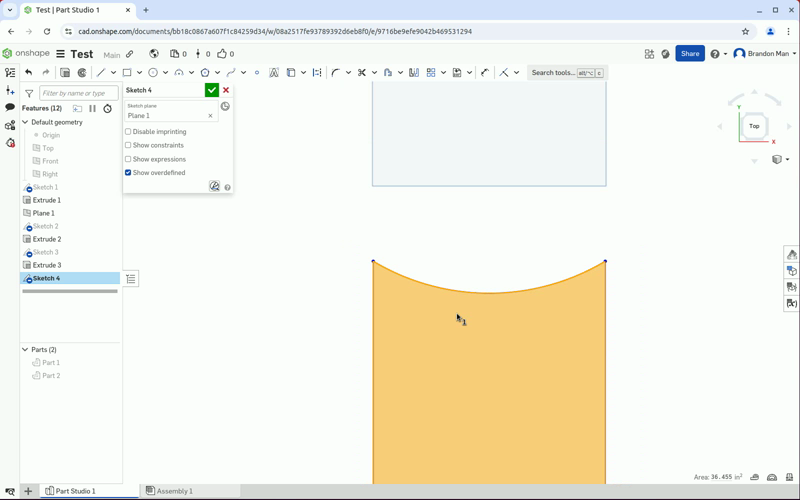
scroll(-6)
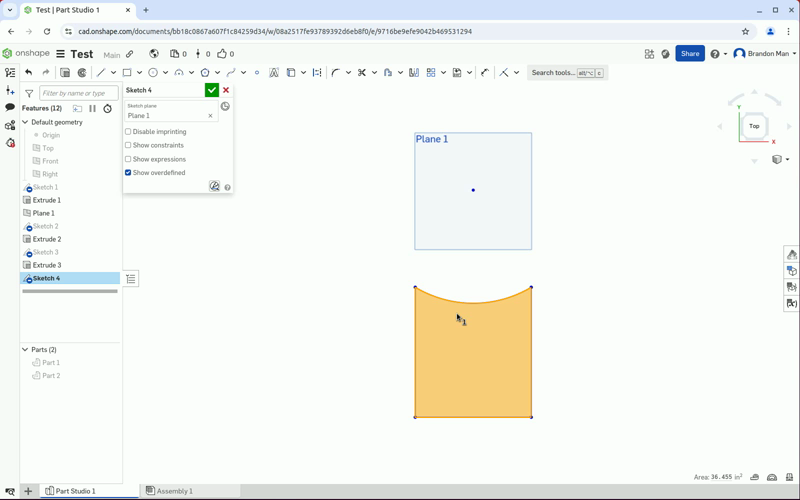
scroll(-6)
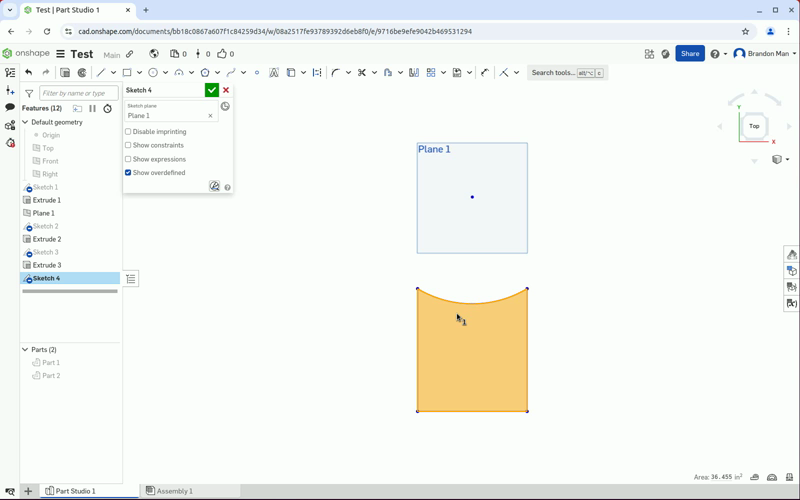
scroll(-6)
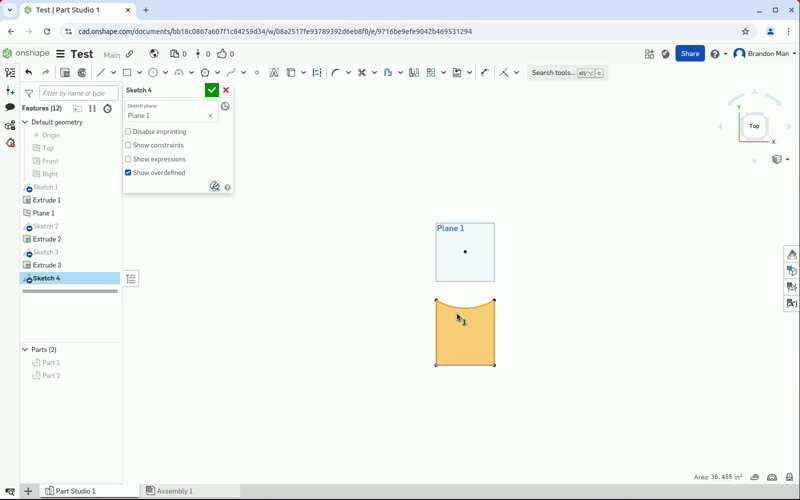
scroll(-6)
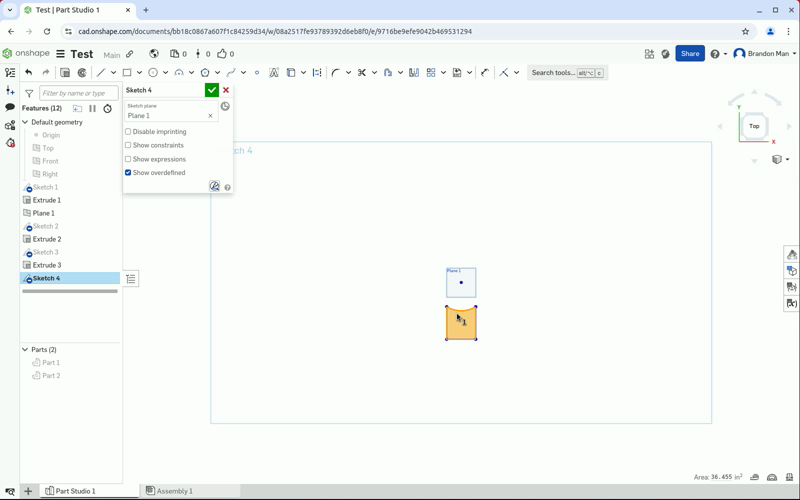
mouse_move(73, 352)
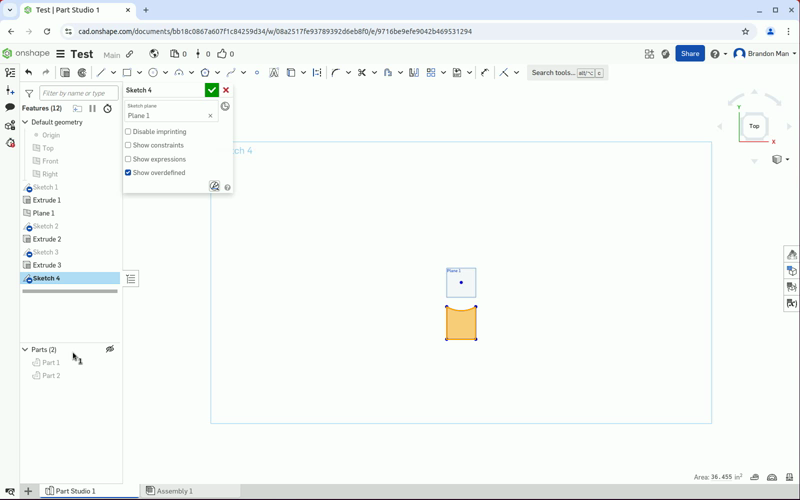
key(shift+y)
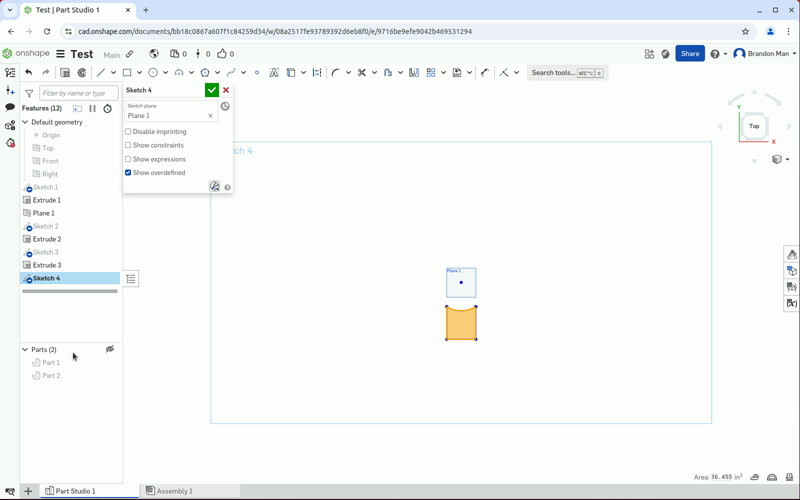
key(shift+e)
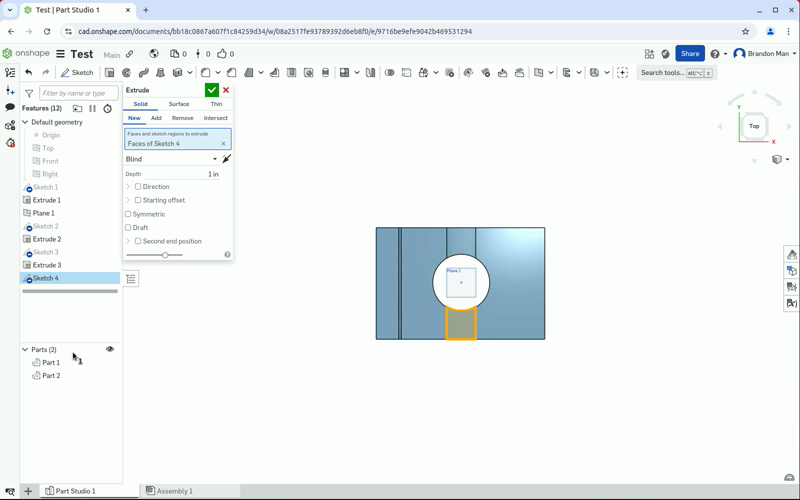
mouse_move(143, 106)
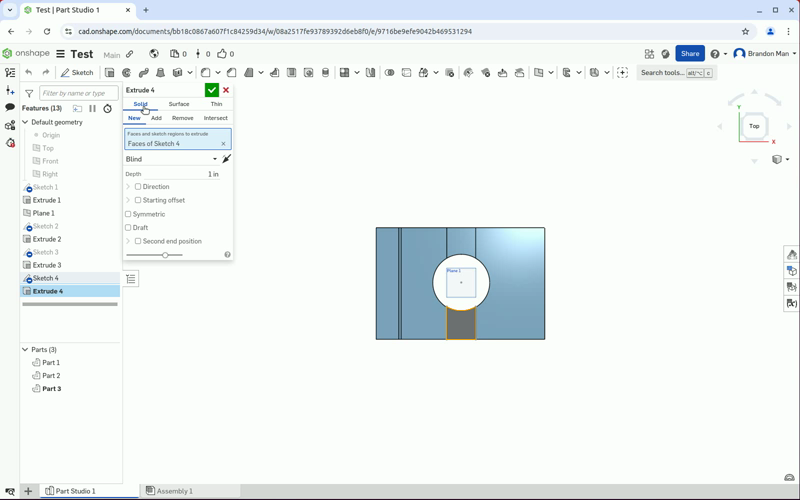
click(143, 106)
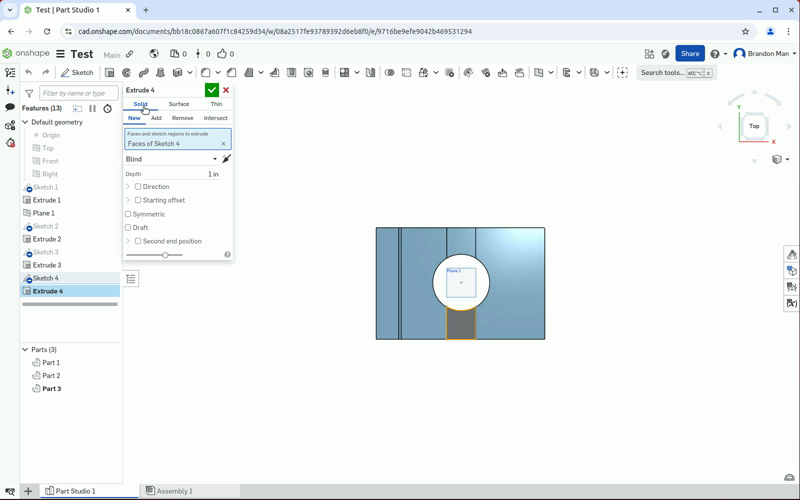
mouse_move(186, 120)
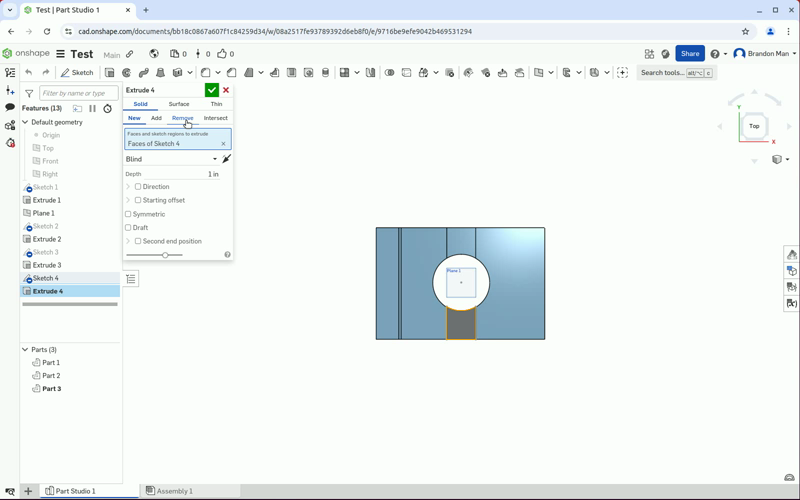
click(186, 120)
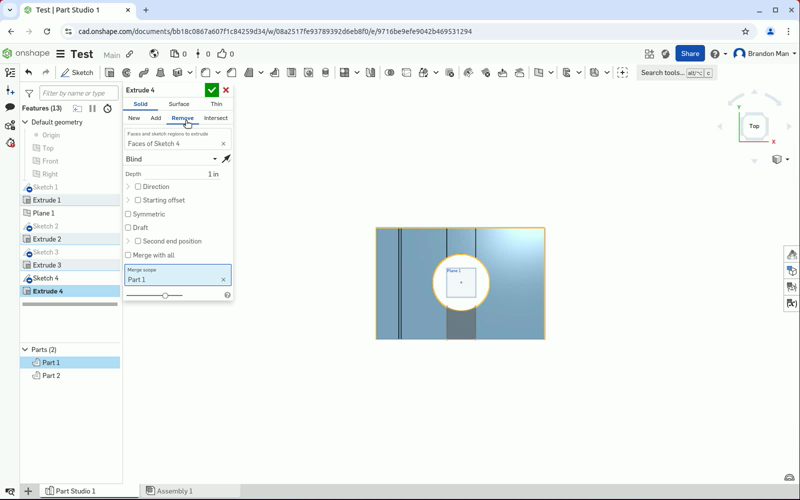
key(tab, 4)
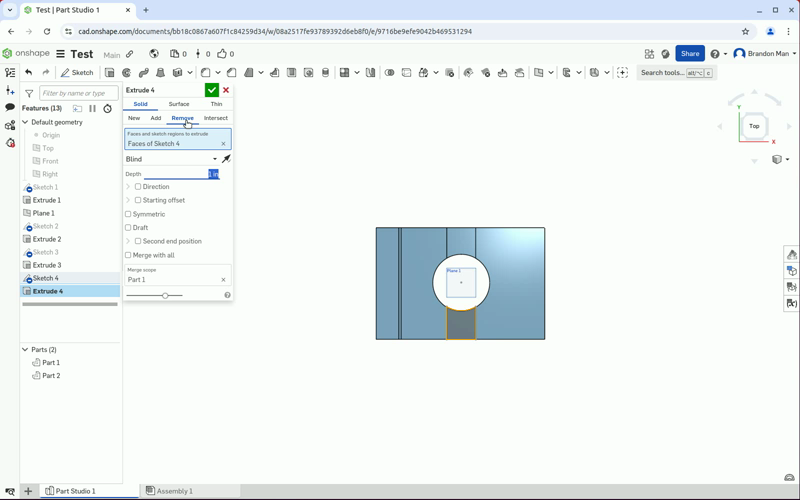
text(2.407)
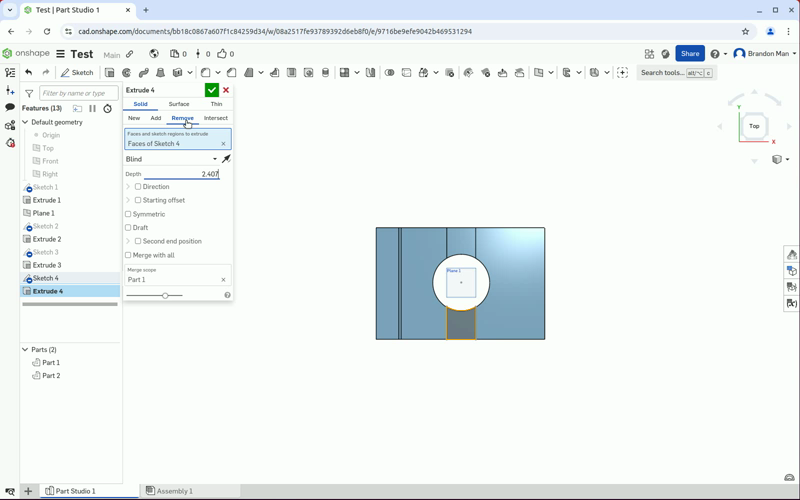
key(tab, 6)
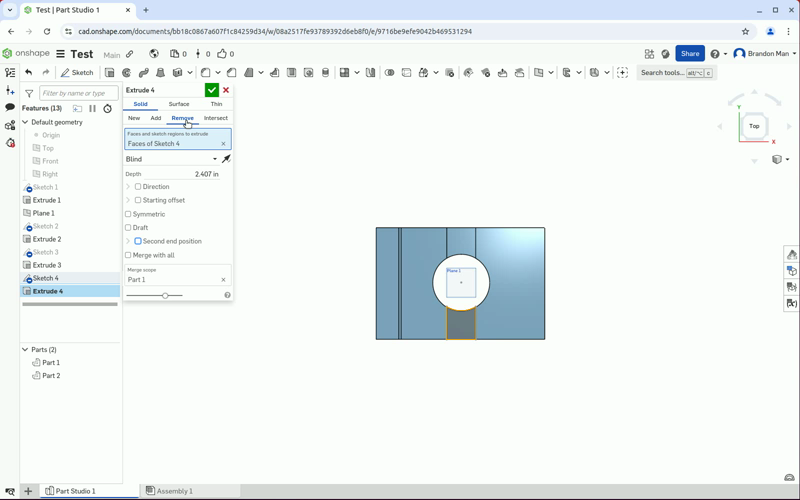
key(space)
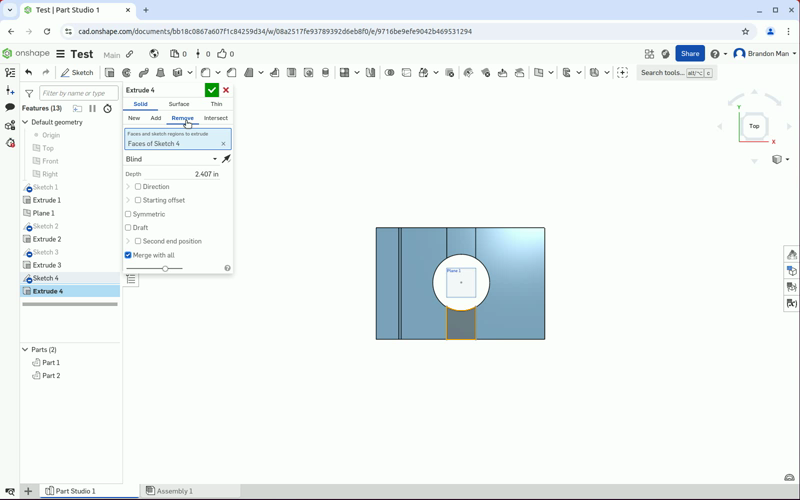
key(enter)
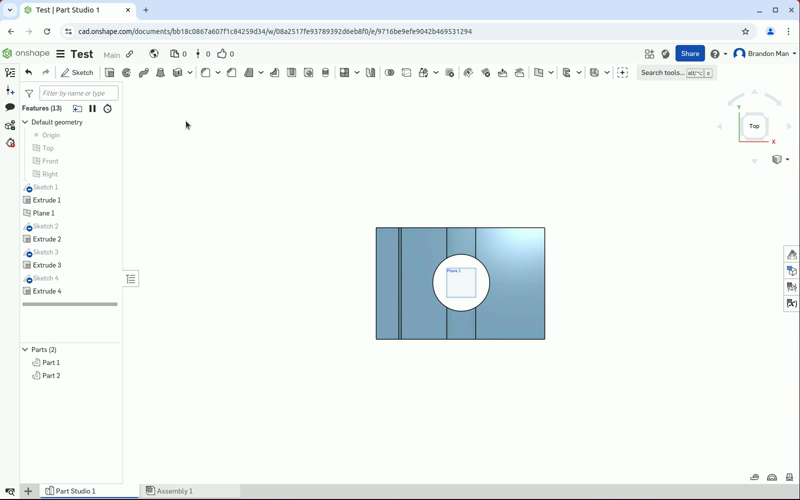
key(shift+h)
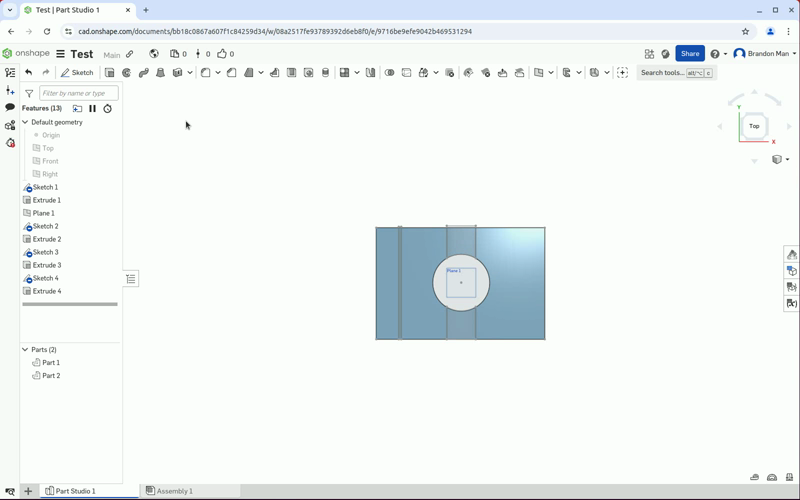
key(shift+h)
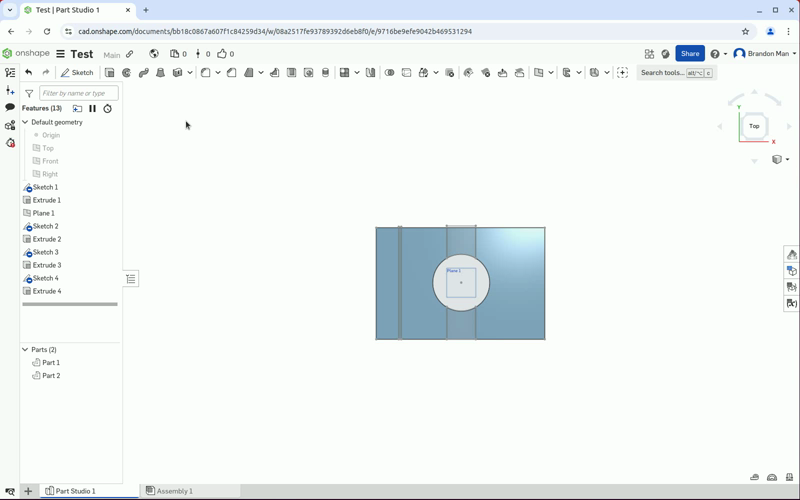
key(shift+7)
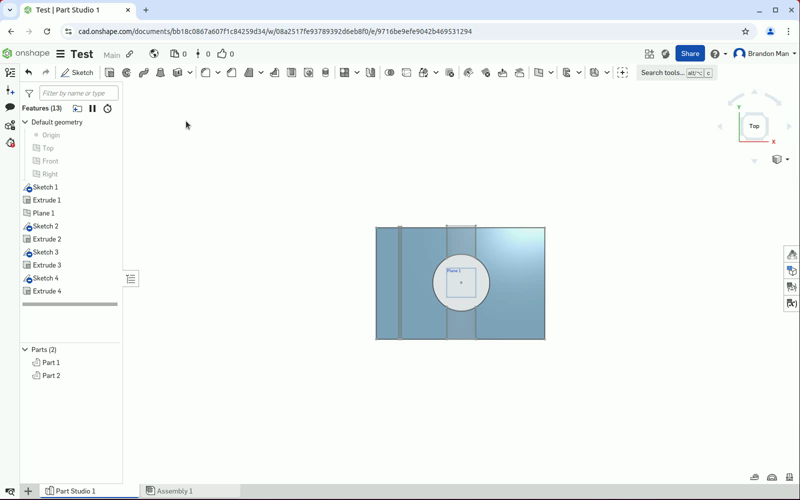
key(up, 3)
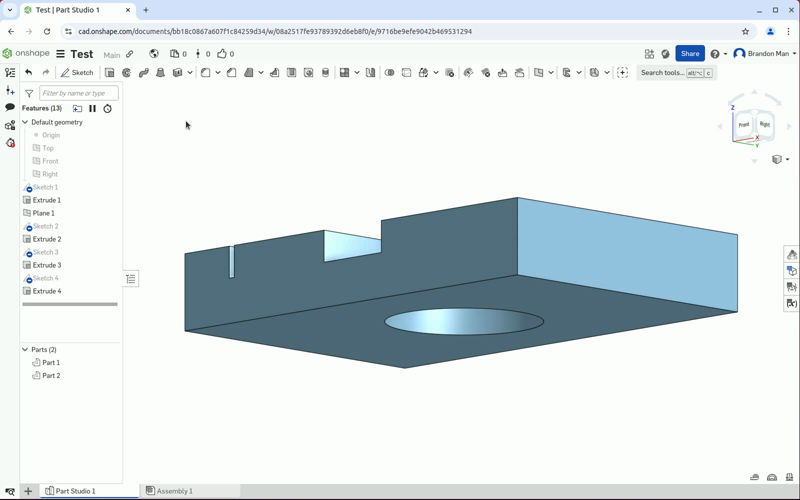
key(left, 3)
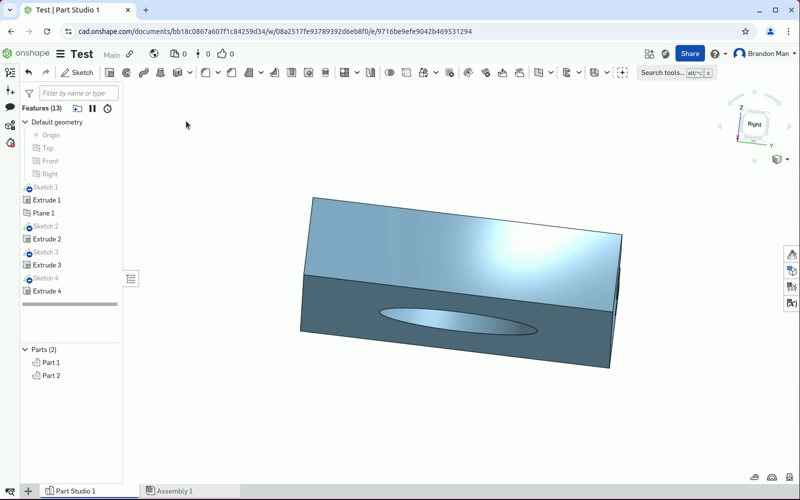
key(right, 3)
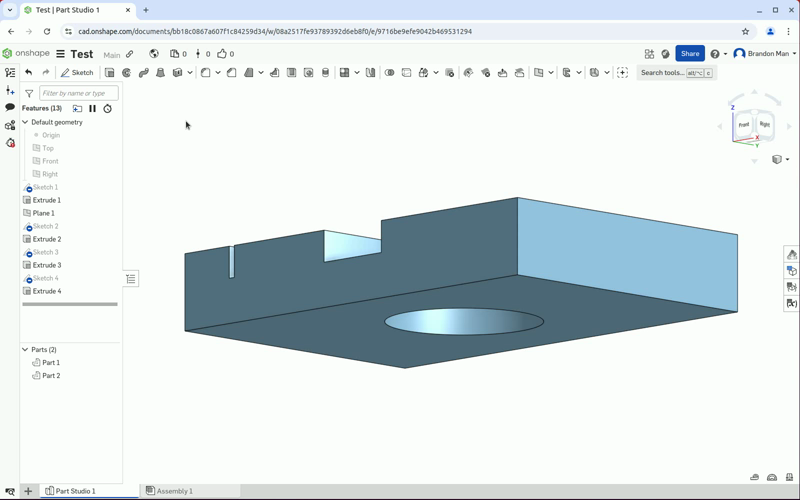
key(down, 3)
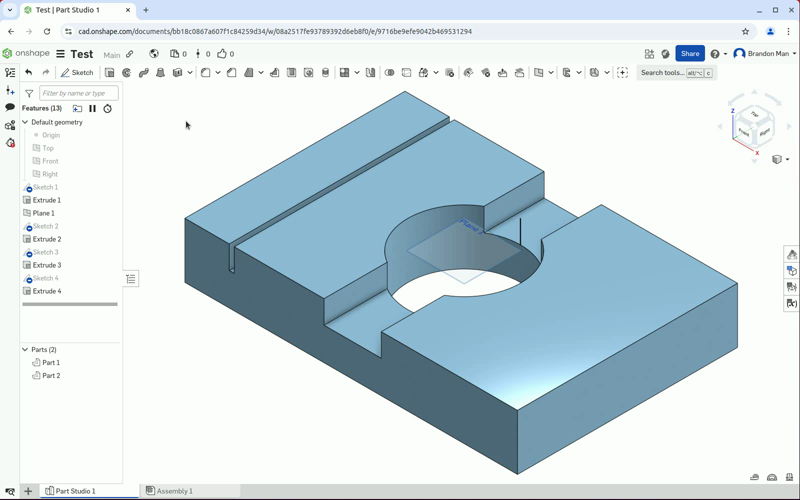
mouse_move(73, 189)
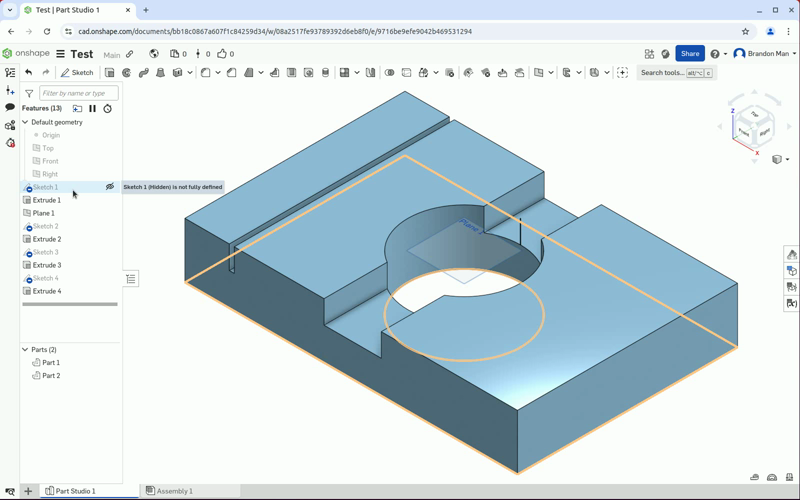
click(73, 189)